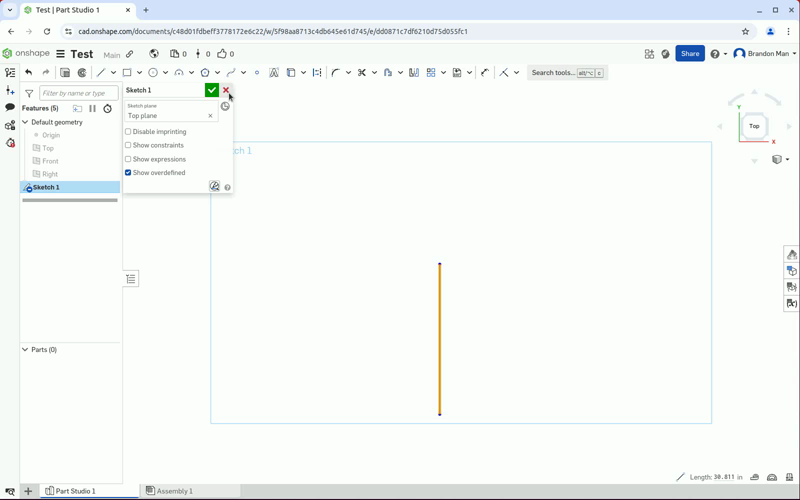
key(shift+h)
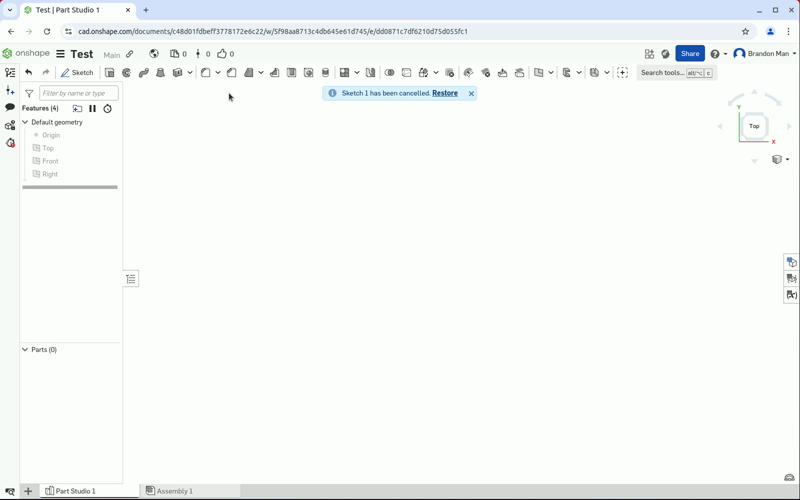
mouse_move(73, 352)
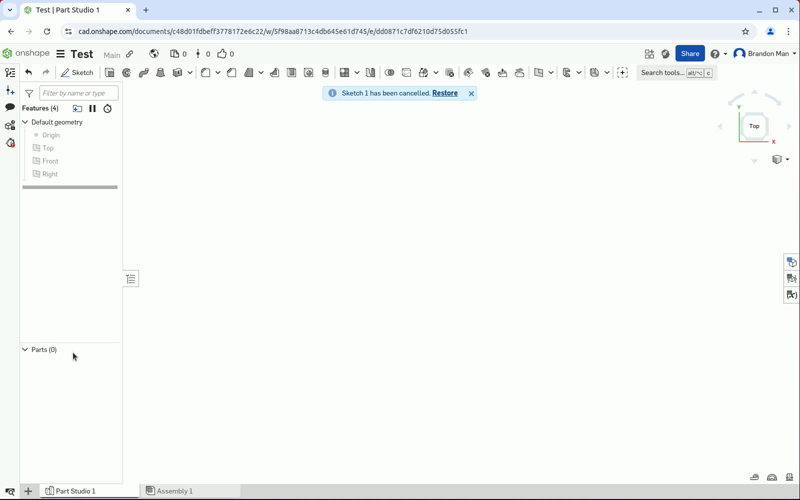
key(y)
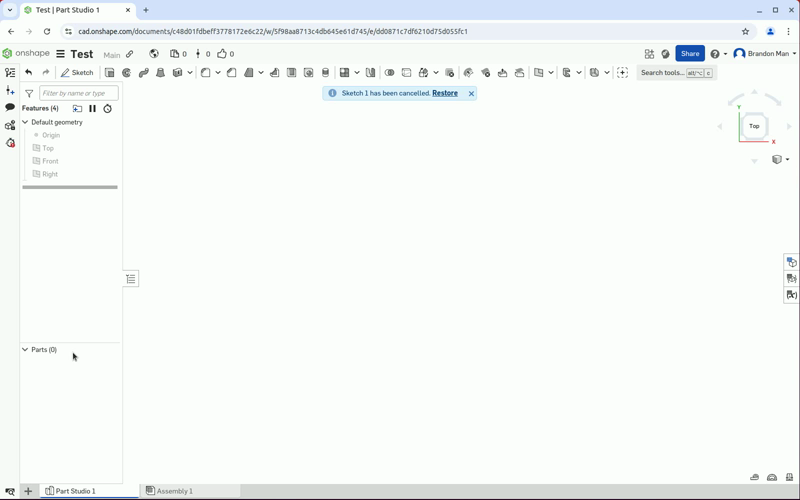
key(shift+p)
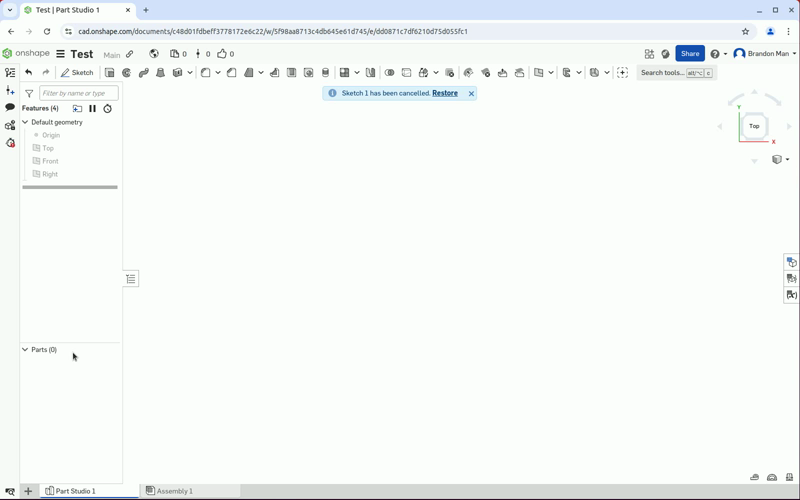
key(space)
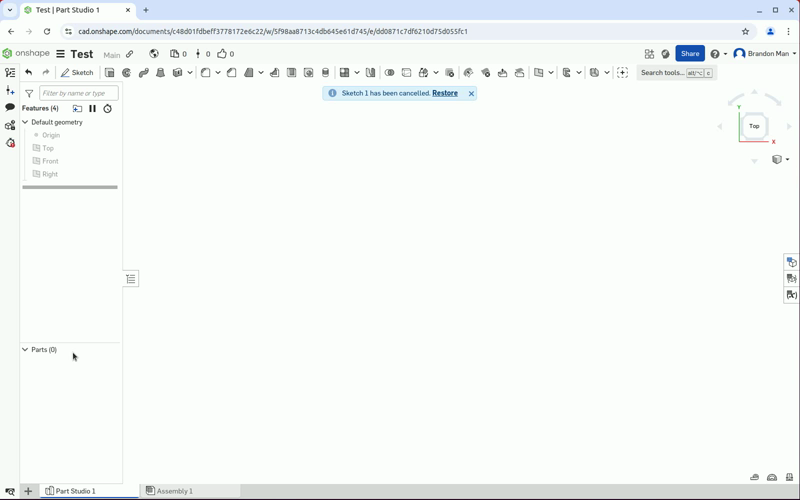
key_down(shift)
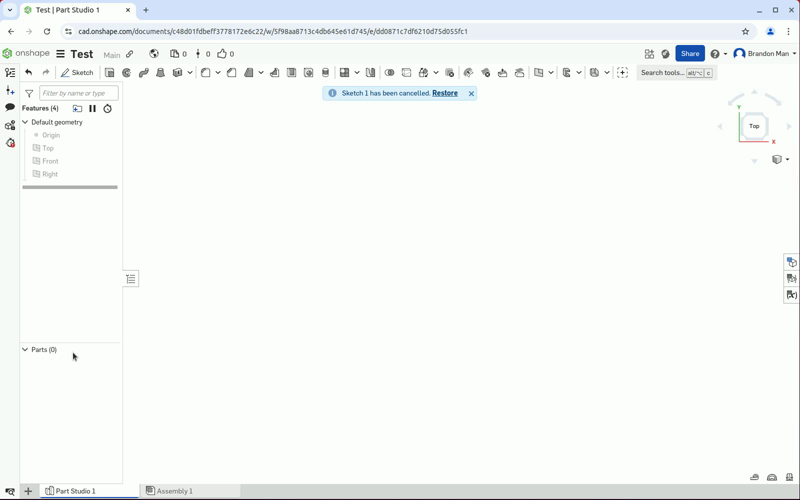
key(up)
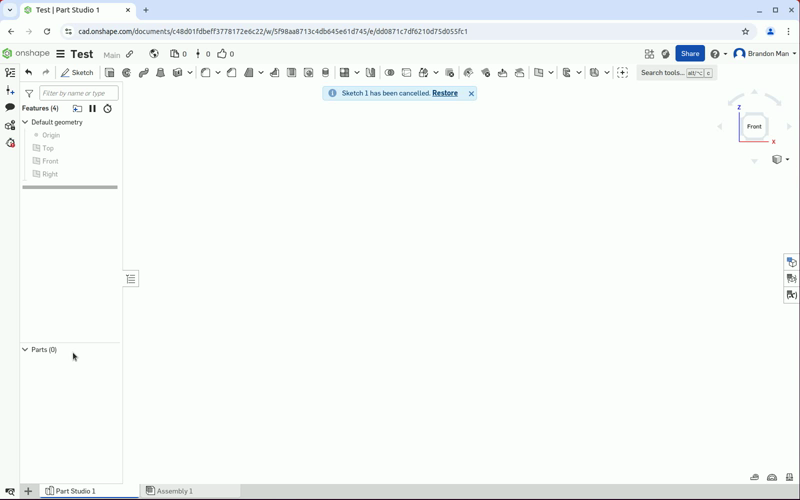
key_up(shift)
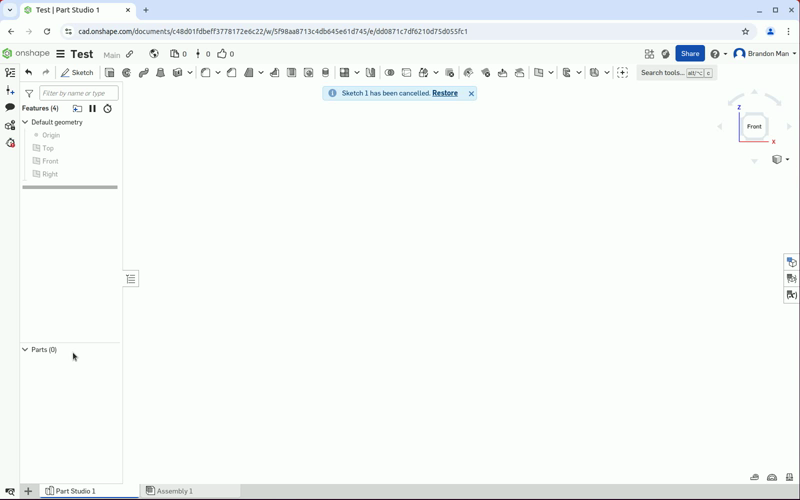
mouse_move(73, 352)
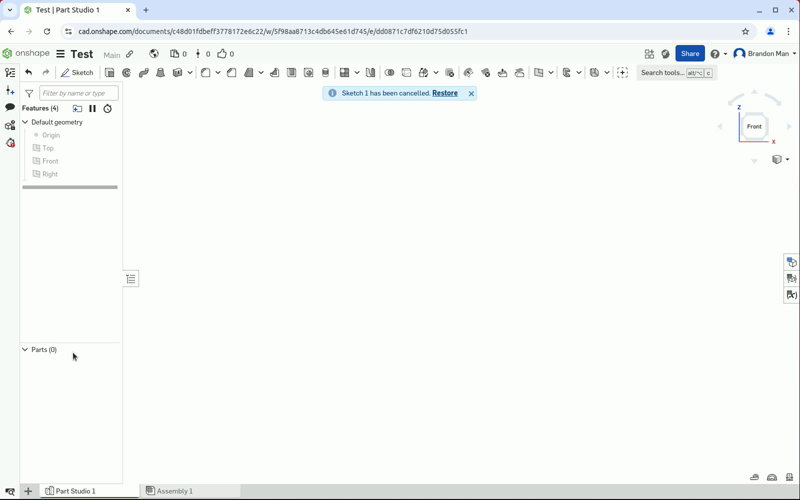
key(shift+y)
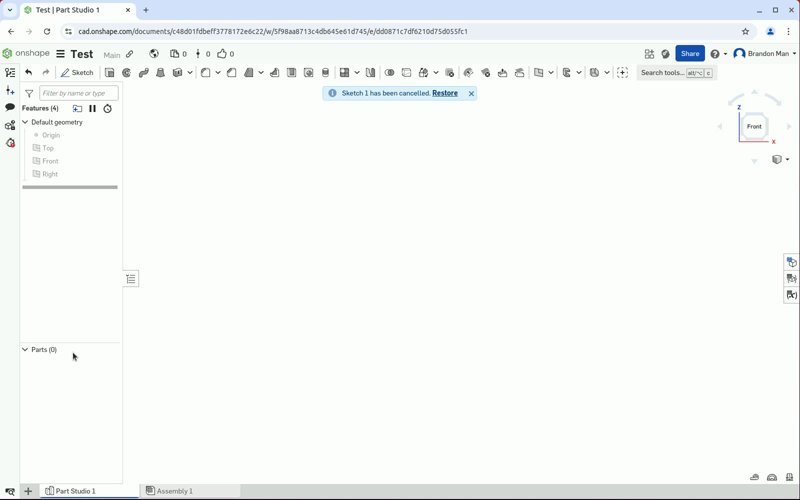
key(shift+s)
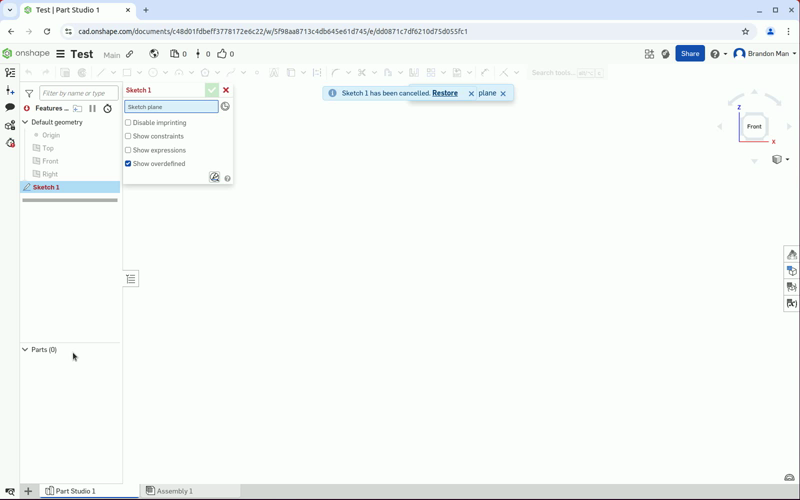
mouse_move(73, 163)
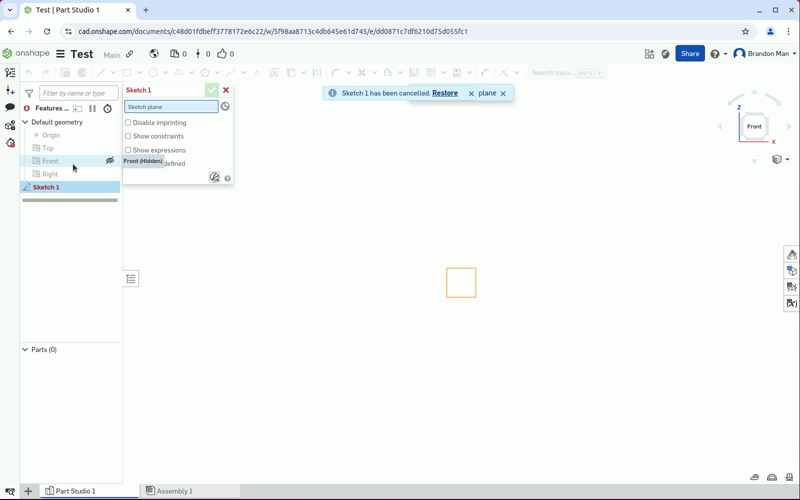
click(73, 163)
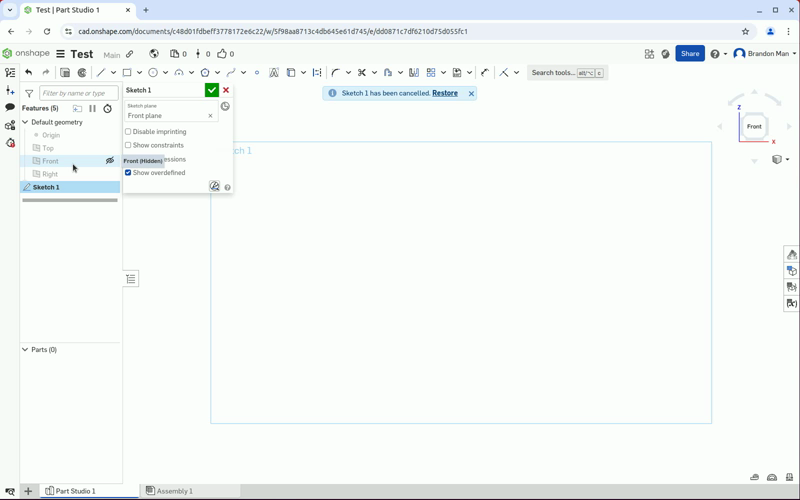
mouse_move(73, 352)
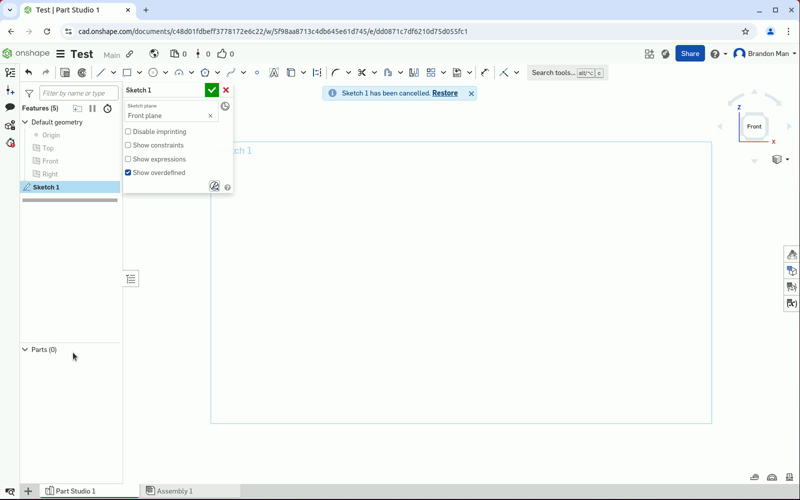
key(y)
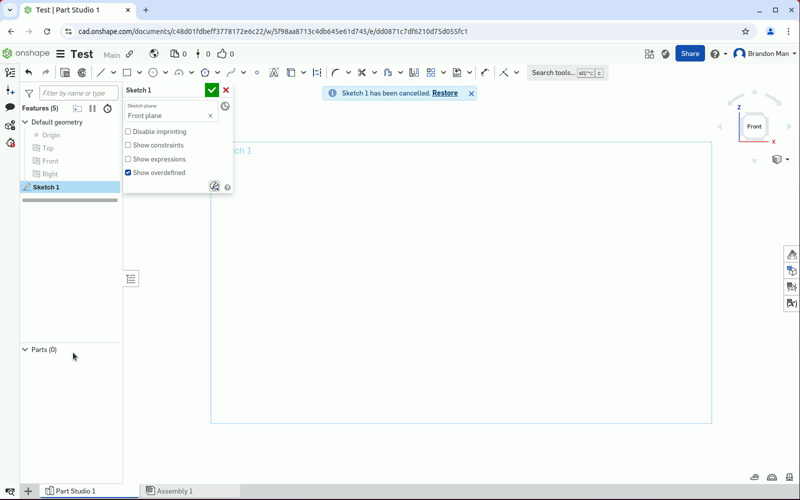
key(l)
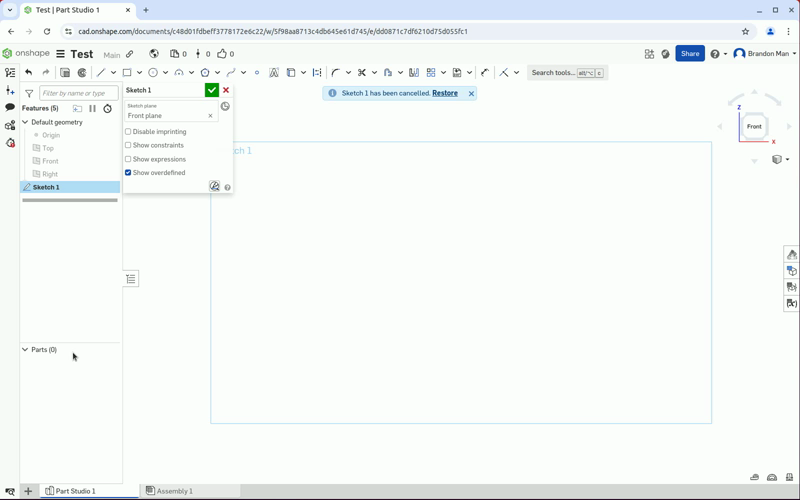
key_down(shift)
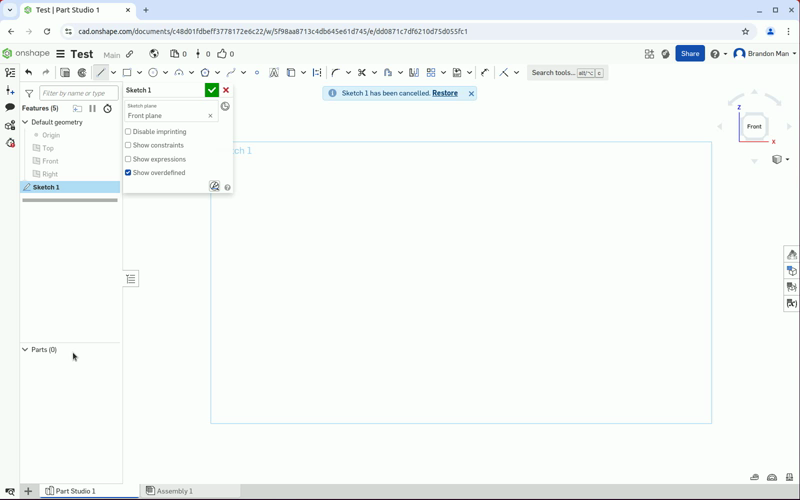
mouse_move(409, 340)
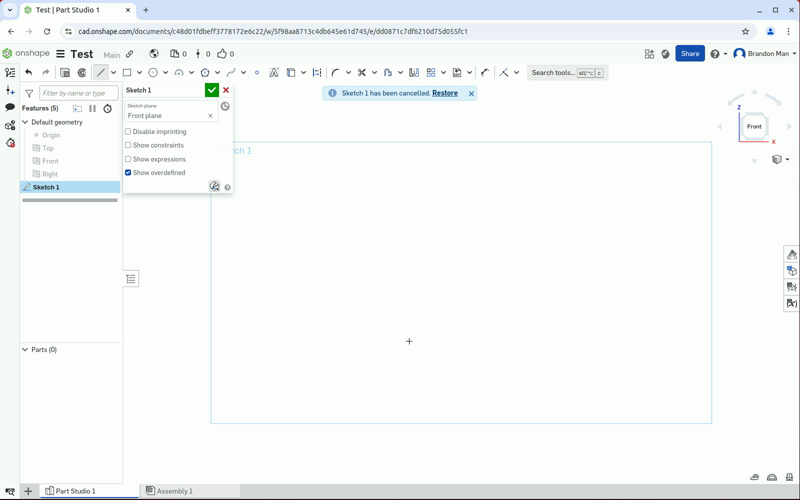
click(409, 340)
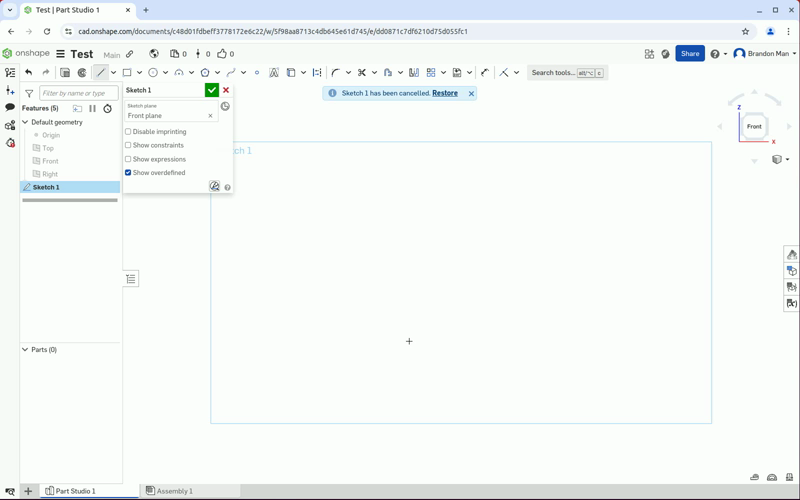
key_up(shift)
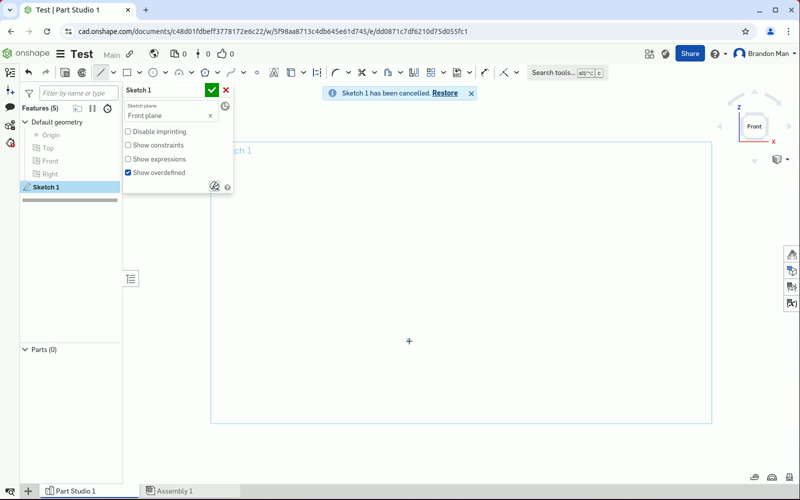
key_down(shift)
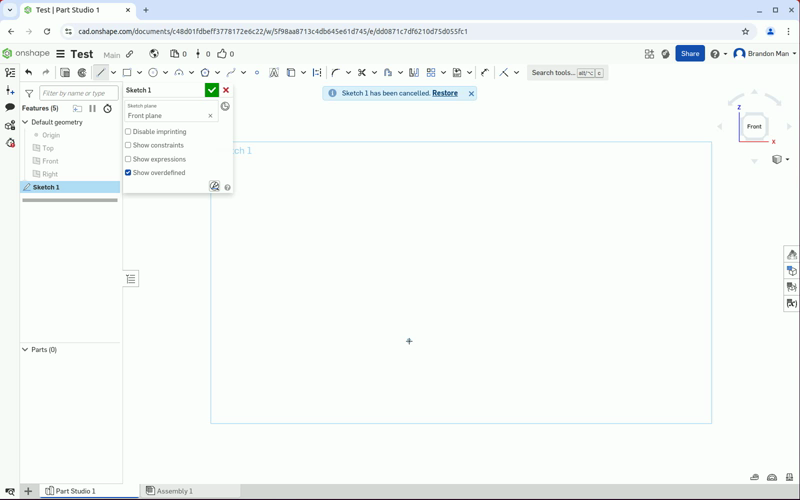
mouse_move(439, 340)
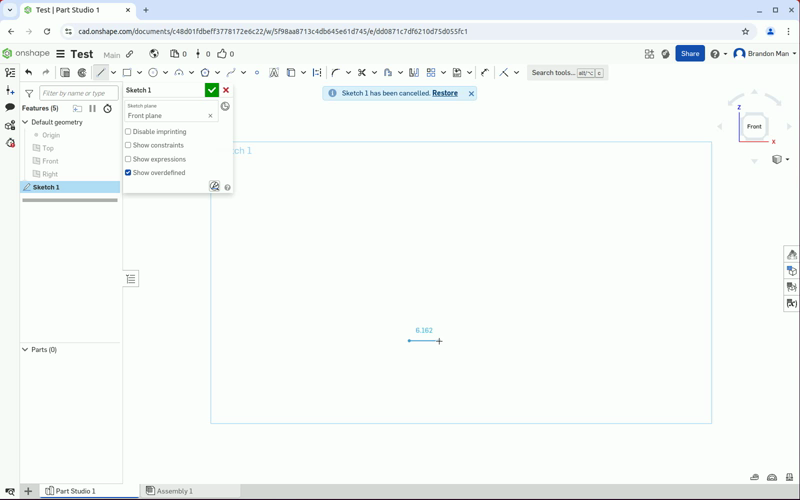
mouse_move(457, 340)
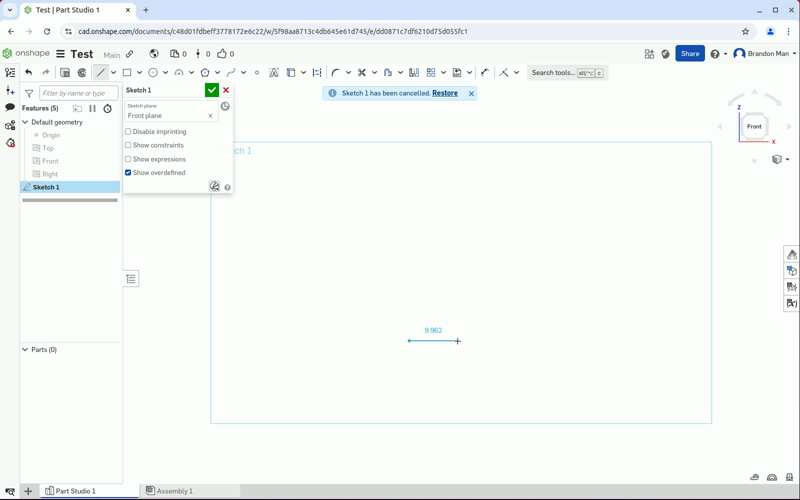
click(457, 340)
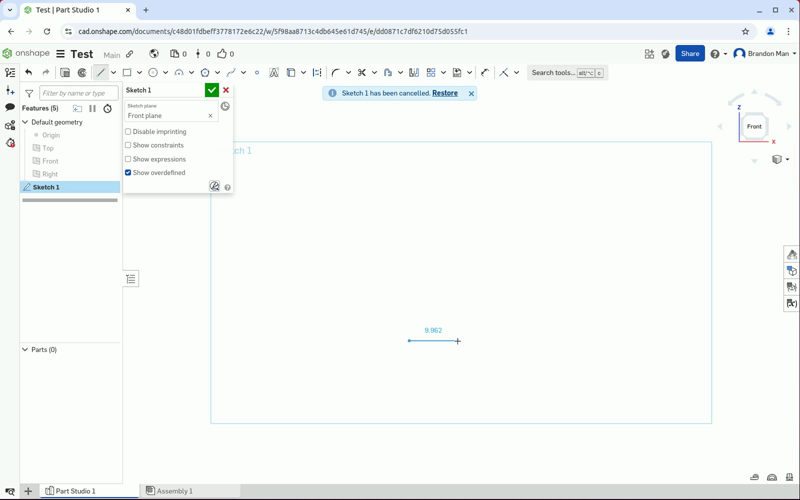
key_up(shift)
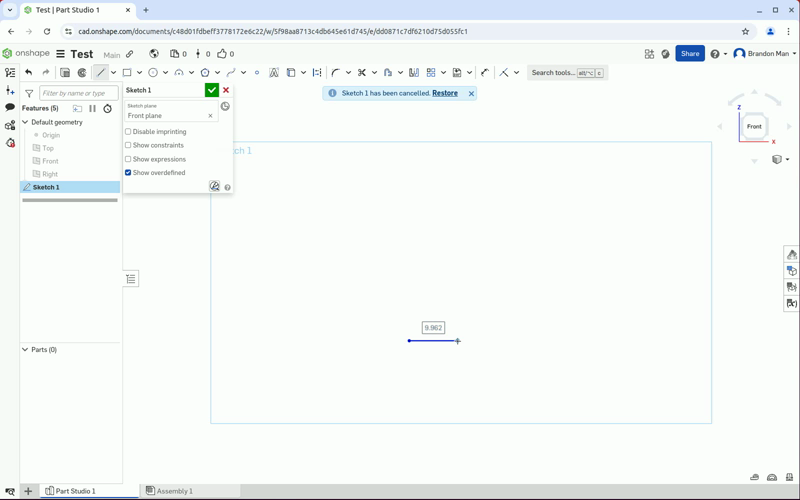
key_down(shift)
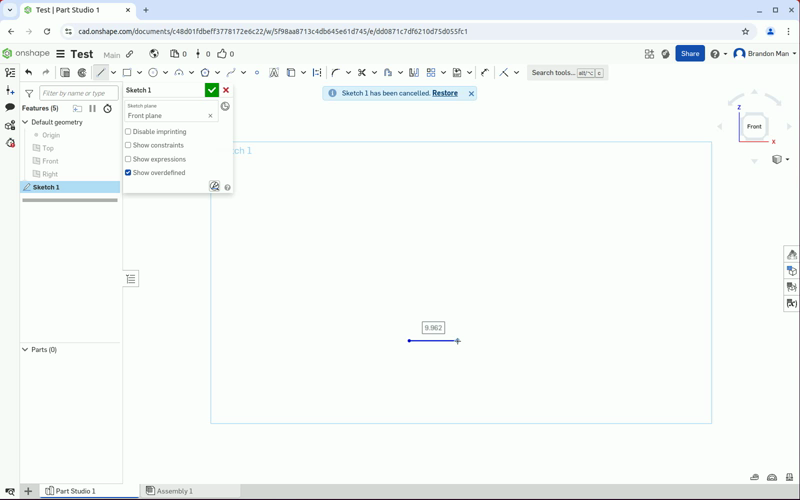
mouse_move(487, 340)
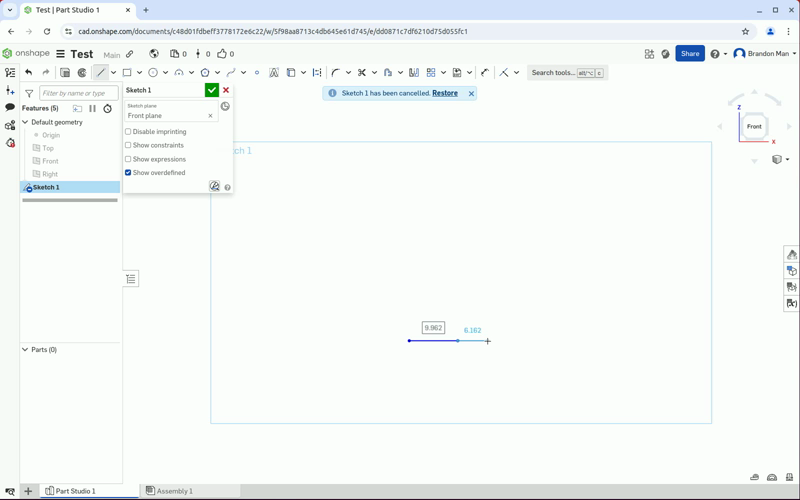
mouse_move(457, 315)
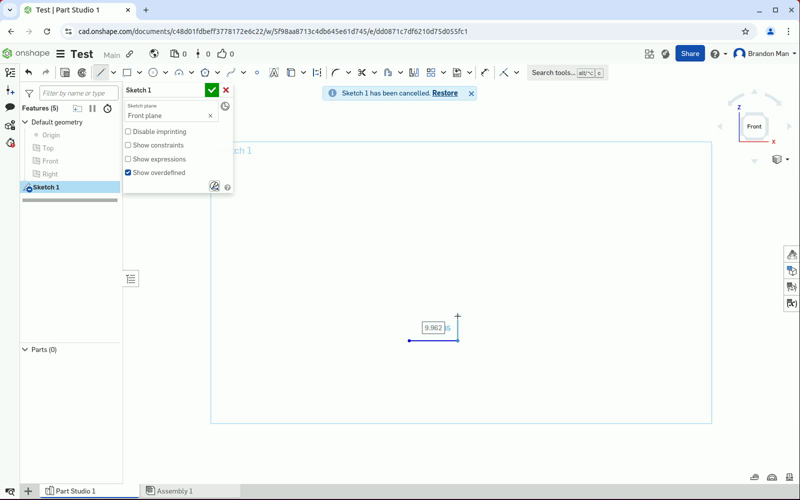
click(457, 315)
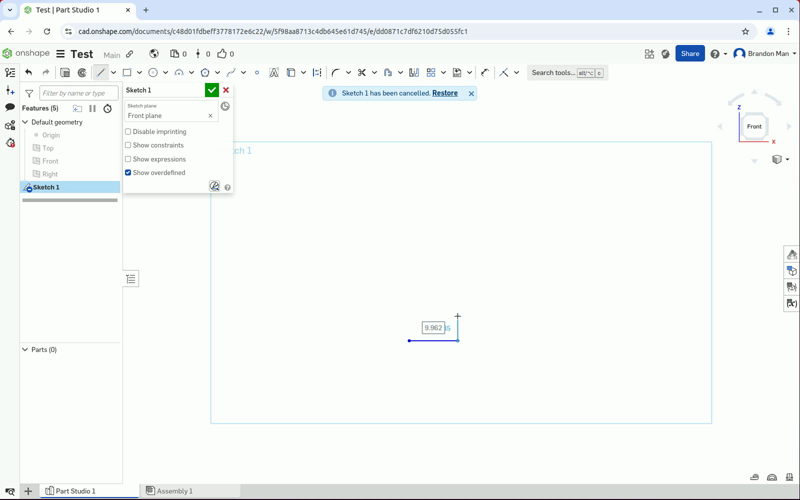
key_up(shift)
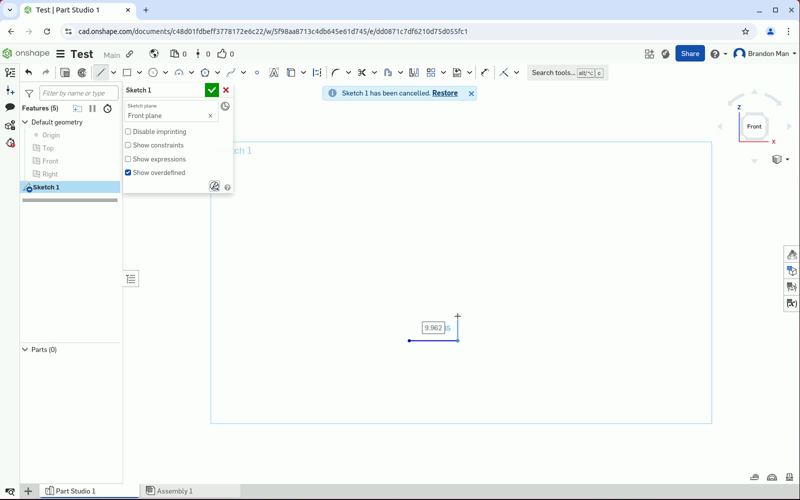
key(esc)
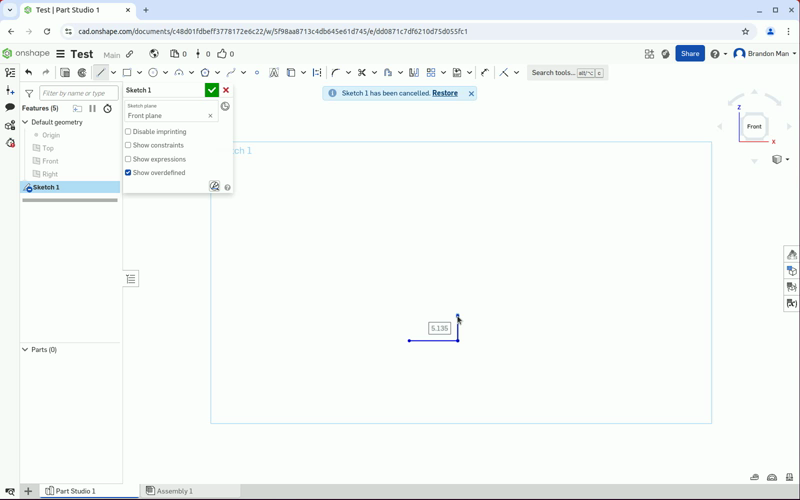
key(a)
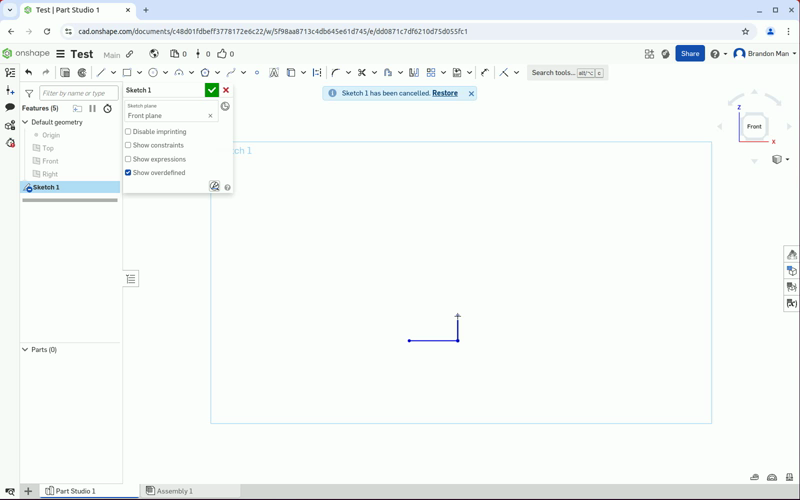
mouse_move(457, 315)
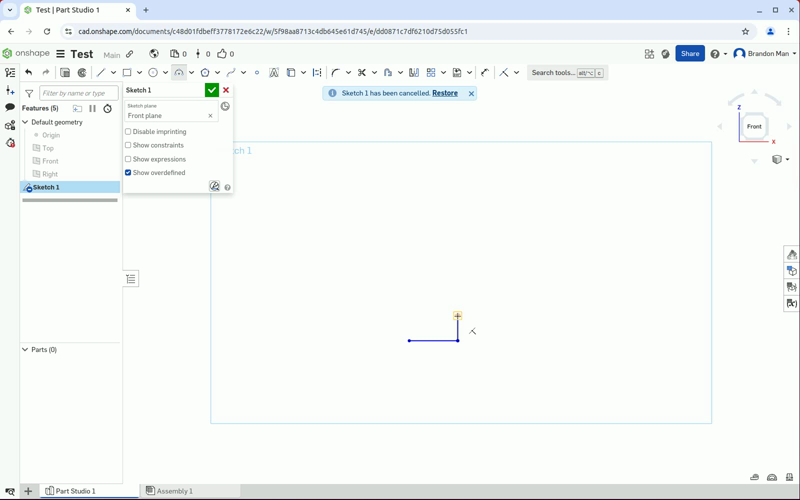
click(457, 315)
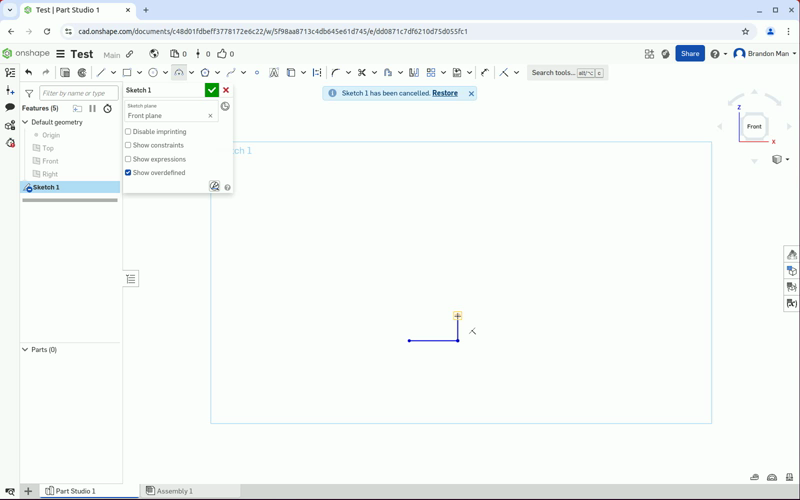
key_down(shift)
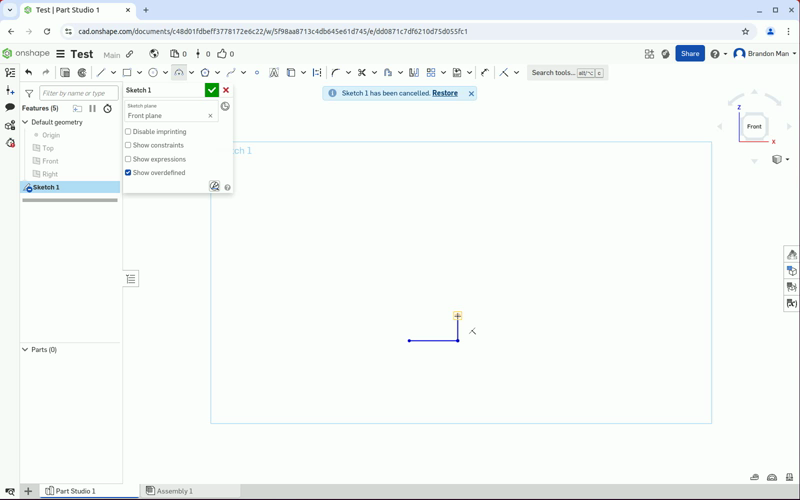
mouse_move(457, 249)
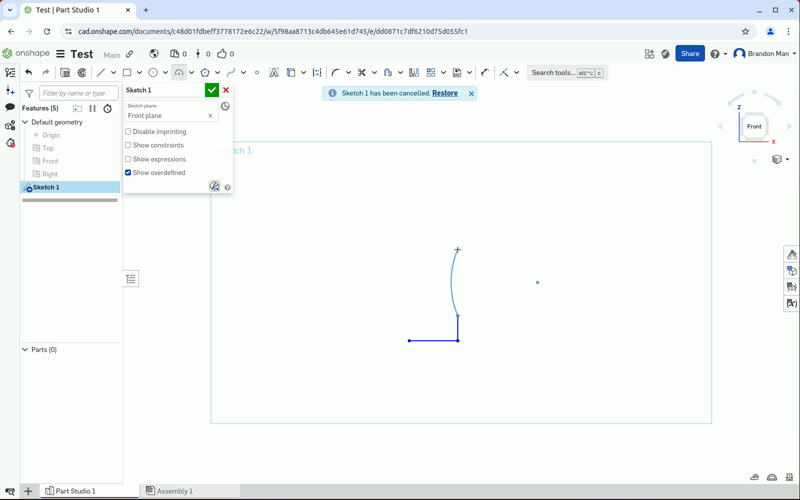
click(457, 249)
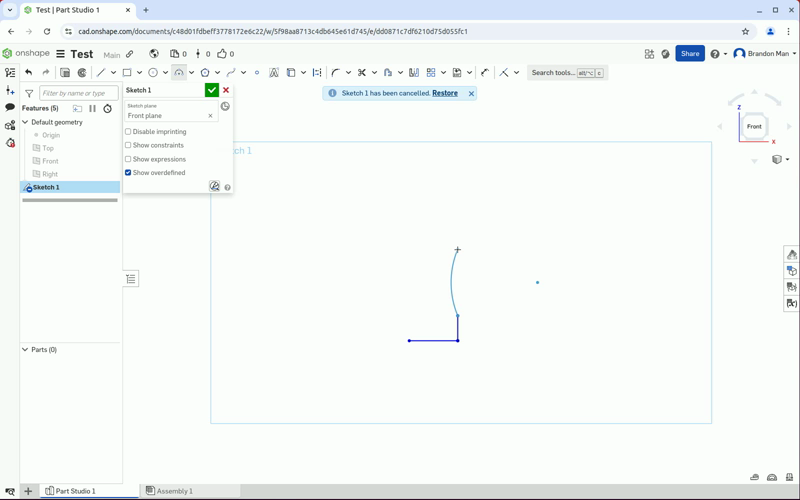
mouse_move(428, 282)
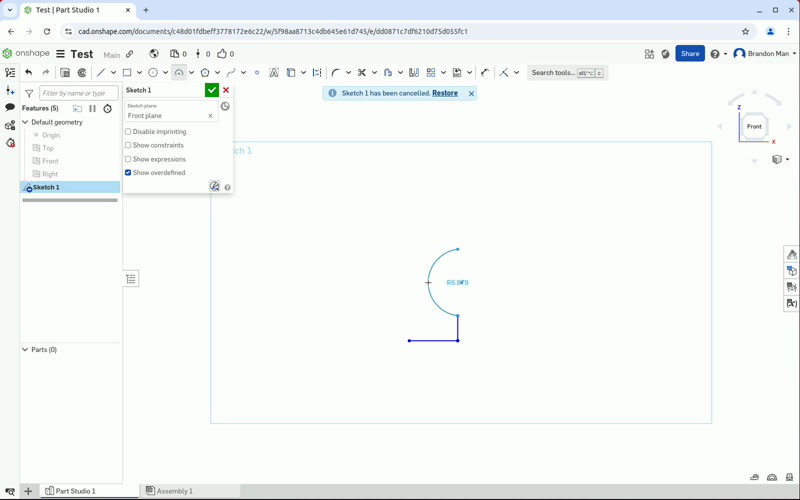
click(428, 282)
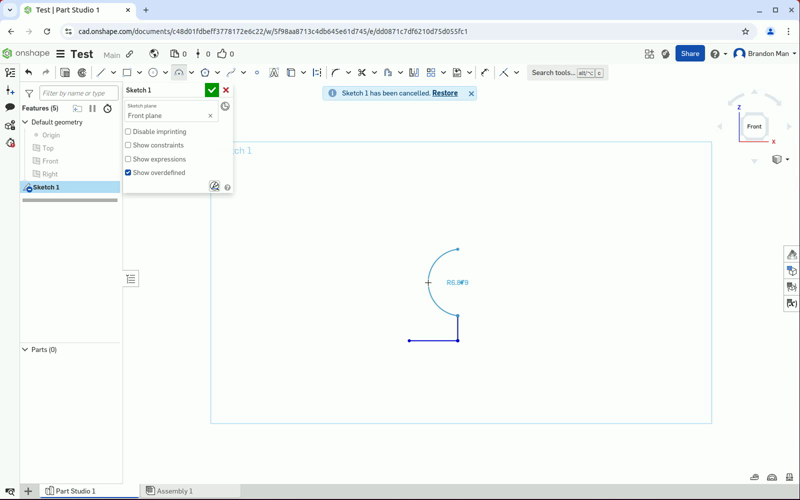
key_up(shift)
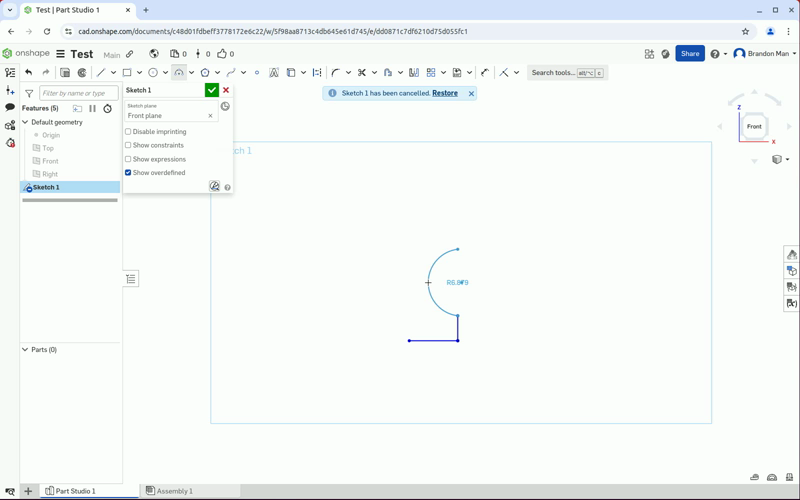
key(esc)
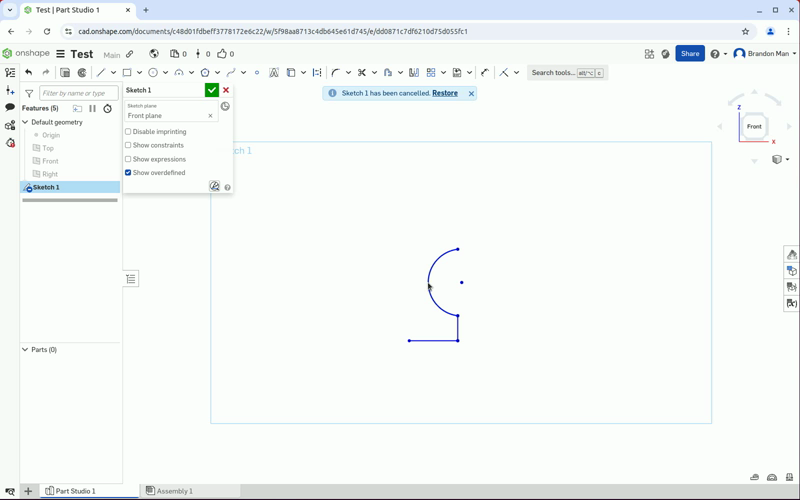
key(l)
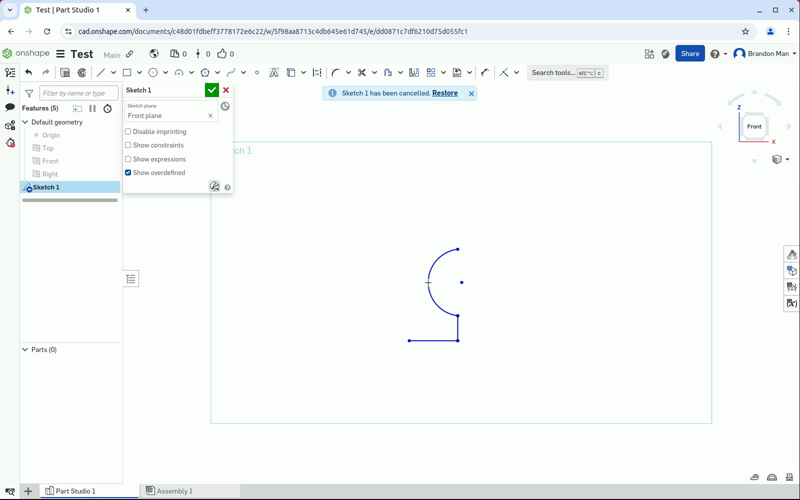
mouse_move(457, 249)
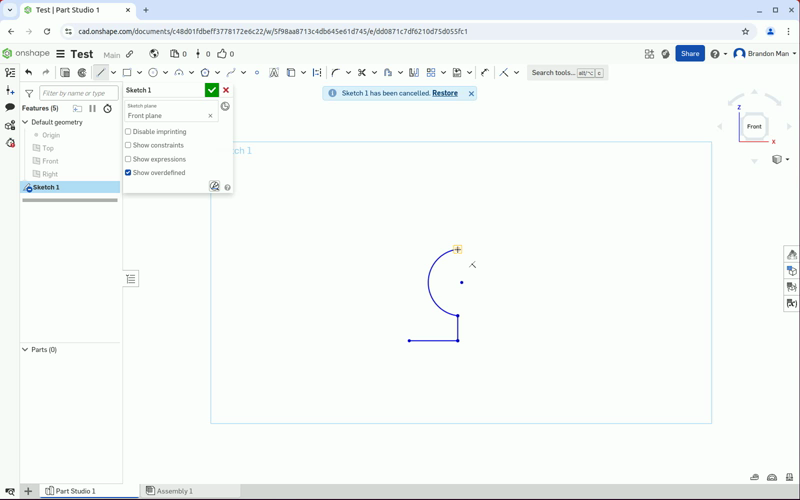
click(457, 249)
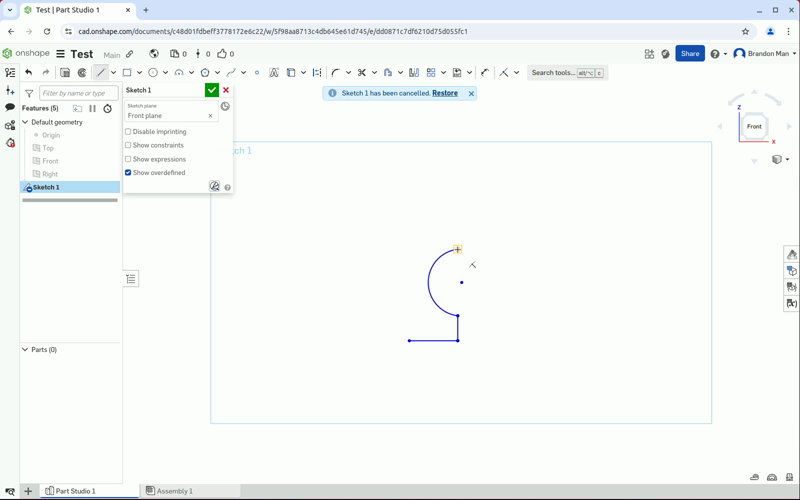
key_down(shift)
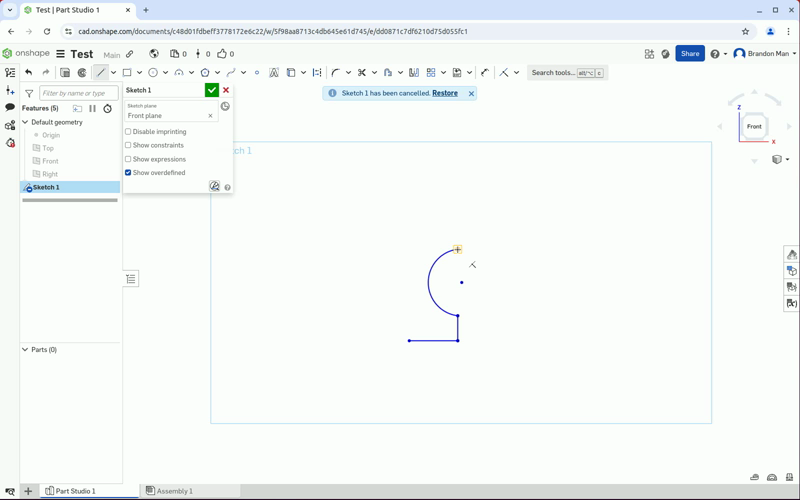
mouse_move(487, 249)
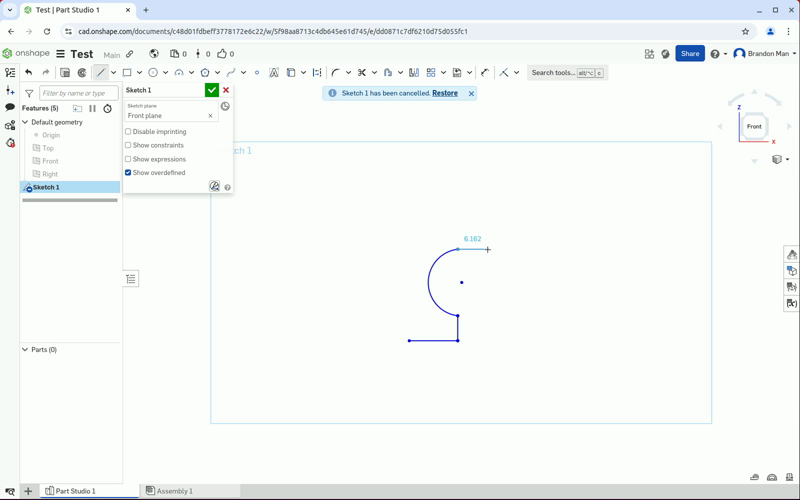
mouse_move(457, 238)
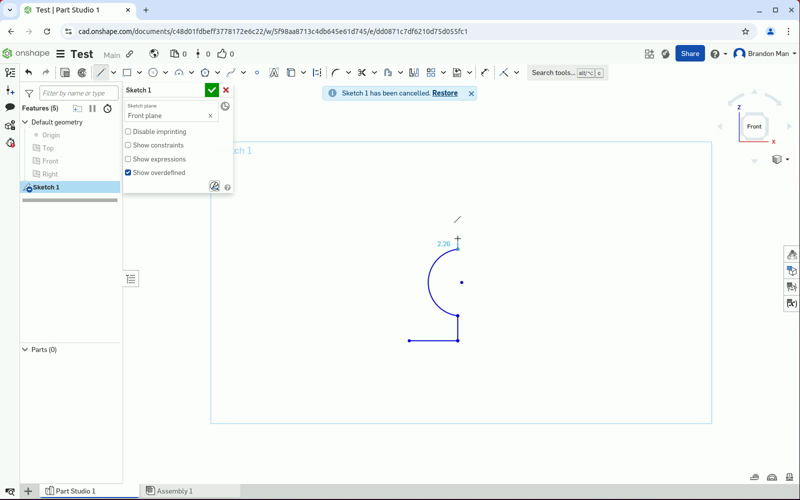
click(457, 238)
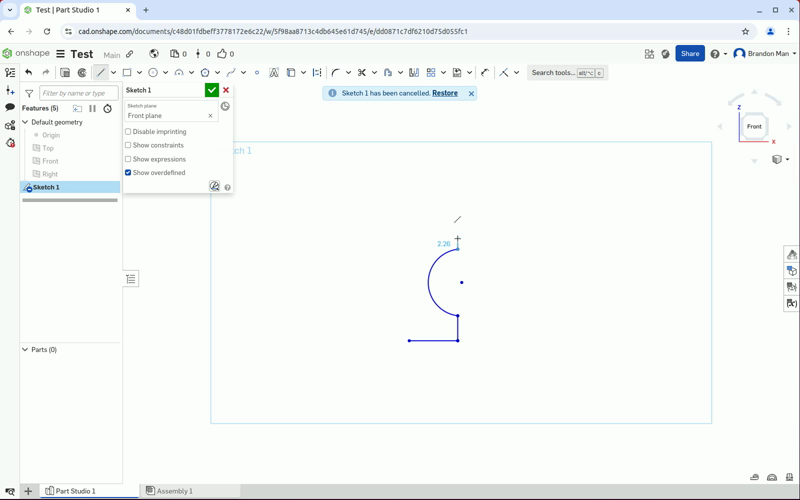
key_up(shift)
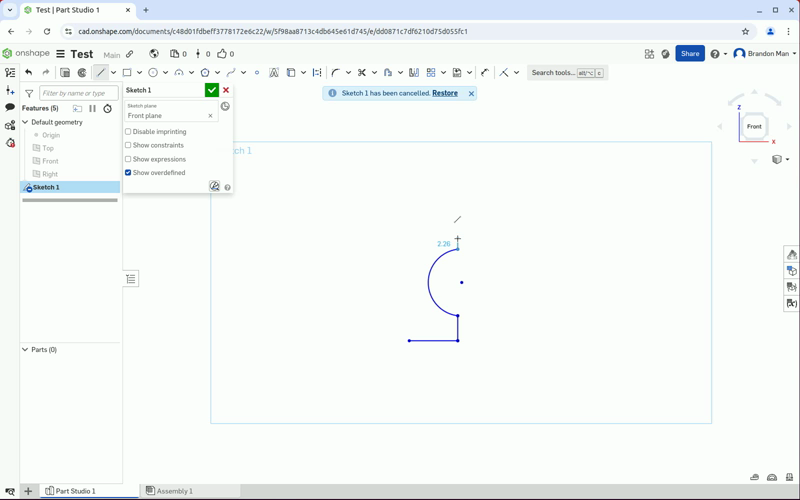
key_down(shift)
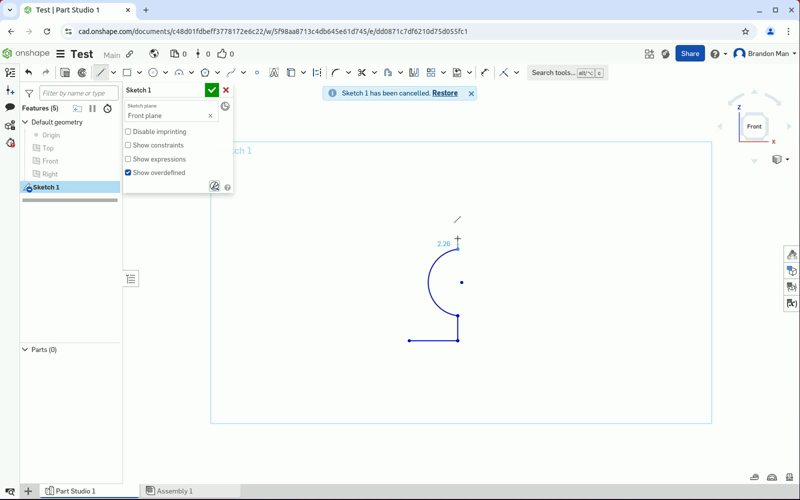
mouse_move(487, 238)
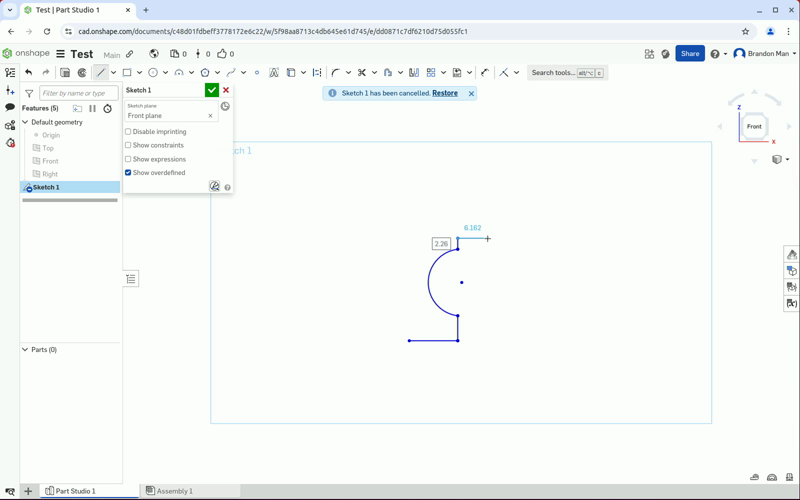
mouse_move(409, 238)
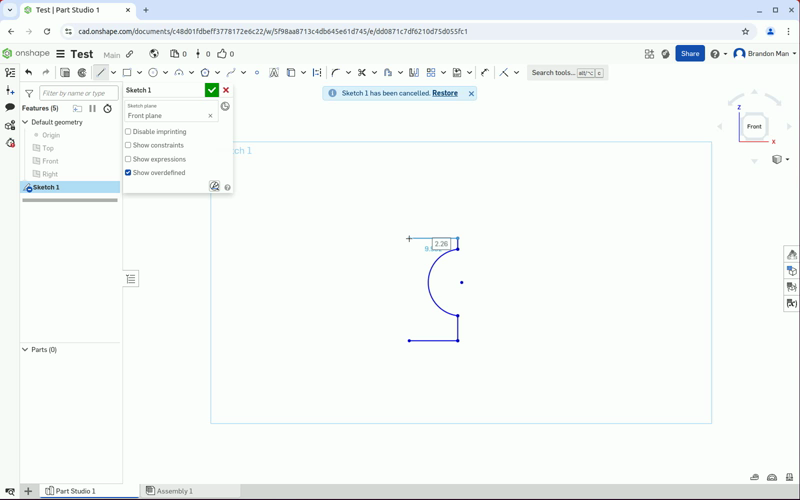
click(409, 238)
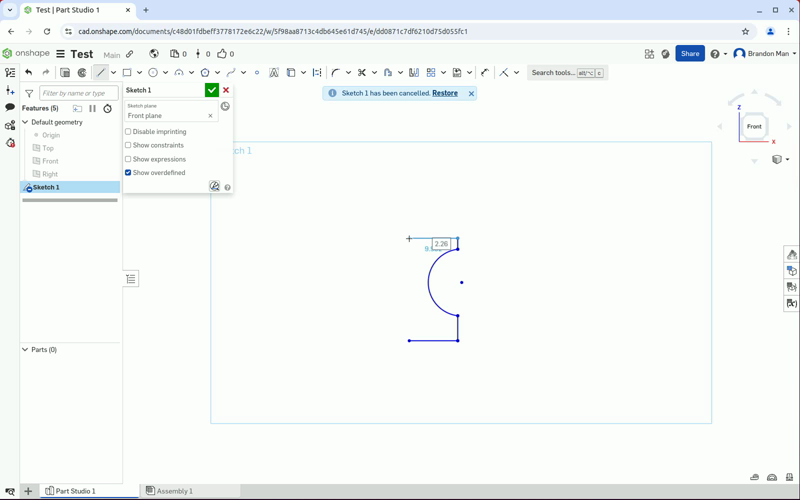
key_up(shift)
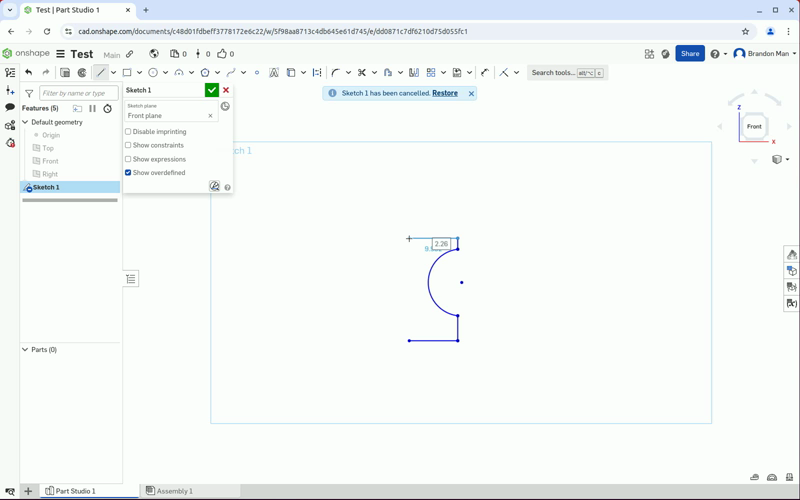
key_down(shift)
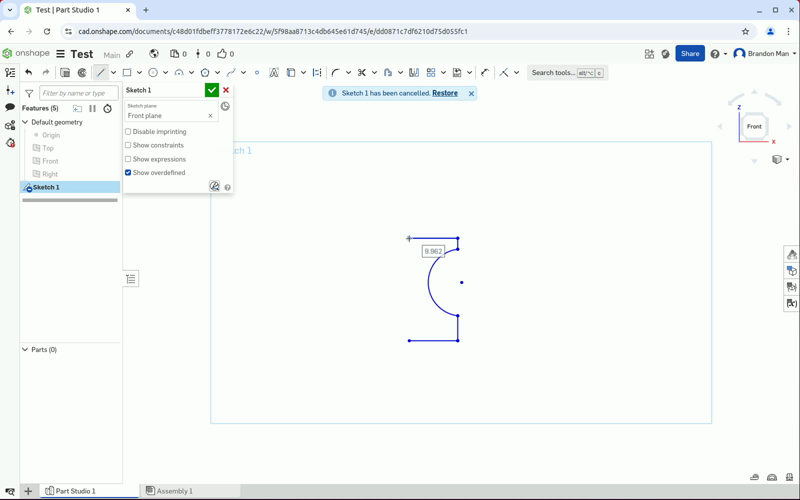
mouse_move(409, 340)
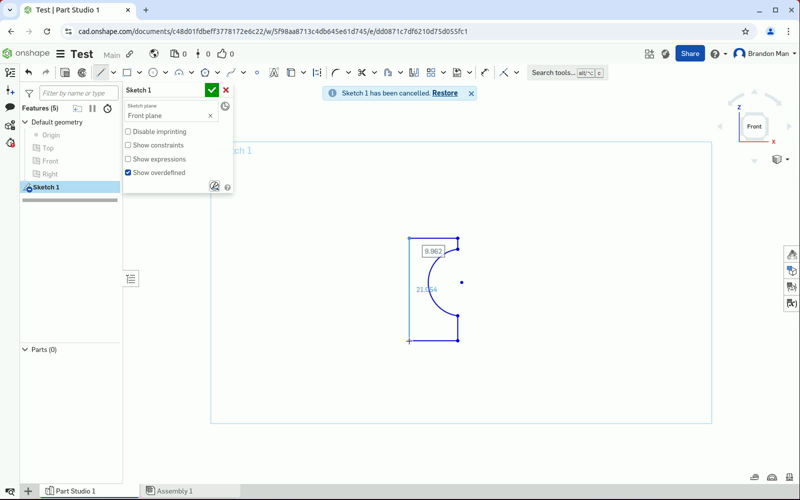
key_up(shift)
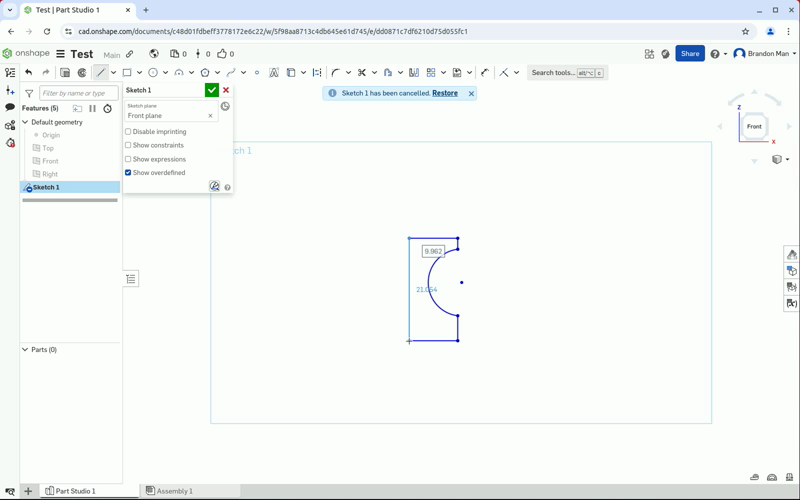
click(409, 340)
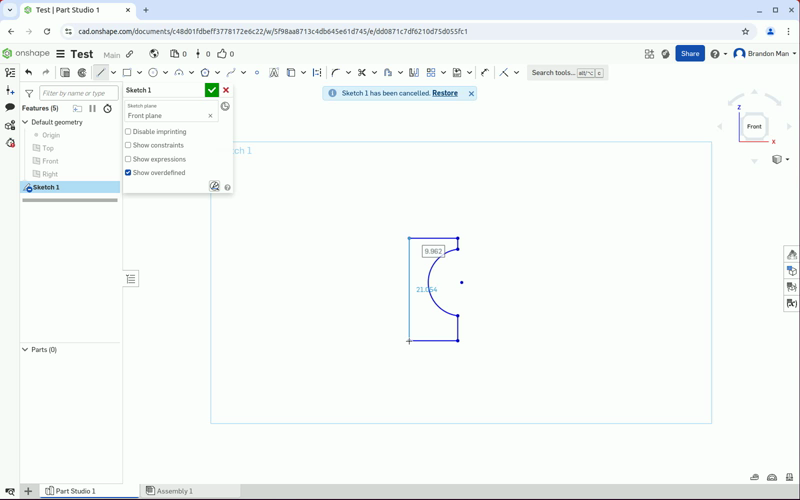
key(esc)
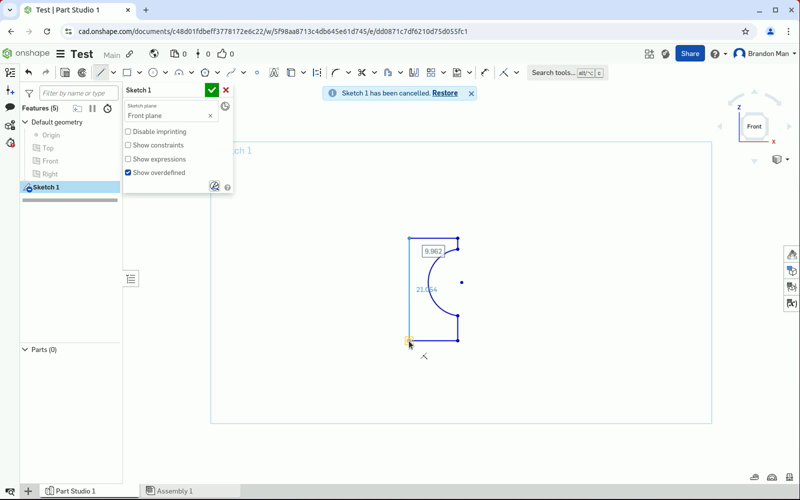
mouse_move(424, 278)
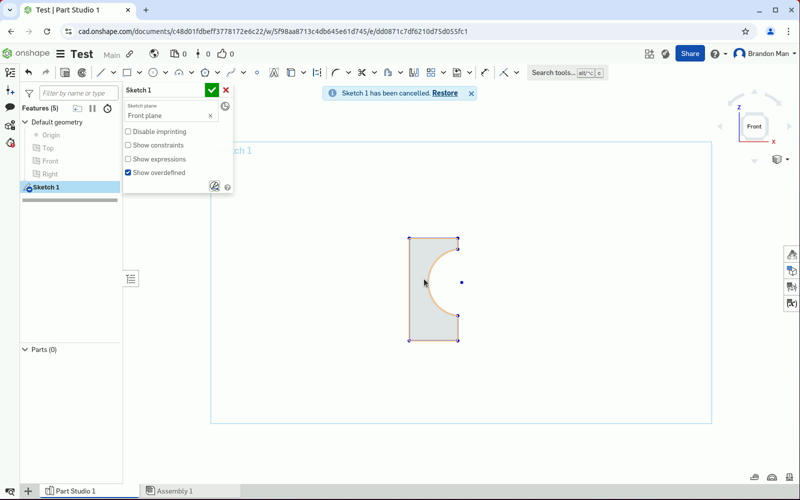
click(424, 278)
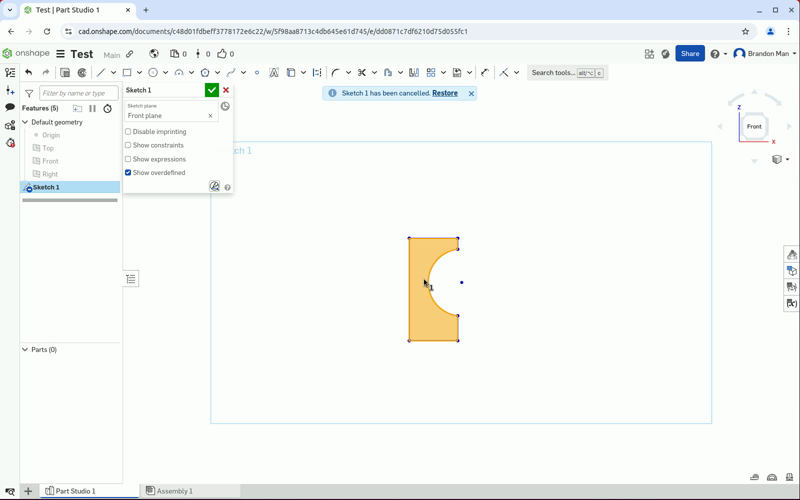
mouse_move(73, 352)
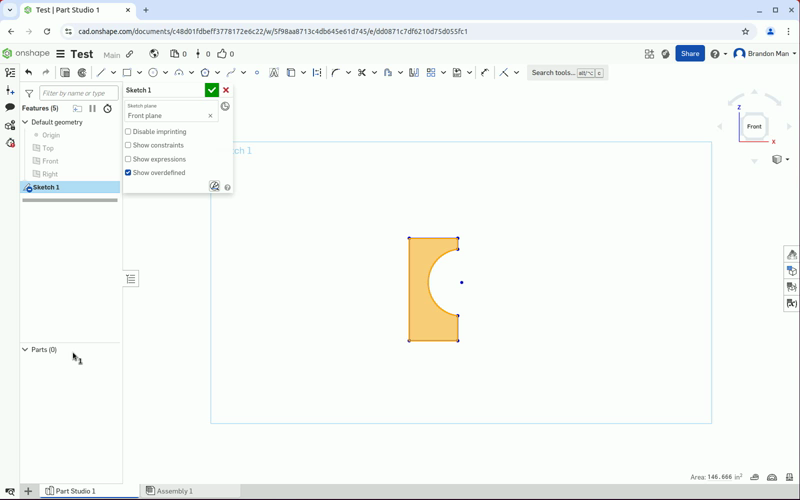
key(shift+y)
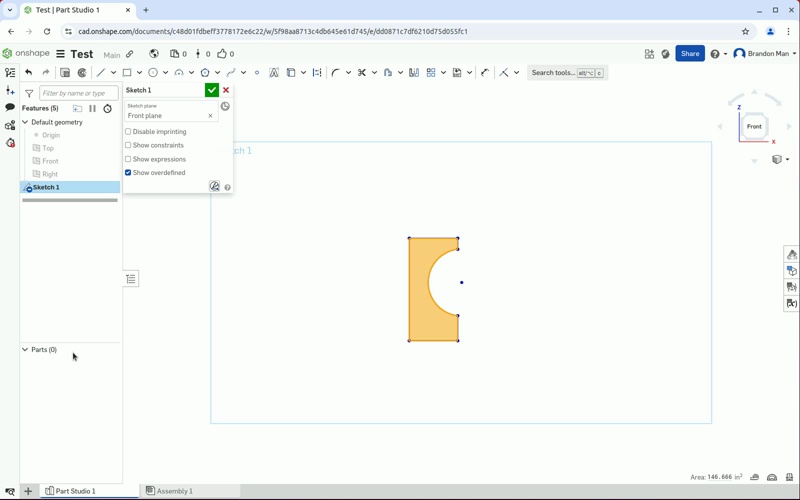
key(shift+e)
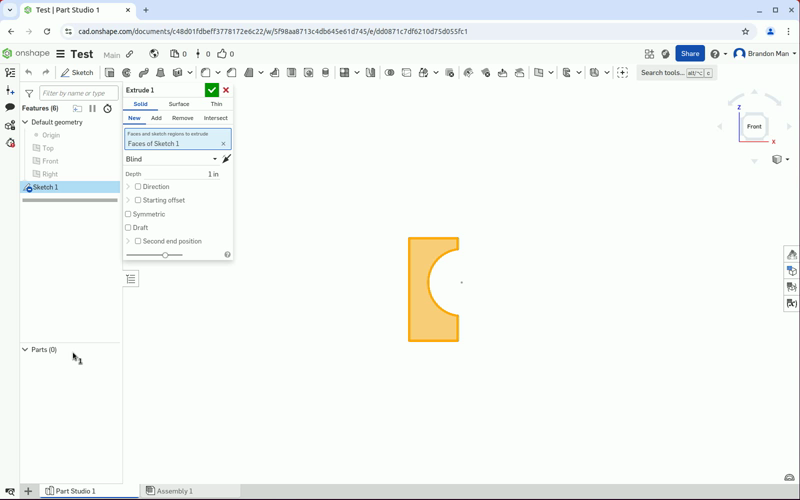
mouse_move(143, 106)
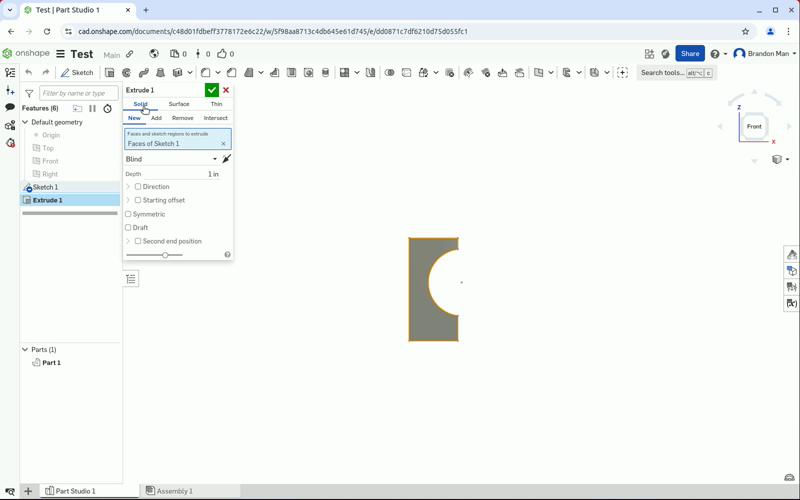
click(143, 106)
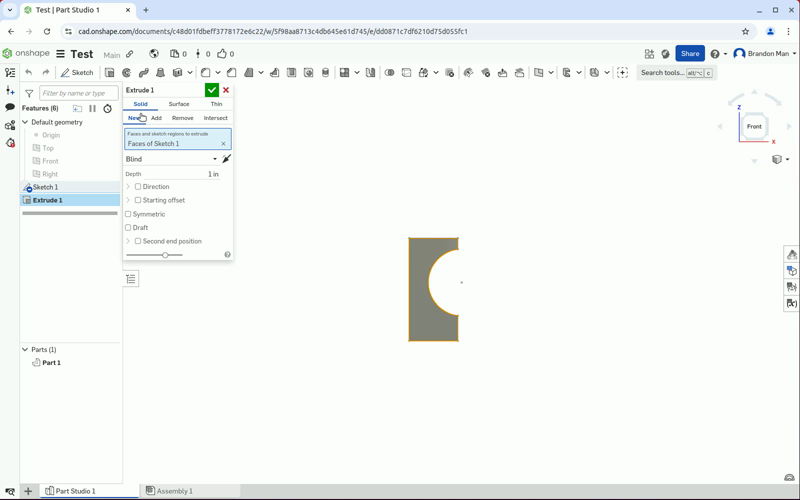
mouse_move(137, 120)
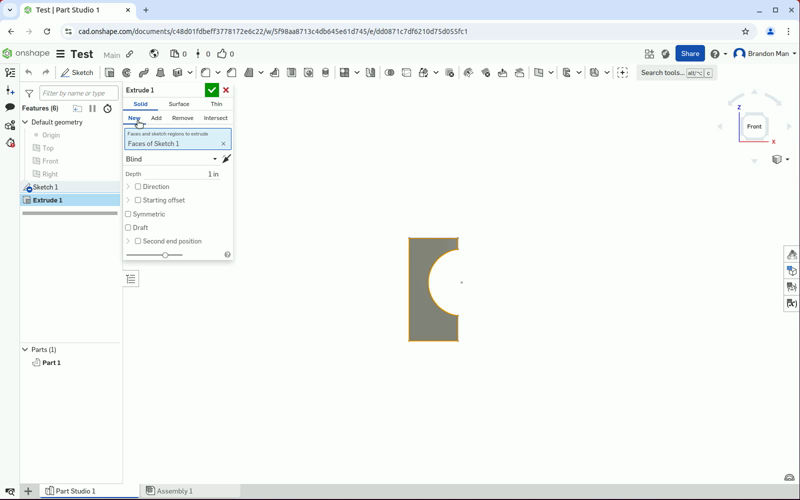
click(137, 120)
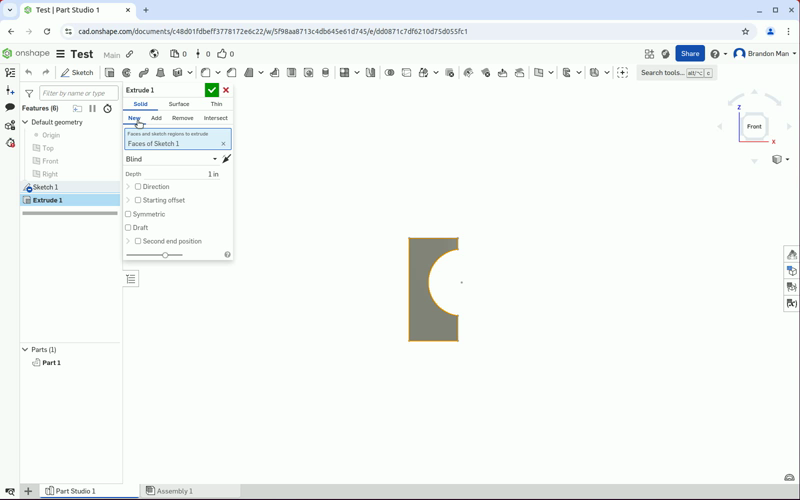
key(tab, 4)
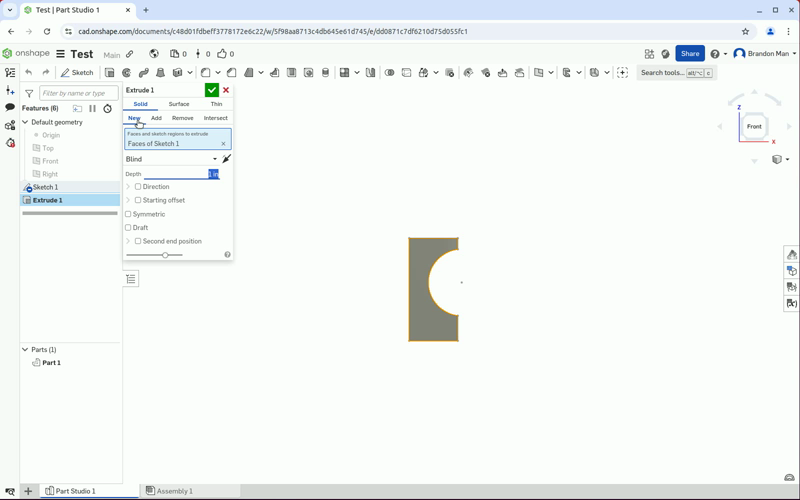
text(23.108)
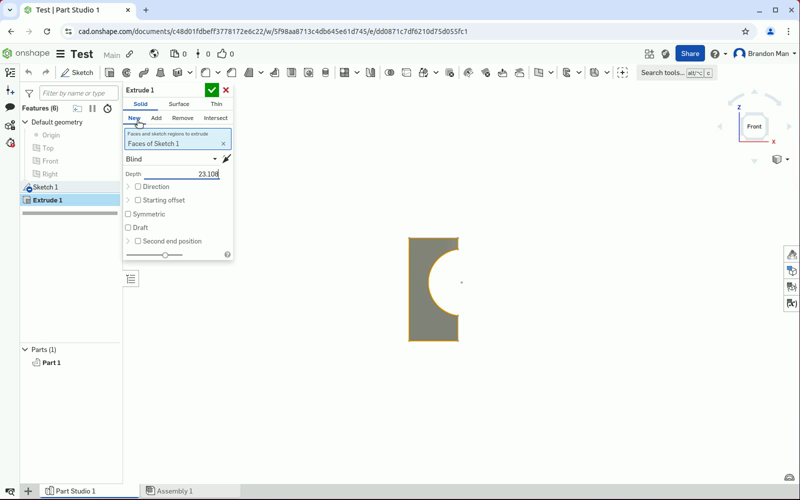
key(enter)
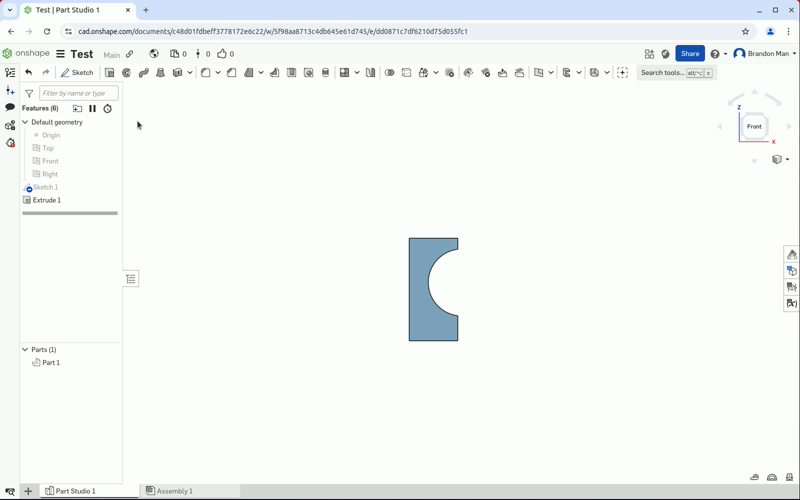
key(shift+h)
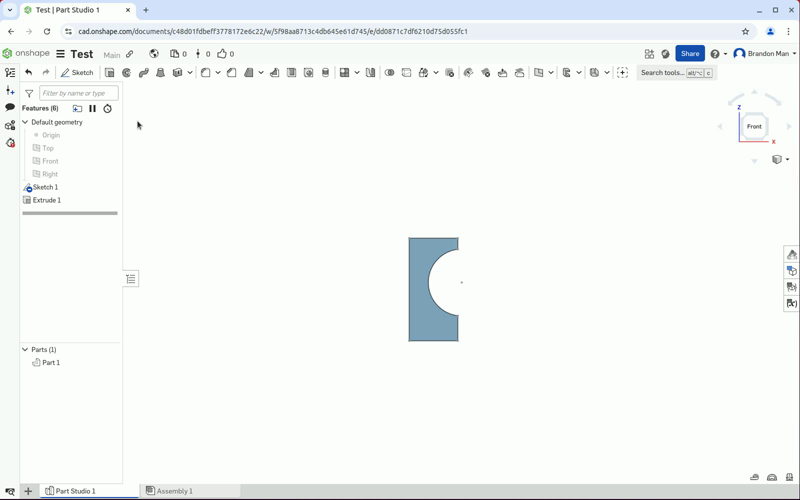
key(shift+h)
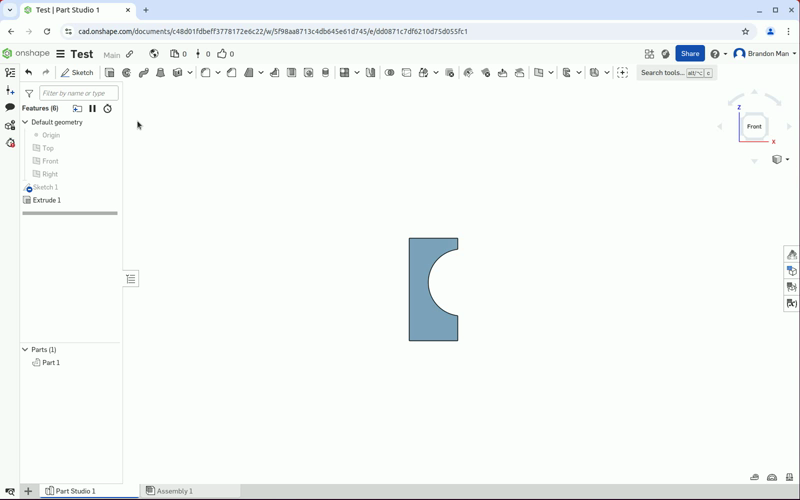
mouse_move(73, 189)
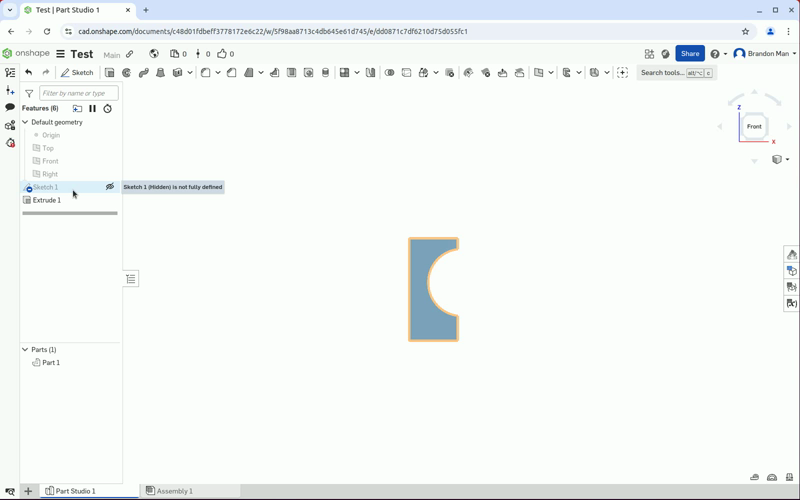
click(73, 189)
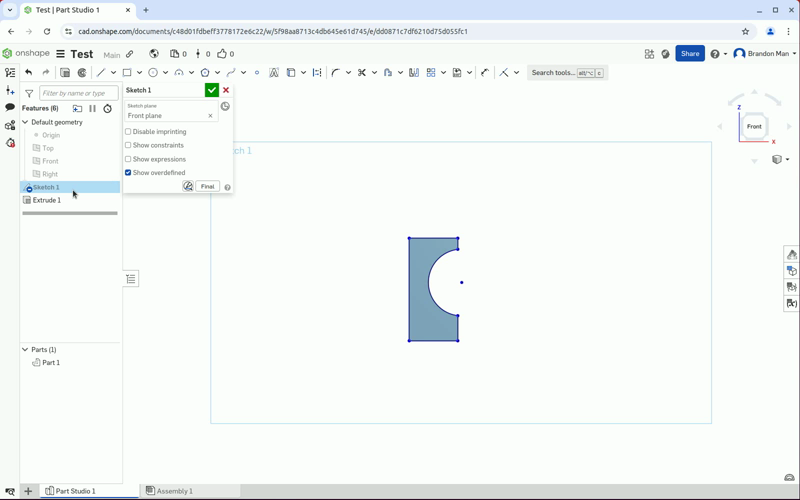
mouse_move(229, 92)
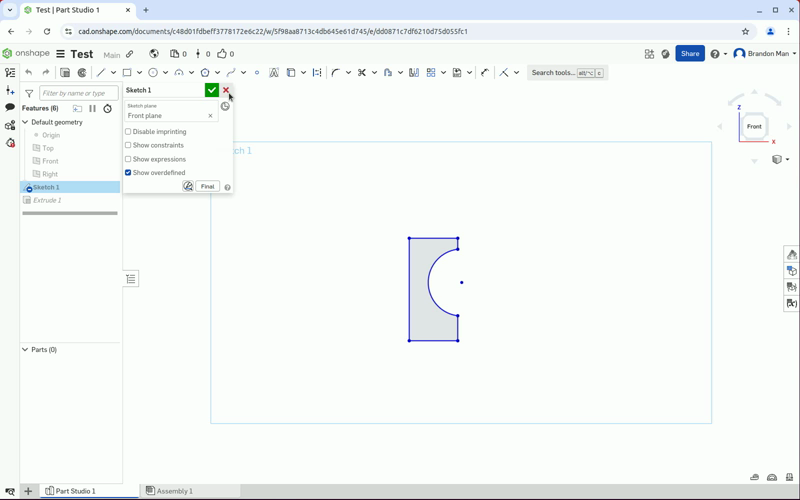
click(229, 92)
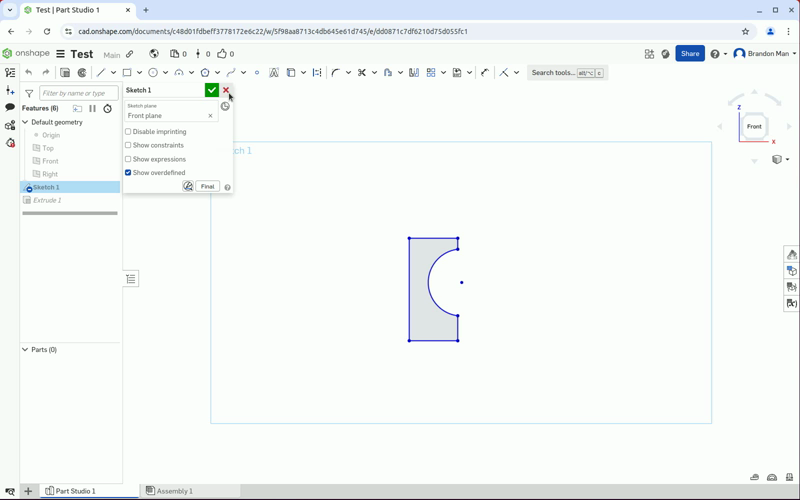
key(shift+s)
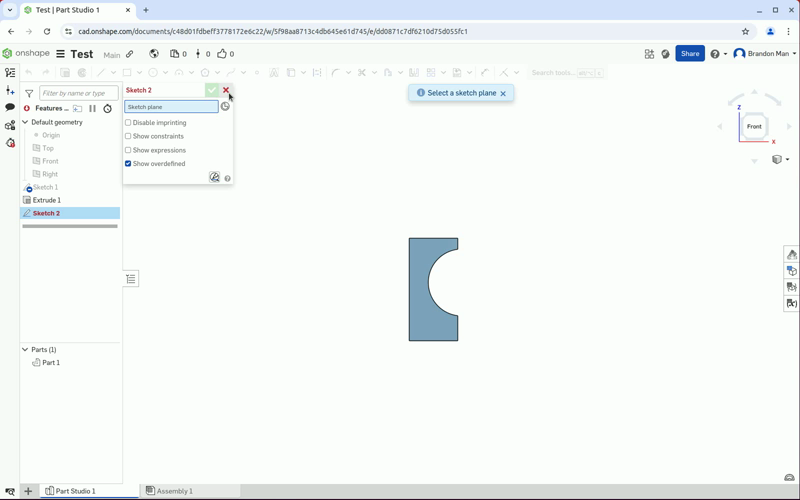
mouse_move(73, 163)
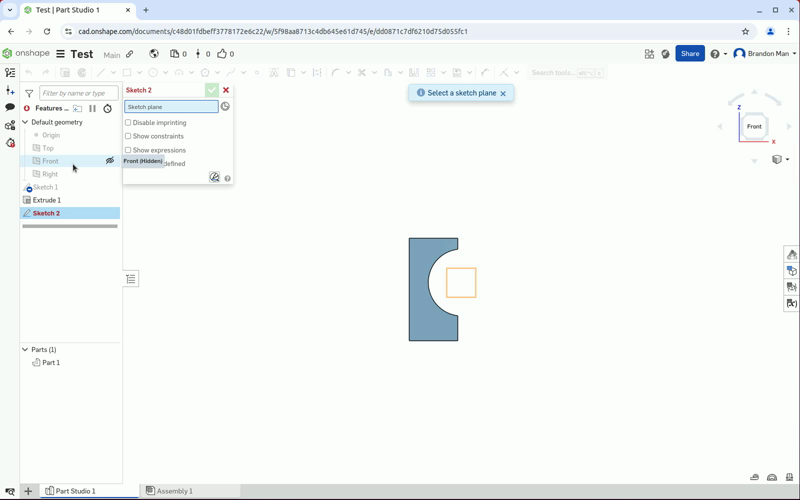
click(73, 163)
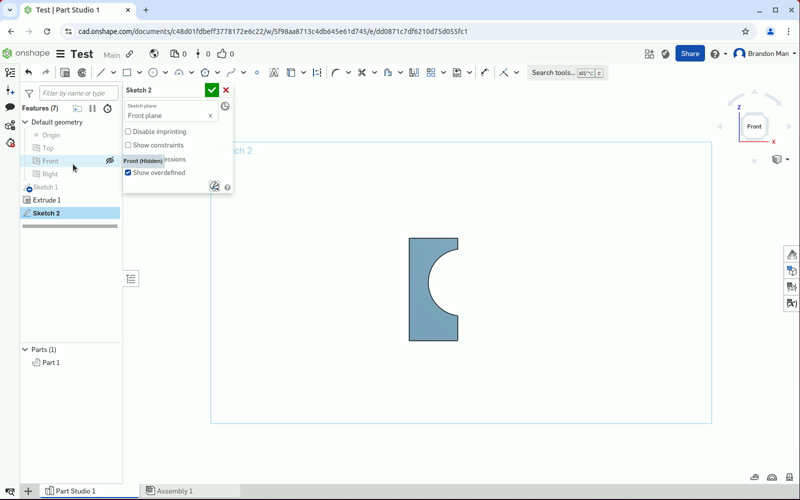
mouse_move(73, 352)
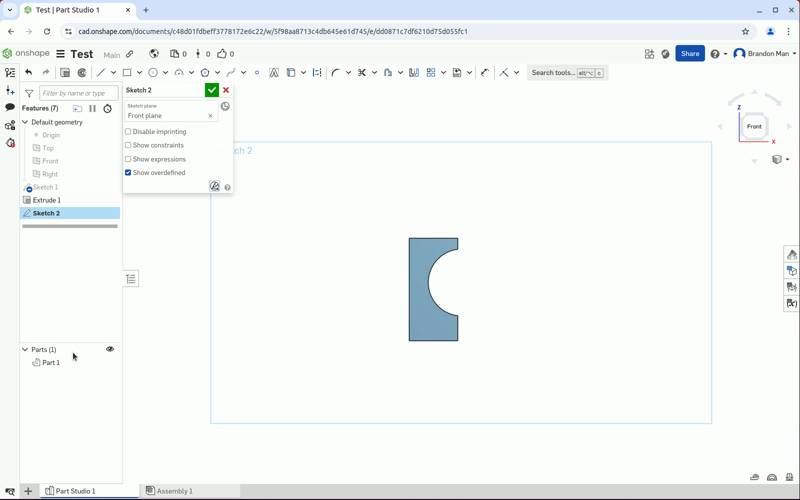
key(y)
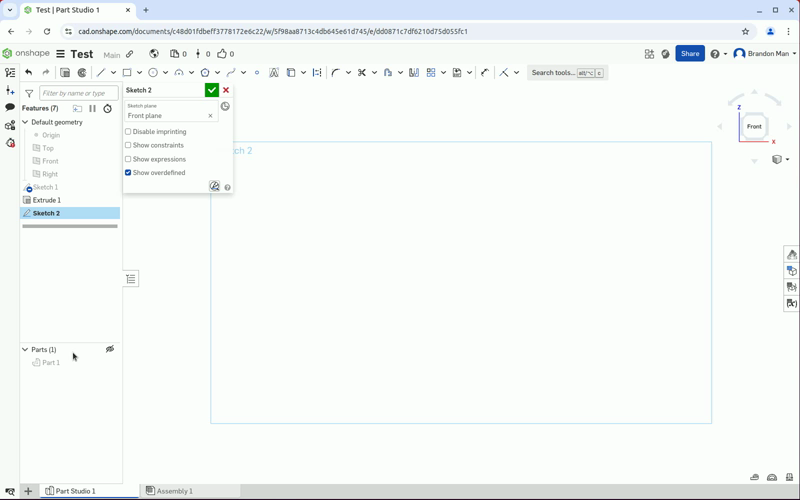
key(a)
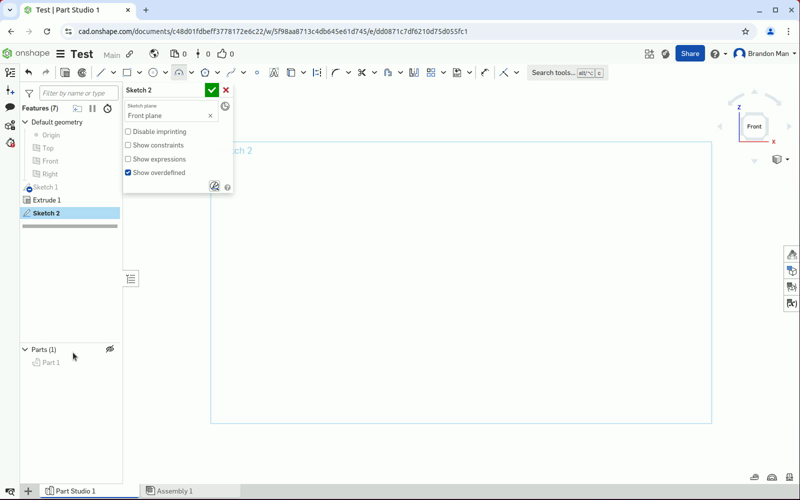
key_down(shift)
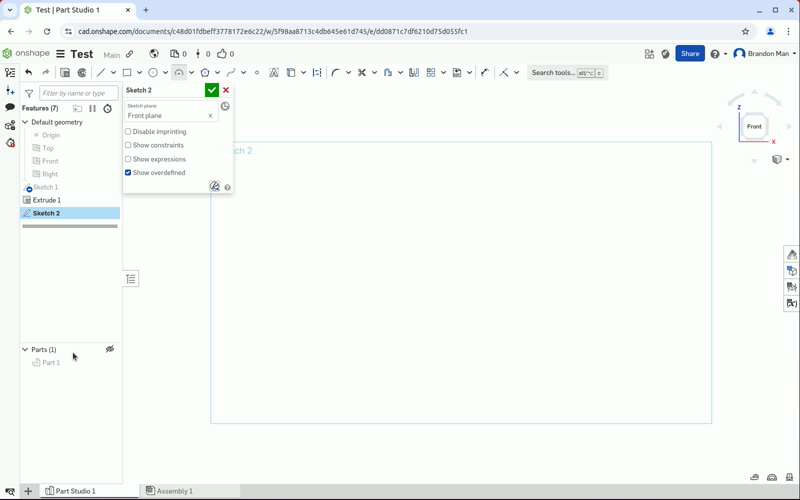
mouse_move(456, 250)
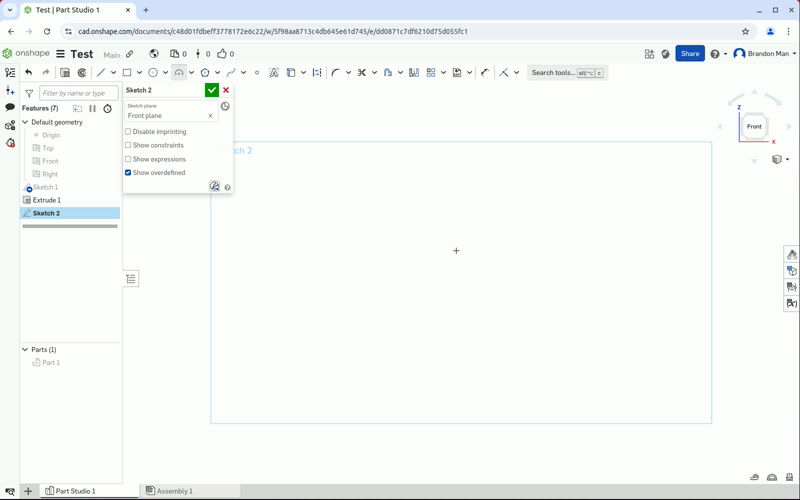
click(456, 250)
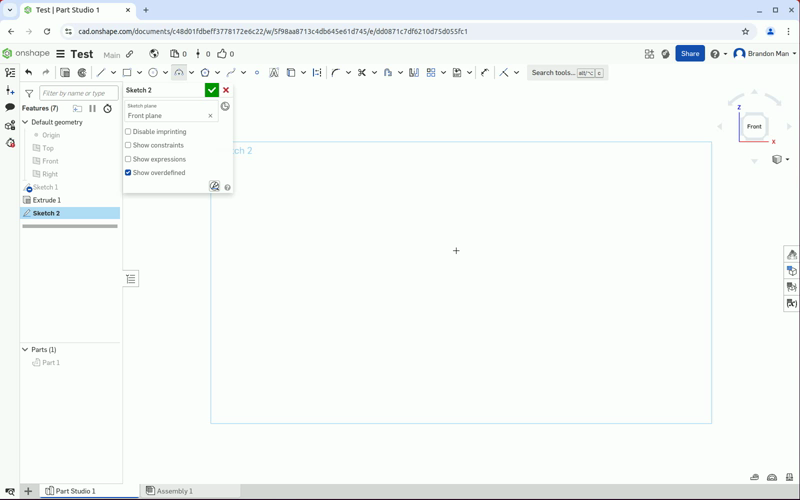
key_up(shift)
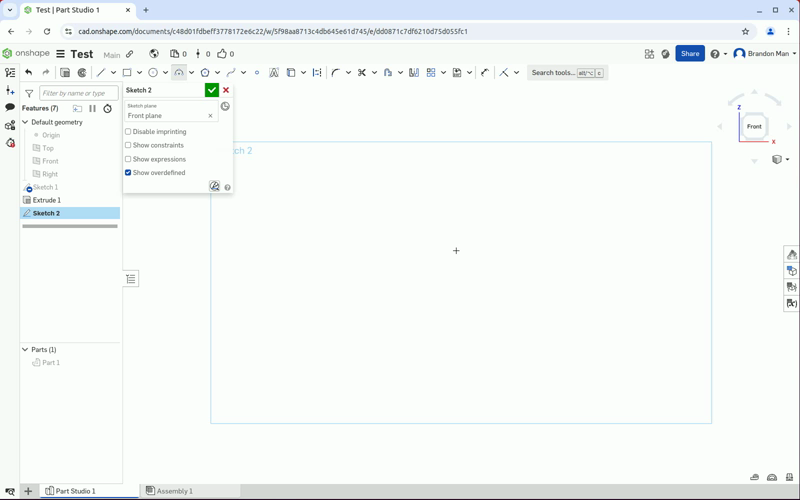
key_down(shift)
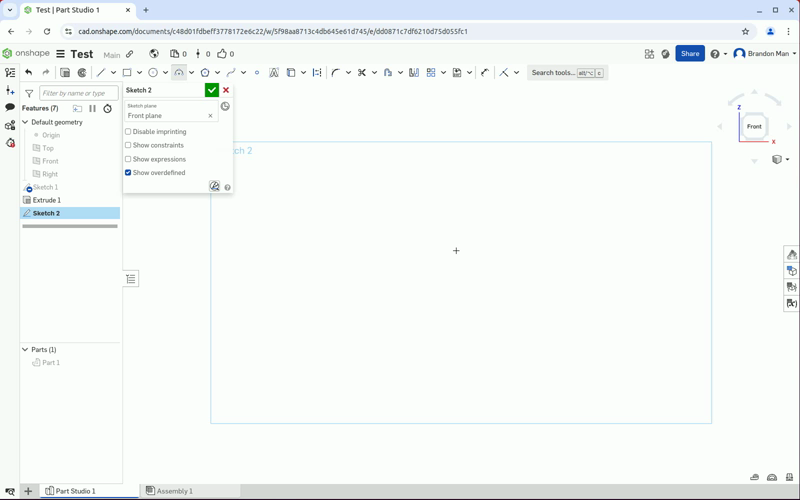
mouse_move(466, 250)
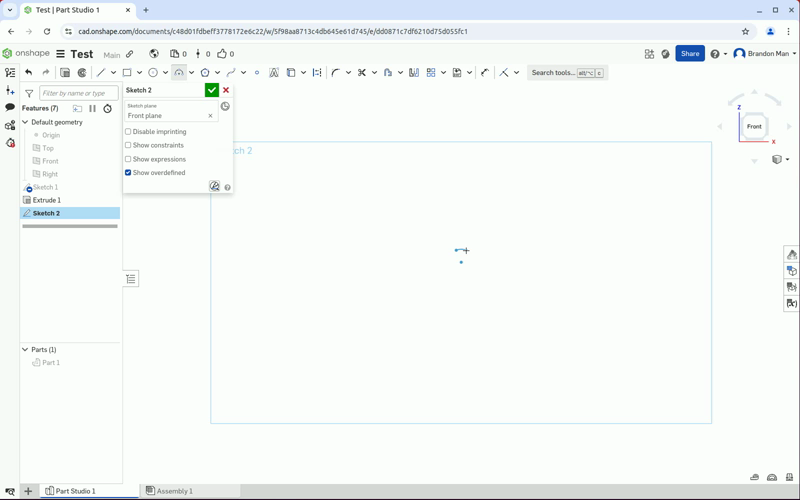
click(466, 250)
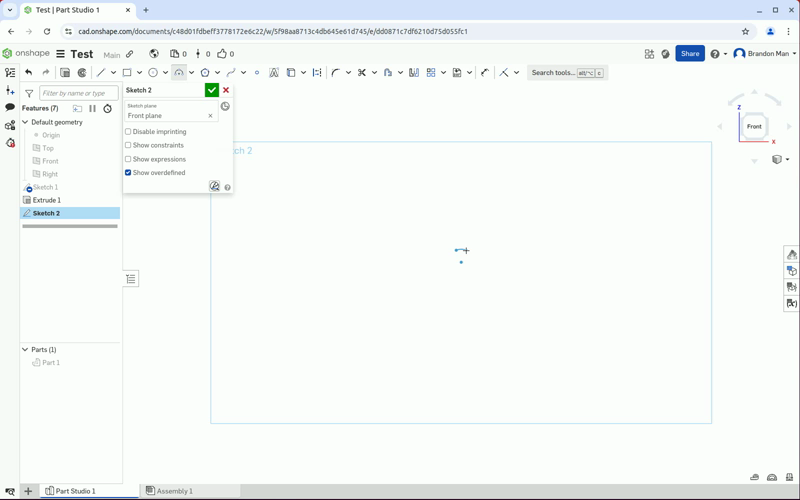
mouse_move(461, 249)
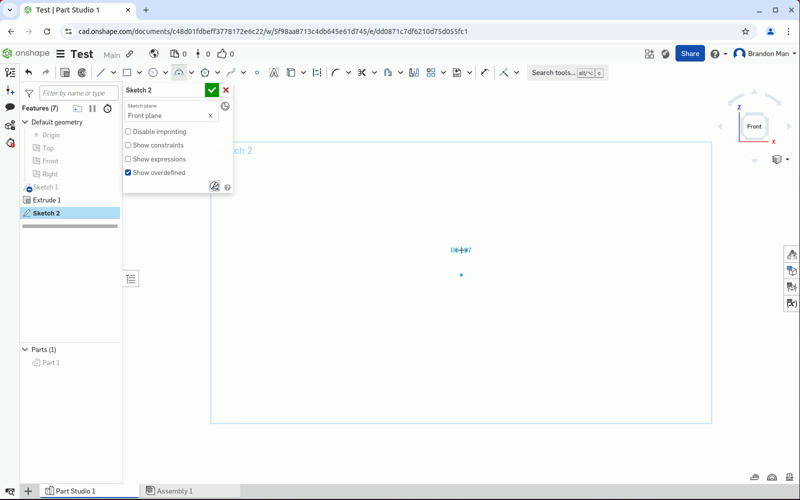
click(461, 249)
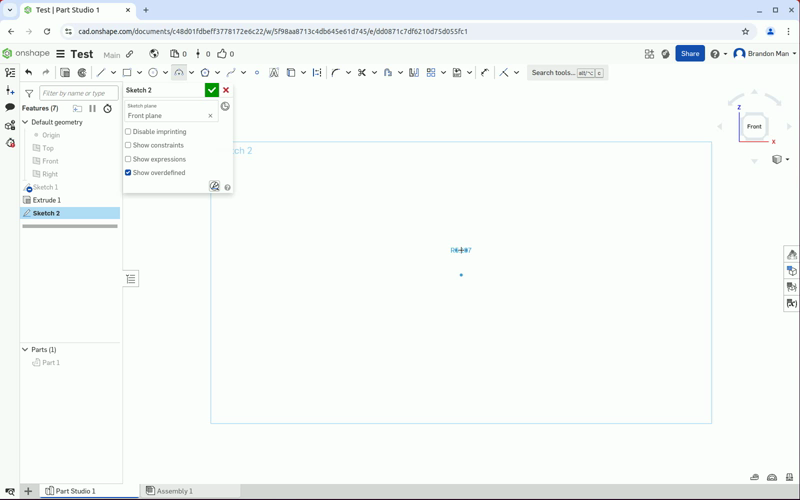
key_up(shift)
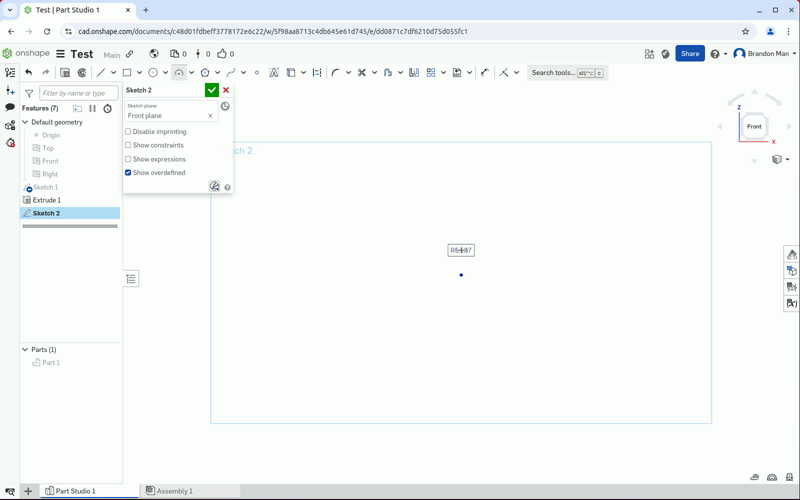
key(esc)
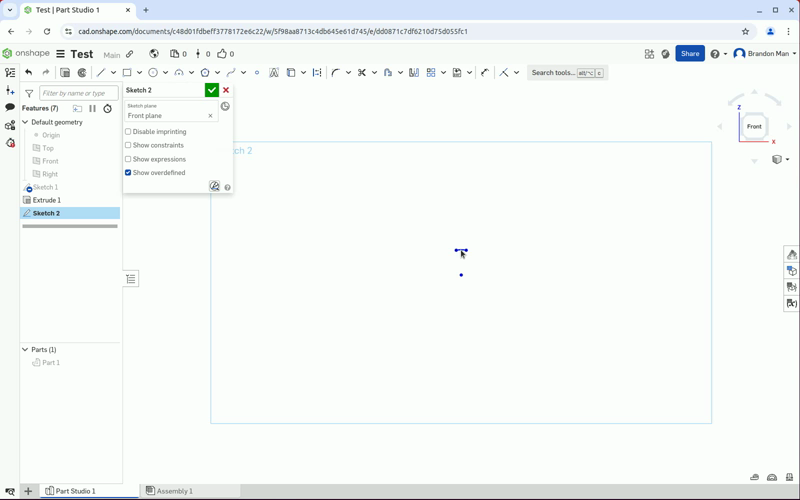
key(l)
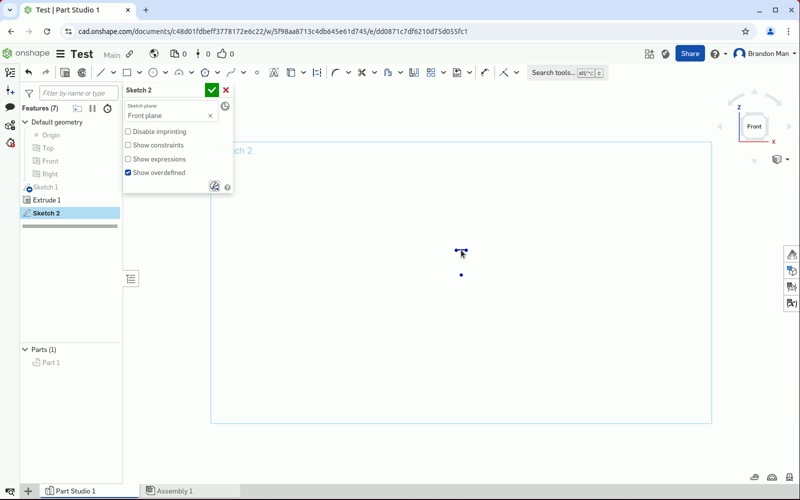
mouse_move(466, 250)
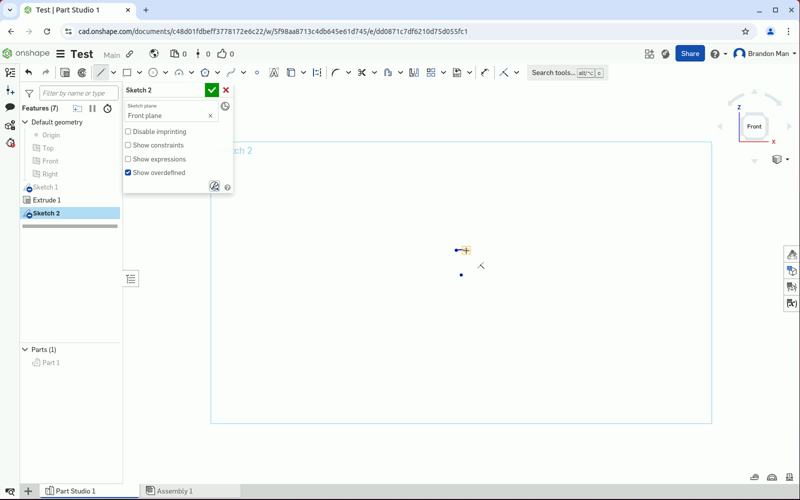
click(466, 250)
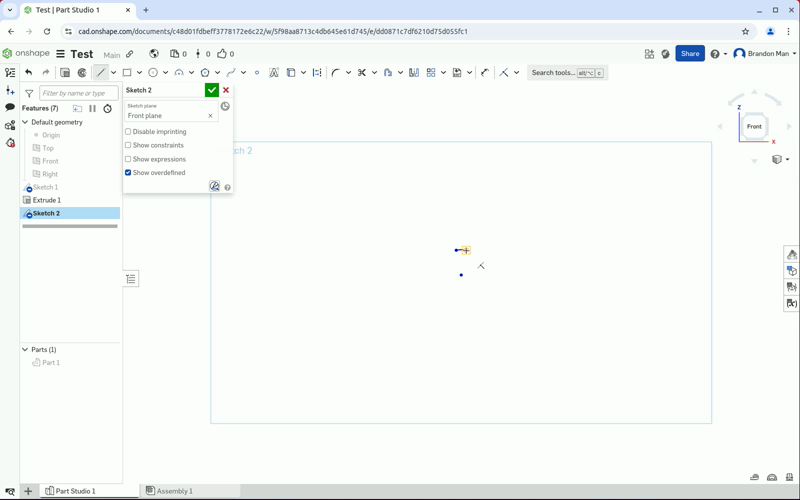
key_down(shift)
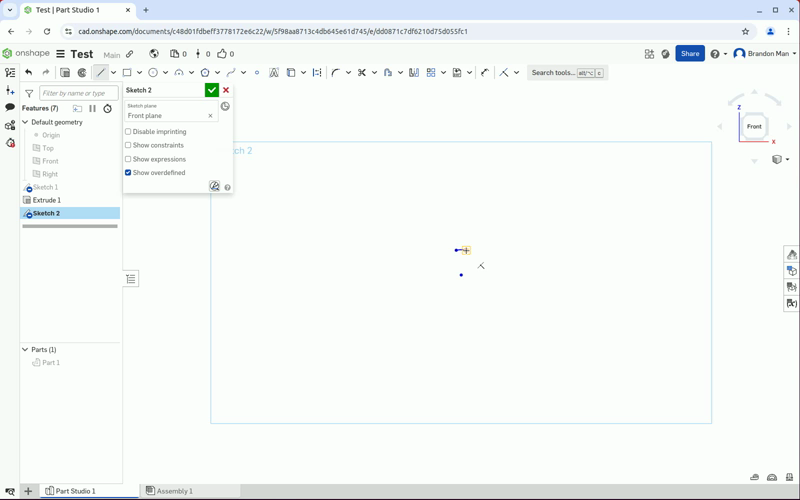
mouse_move(496, 250)
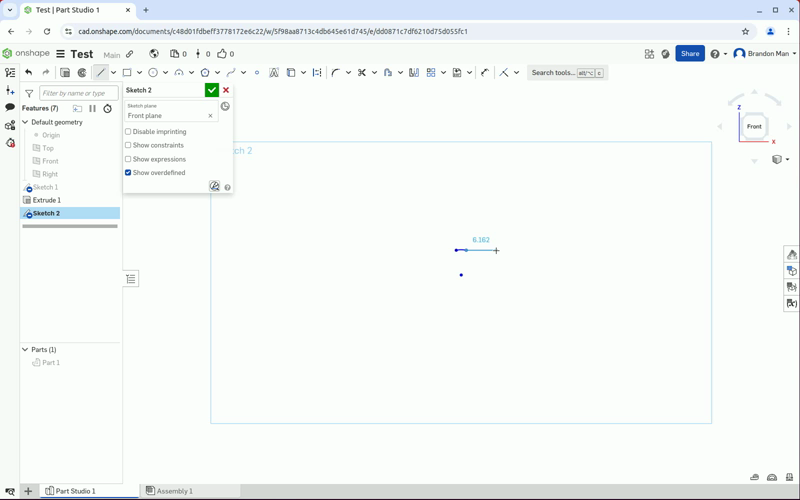
mouse_move(466, 237)
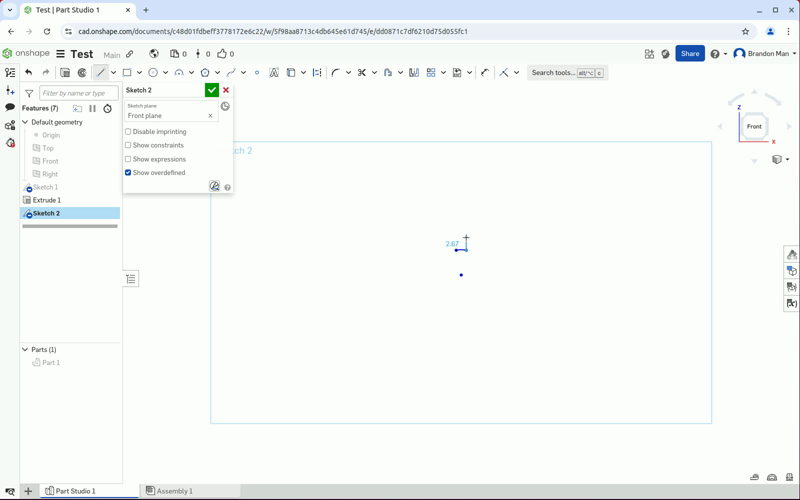
click(466, 237)
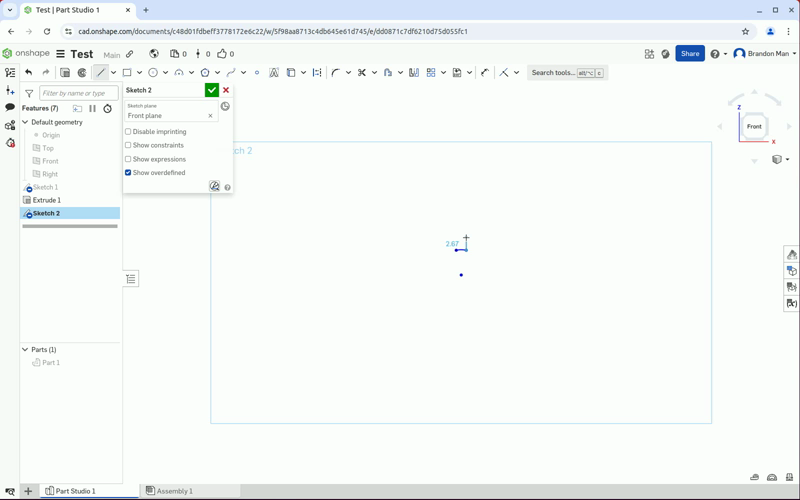
key_up(shift)
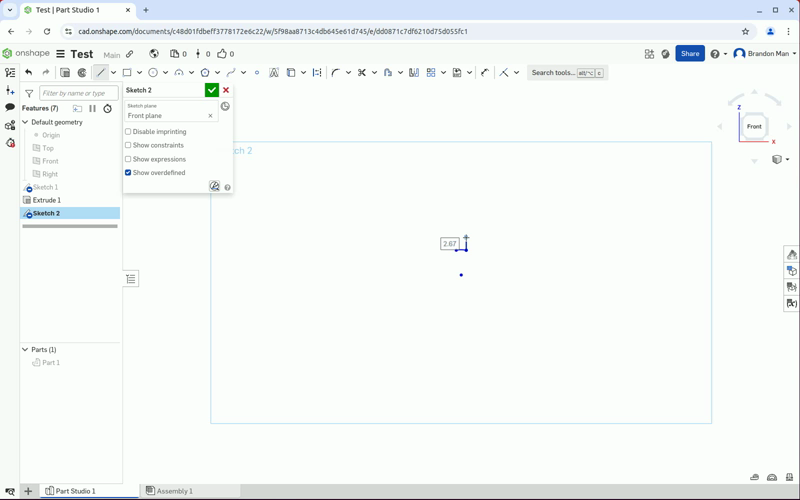
key_down(shift)
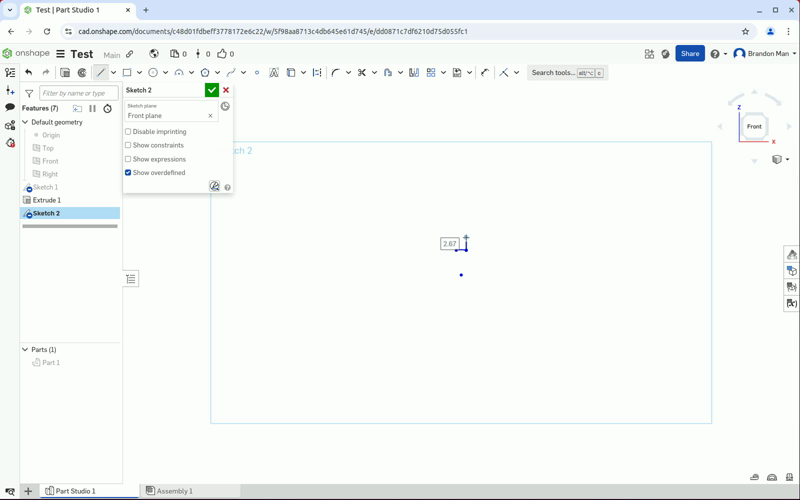
mouse_move(496, 237)
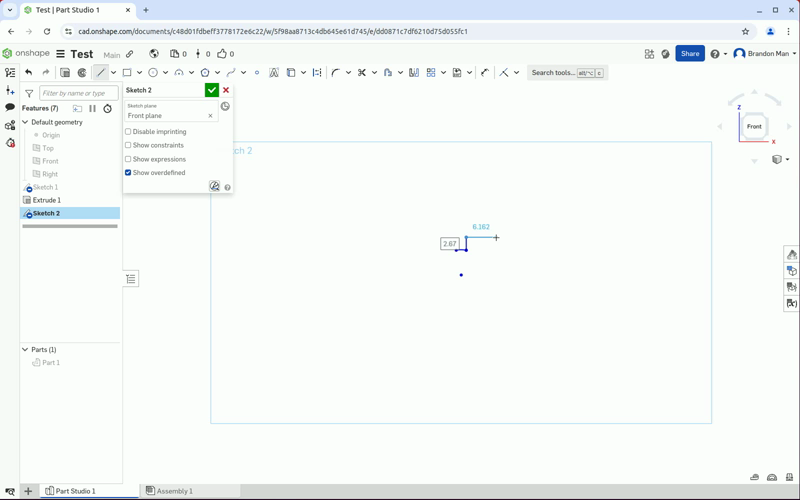
mouse_move(456, 237)
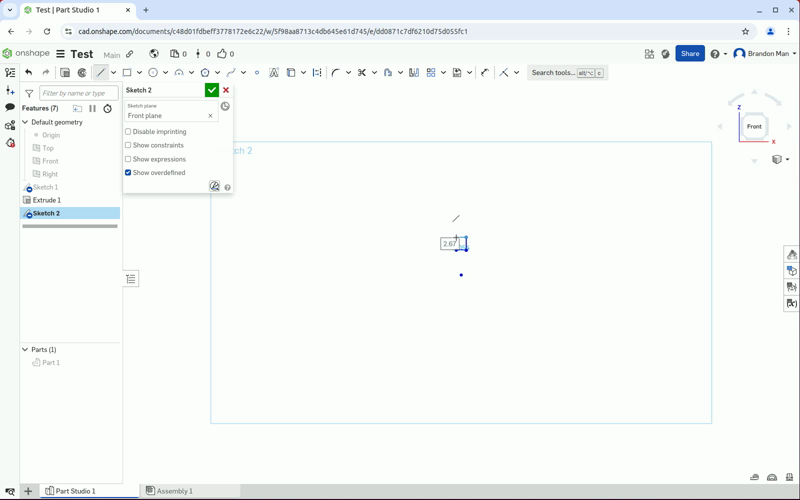
click(456, 237)
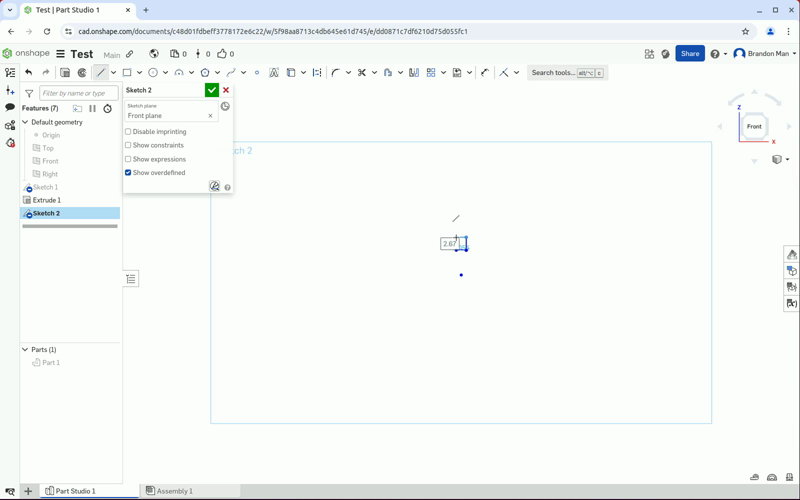
key_up(shift)
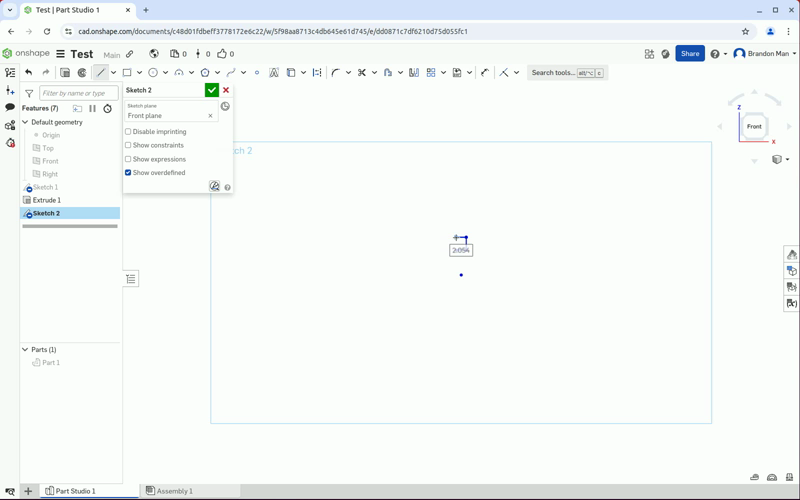
mouse_move(486, 237)
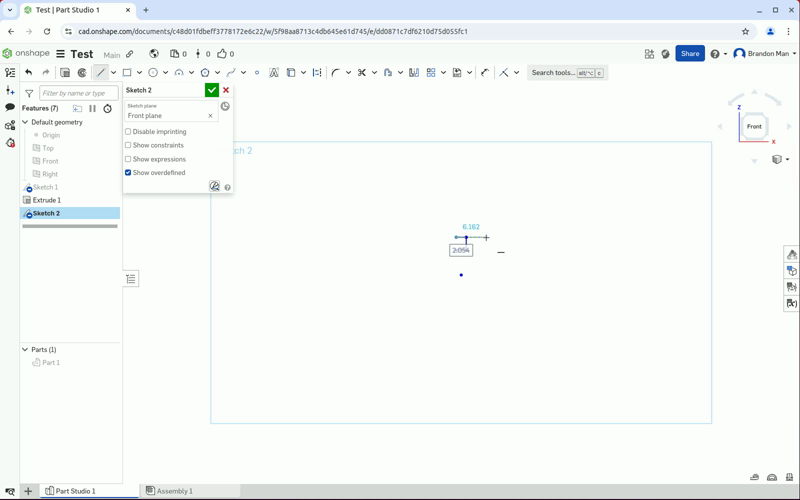
key_down(shift)
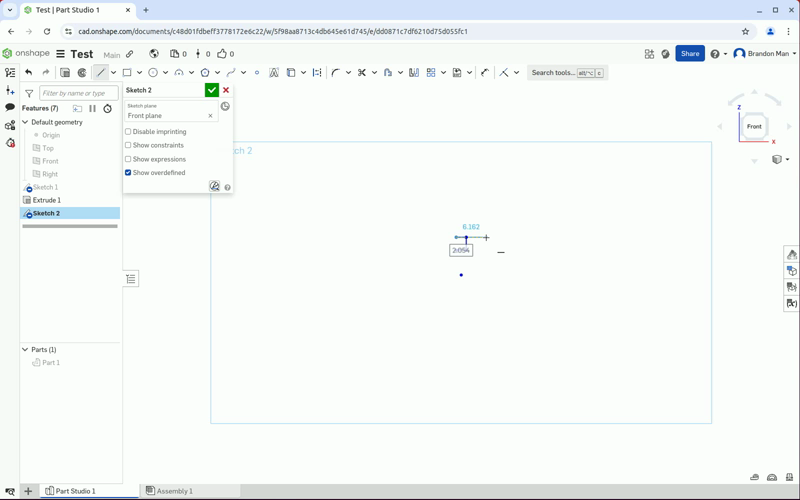
mouse_move(456, 250)
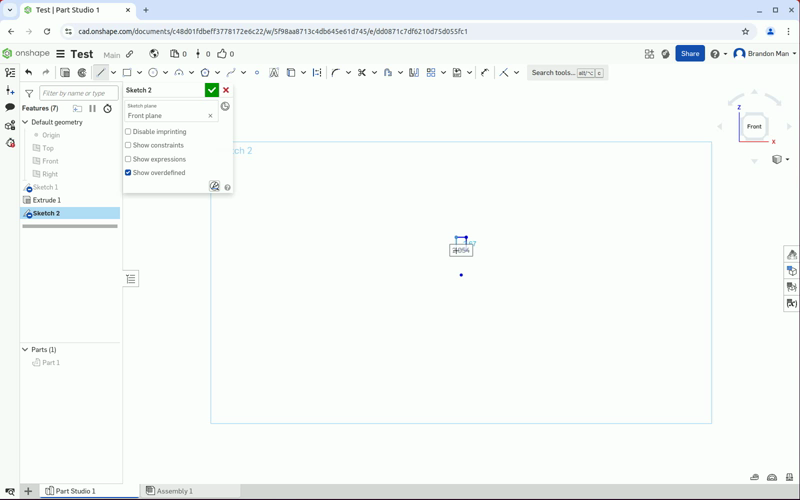
key_up(shift)
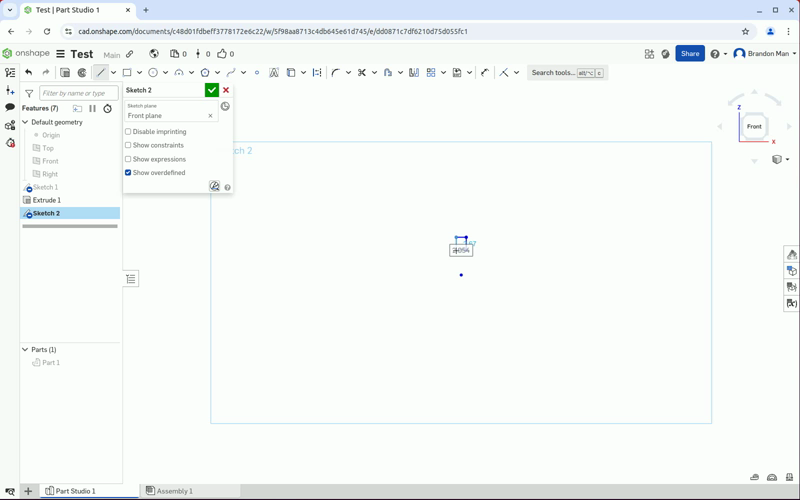
click(456, 250)
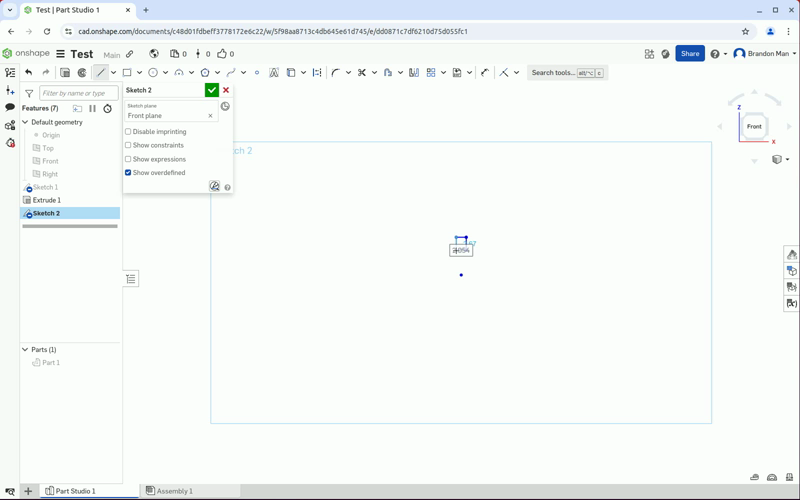
key(esc)
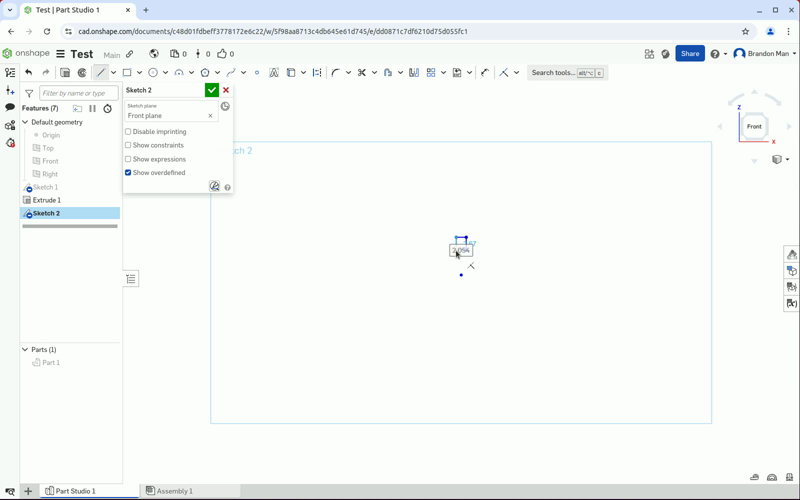
mouse_move(457, 244)
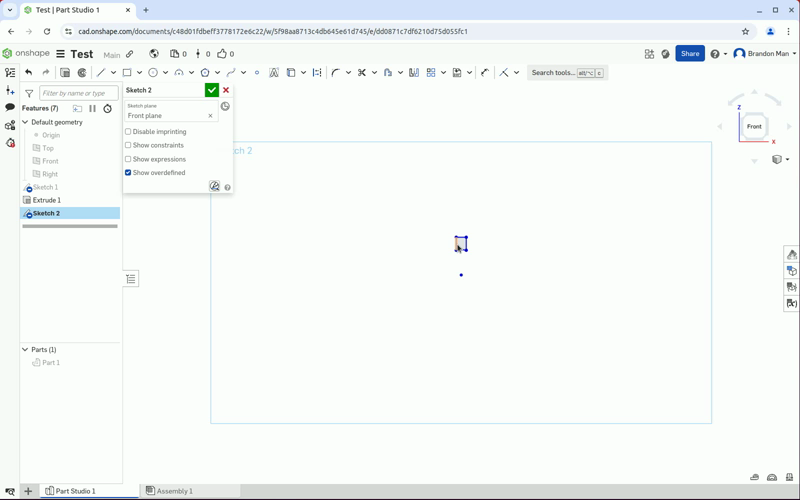
scroll(6)
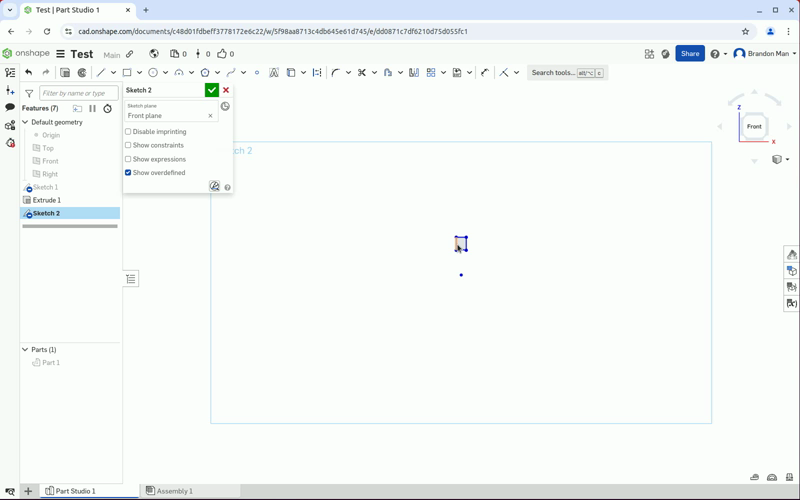
scroll(6)
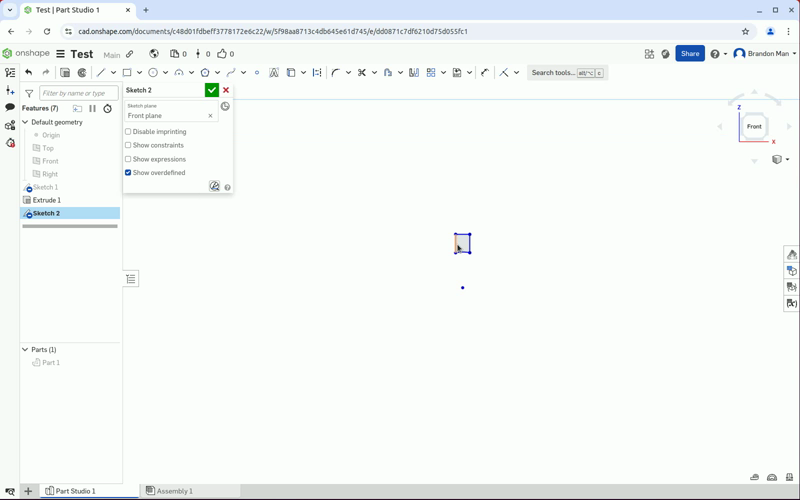
scroll(6)
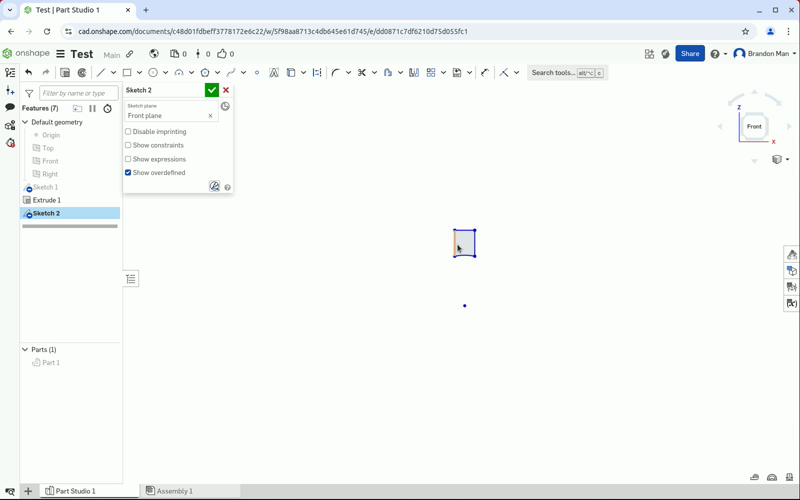
scroll(6)
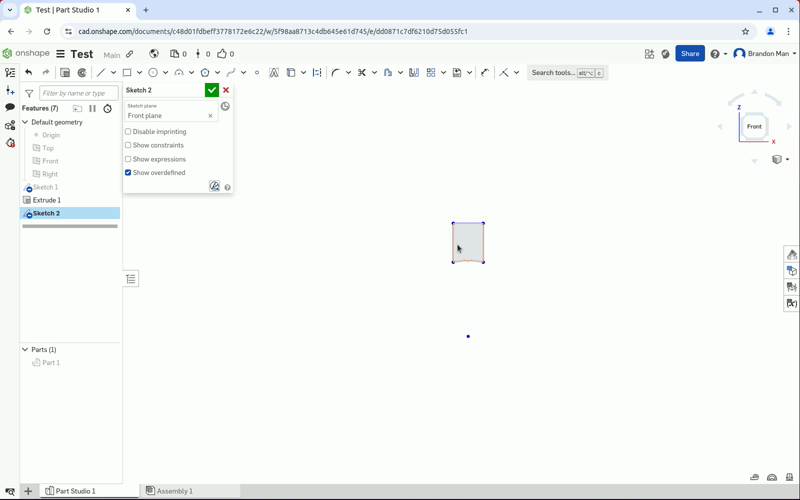
scroll(6)
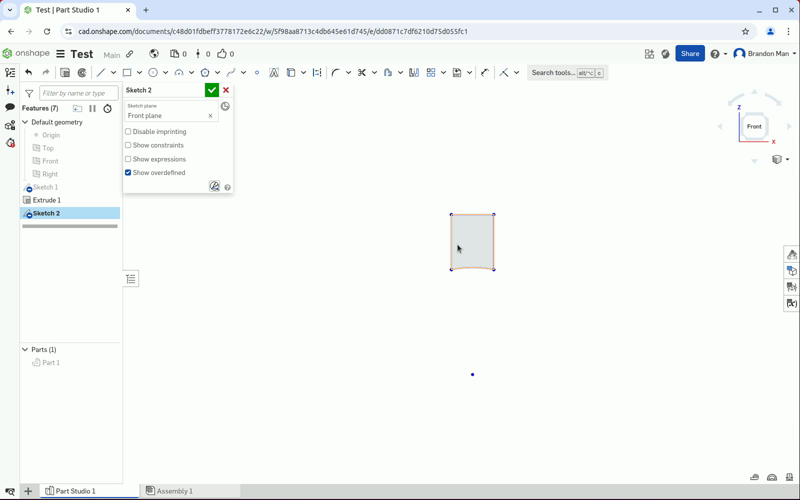
scroll(6)
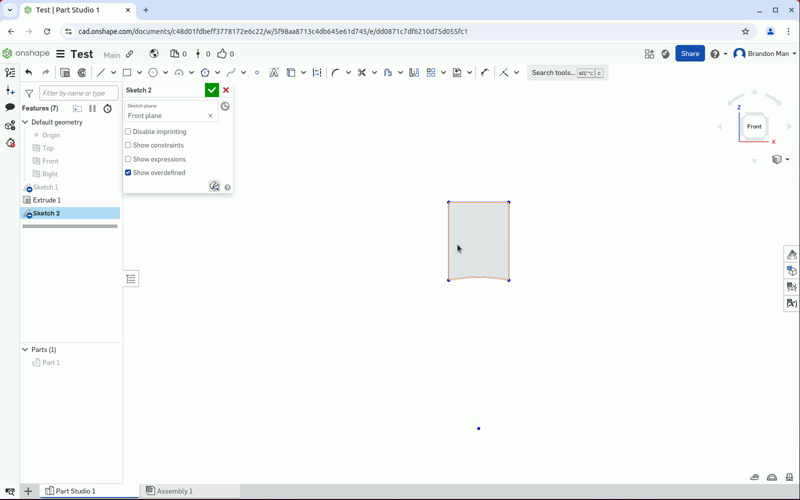
scroll(6)
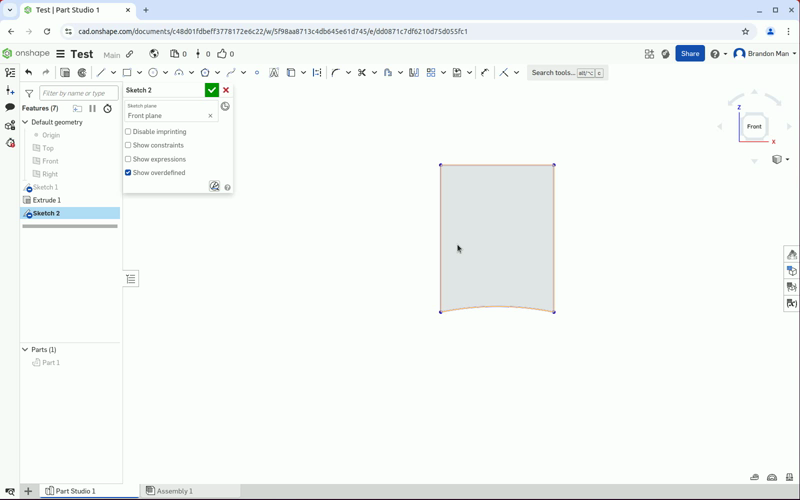
click(457, 244)
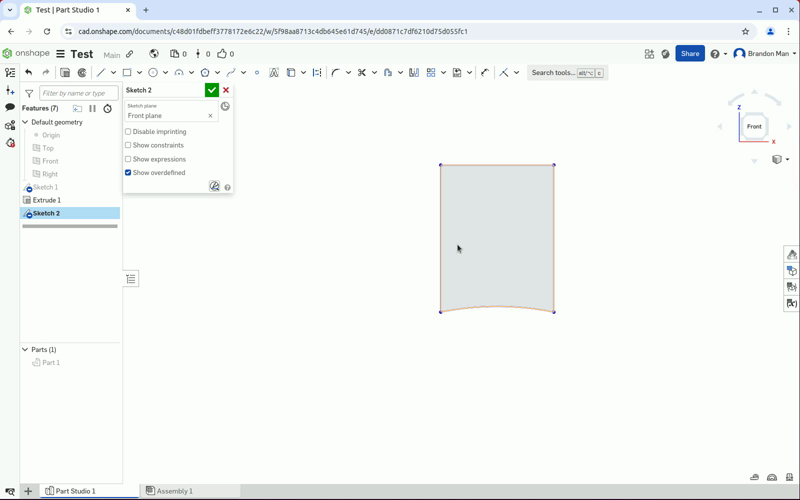
scroll(-6)
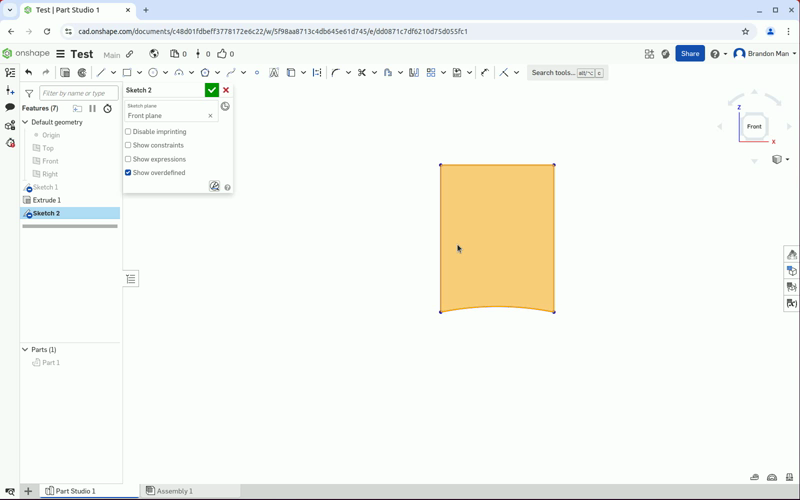
scroll(-6)
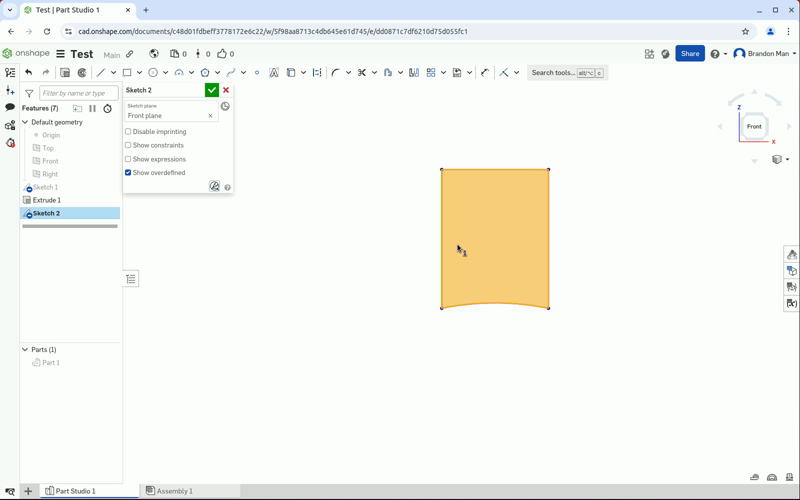
scroll(-6)
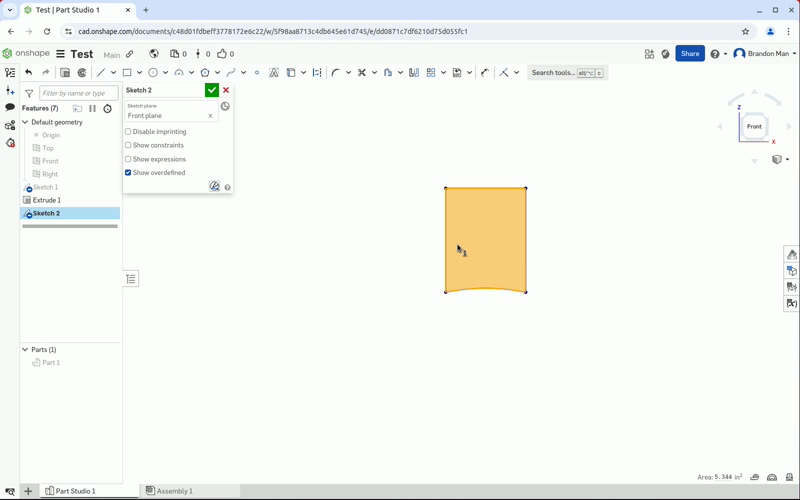
scroll(-6)
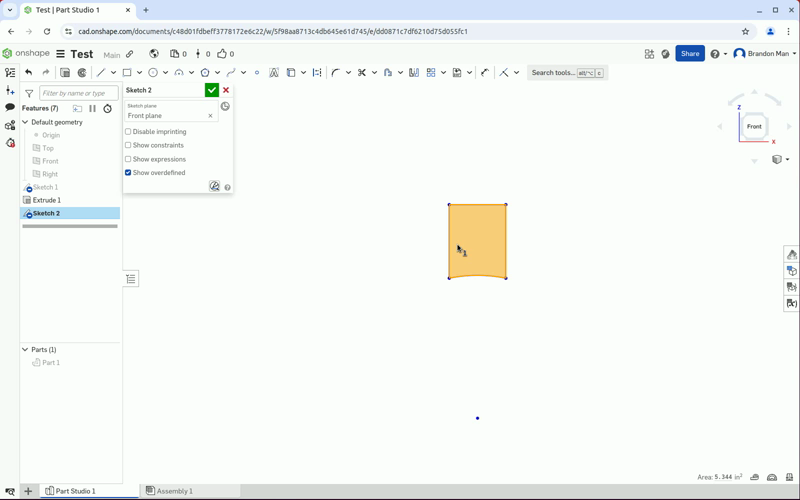
scroll(-6)
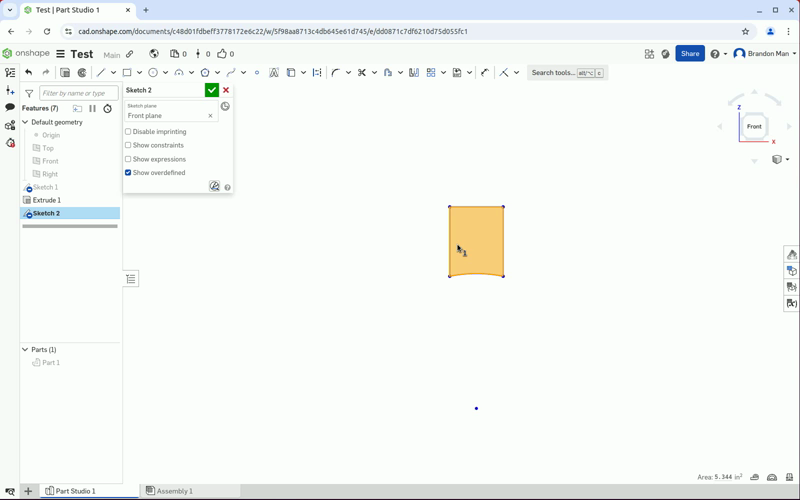
scroll(-6)
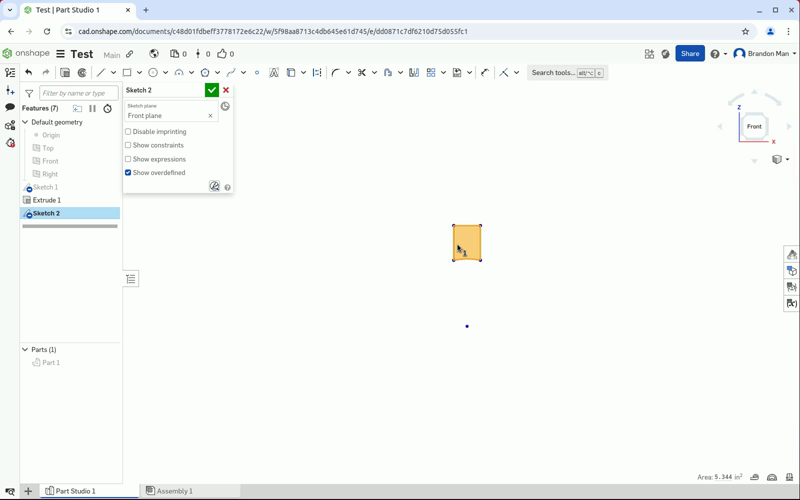
scroll(-6)
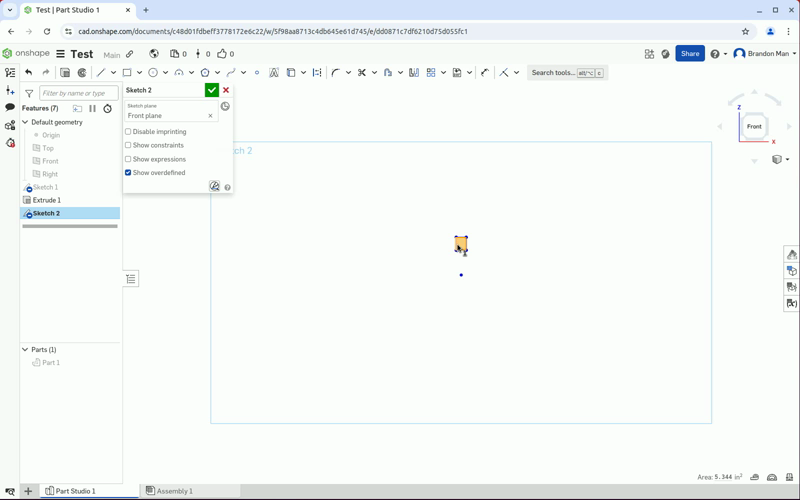
mouse_move(73, 352)
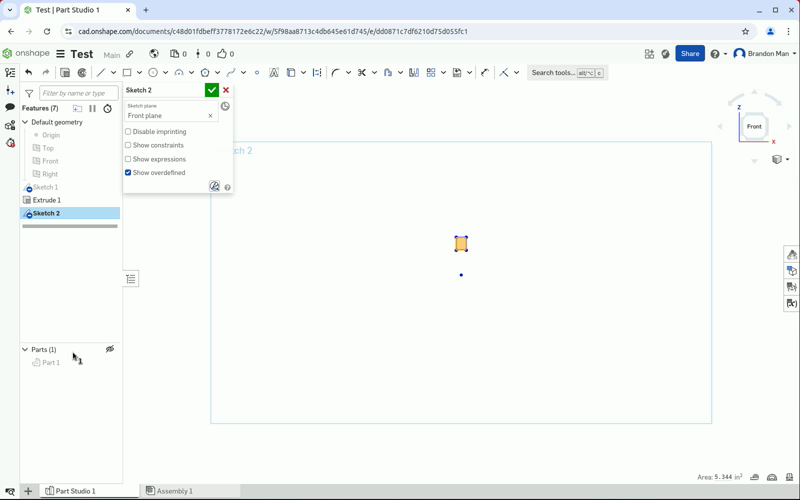
key(shift+y)
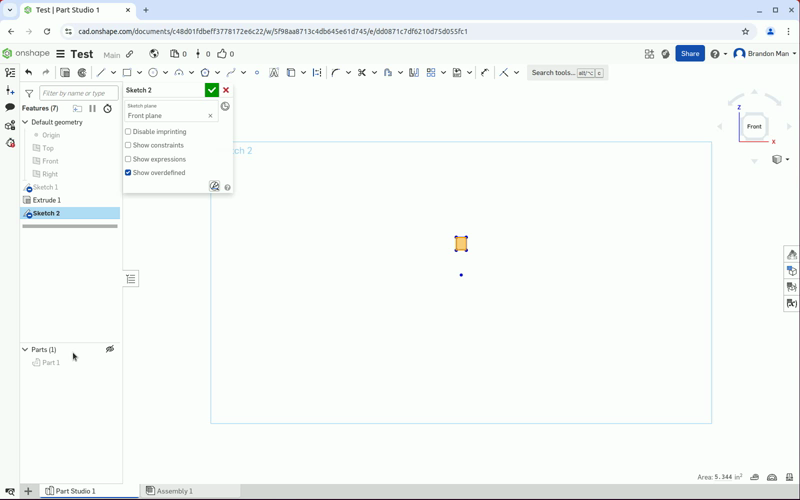
key(shift+e)
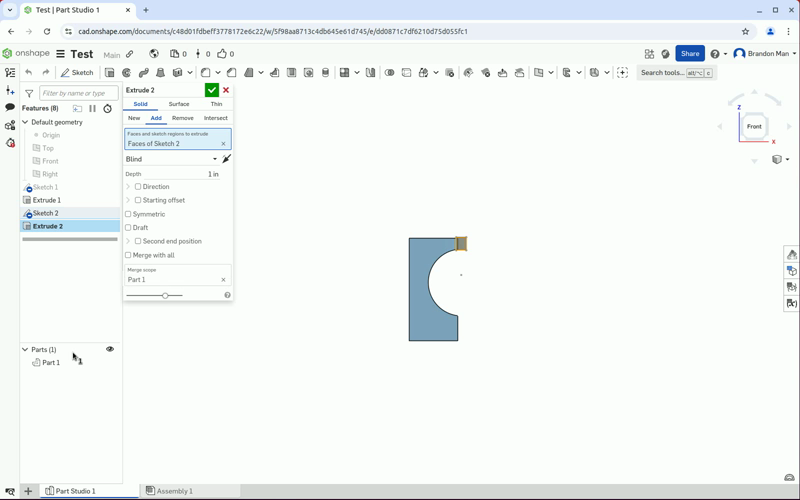
mouse_move(143, 106)
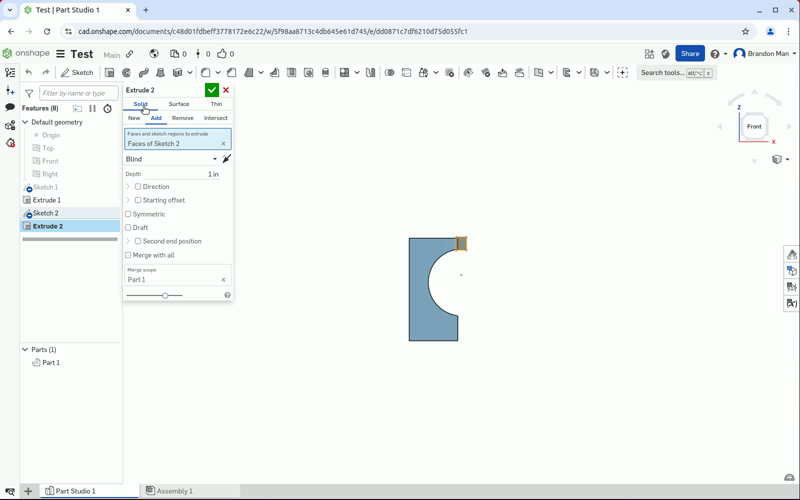
click(143, 106)
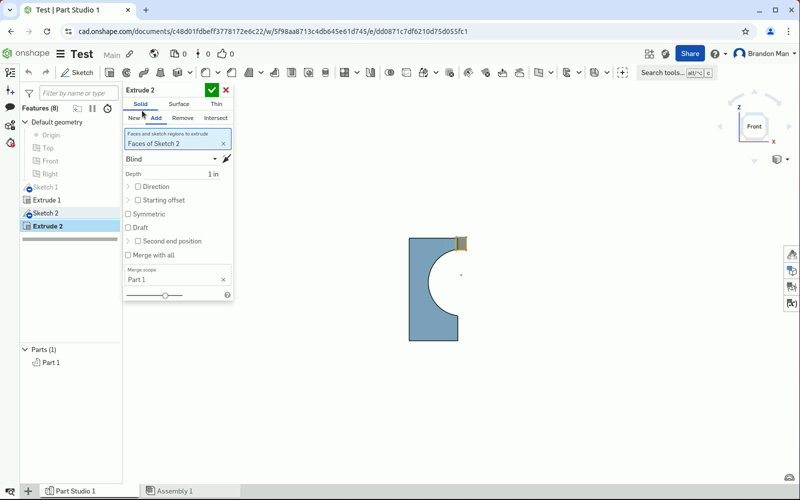
mouse_move(137, 120)
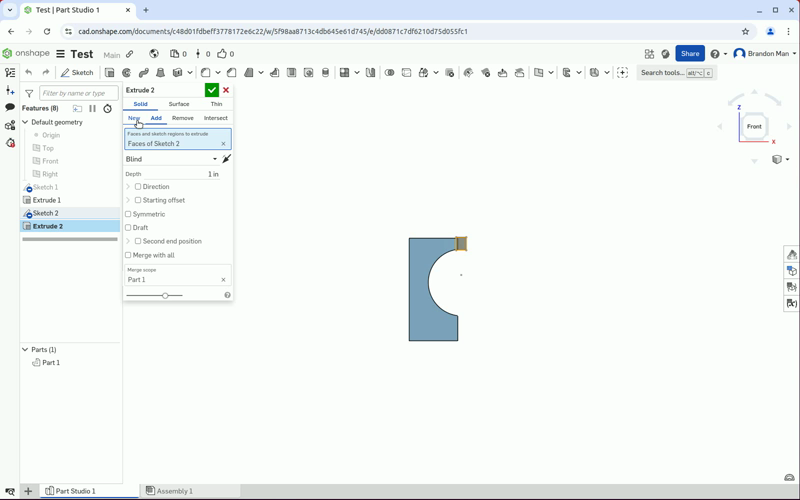
click(137, 120)
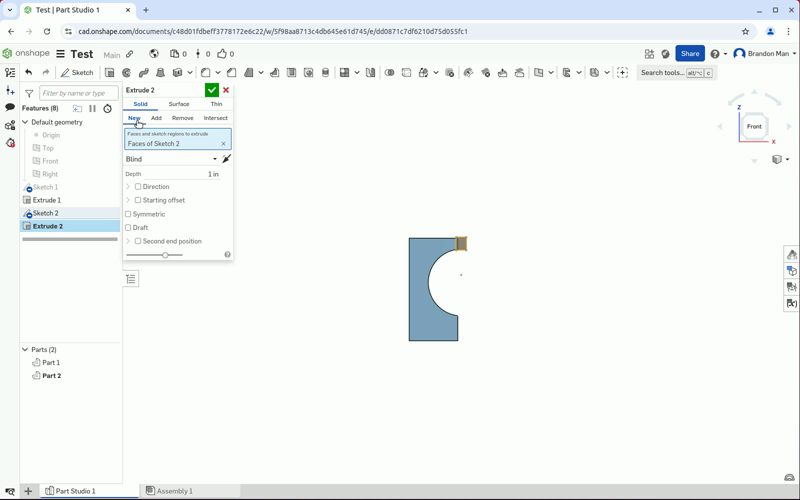
key(tab, 4)
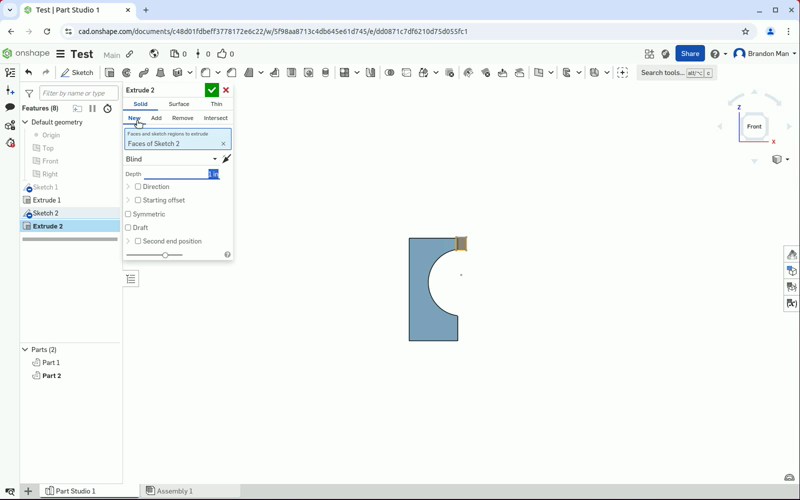
text(23.108)
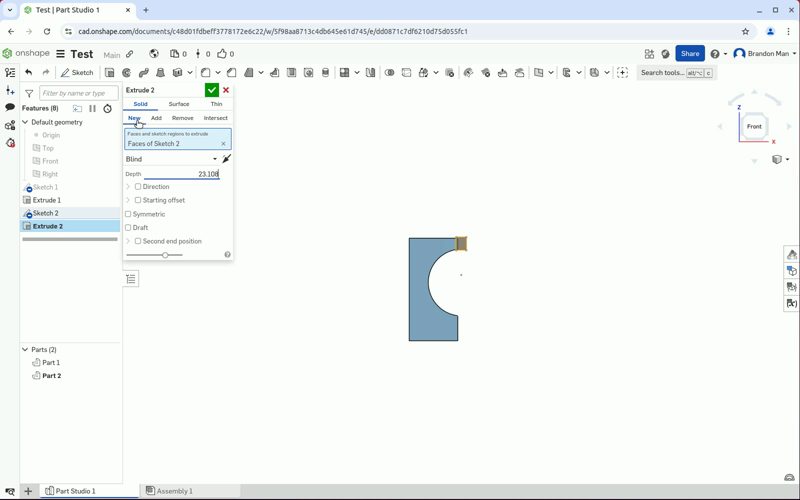
key(enter)
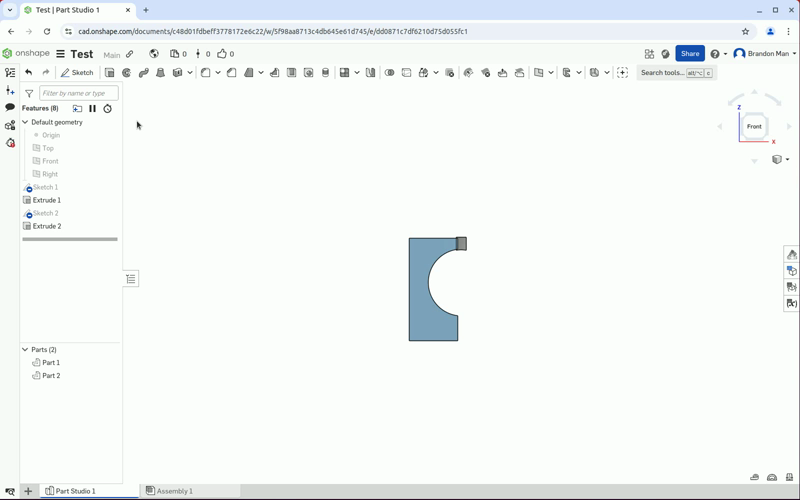
key(shift+h)
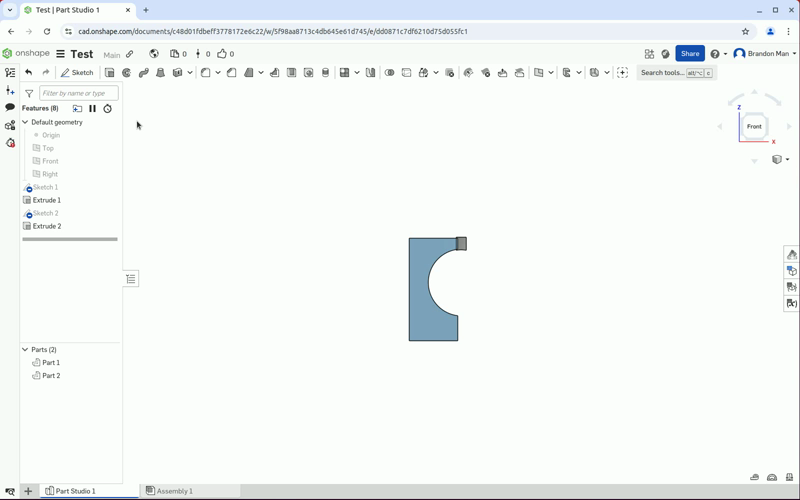
key(shift+h)
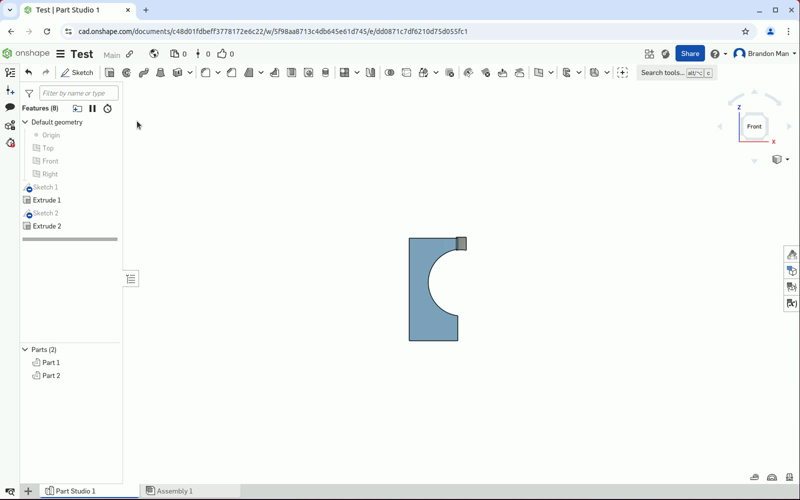
mouse_move(73, 189)
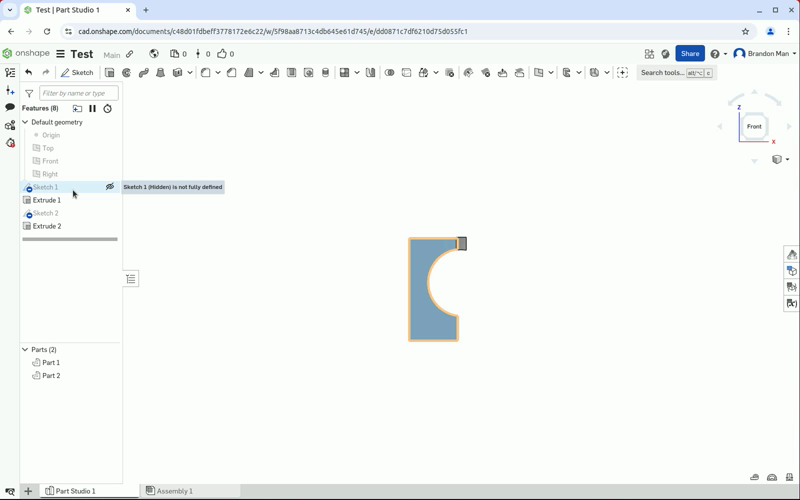
click(73, 189)
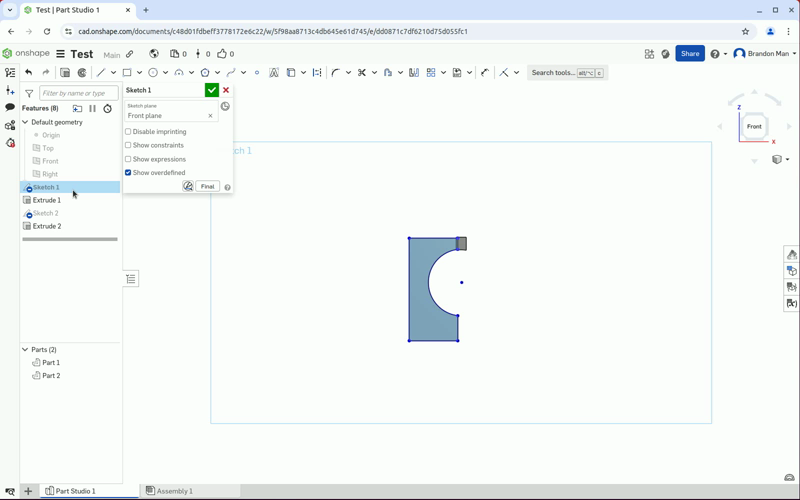
mouse_move(229, 92)
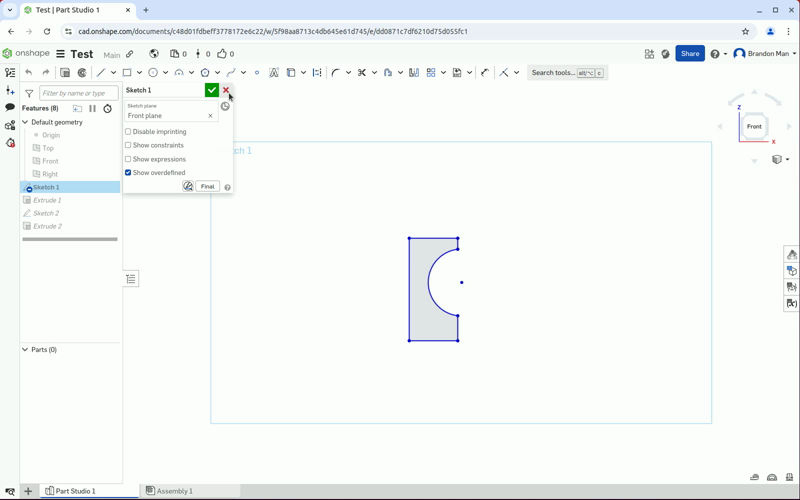
click(229, 92)
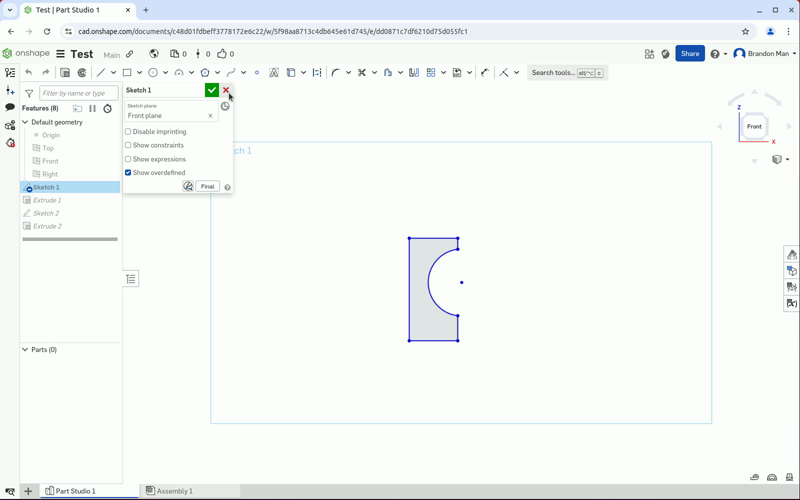
key(shift+s)
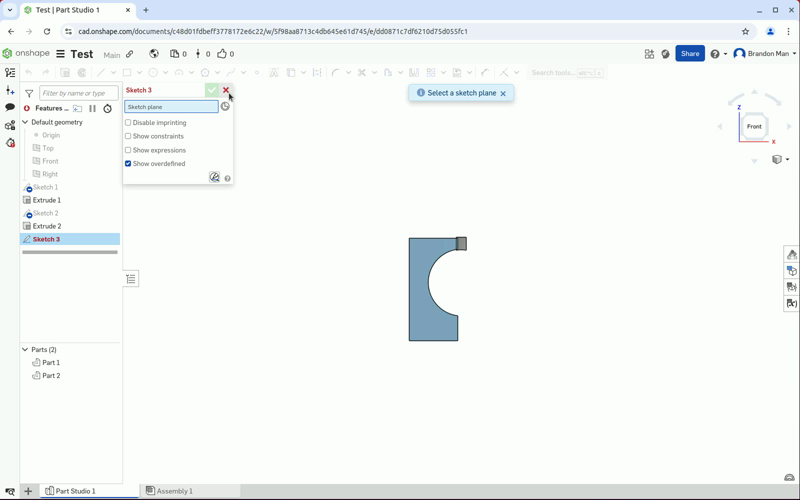
mouse_move(73, 163)
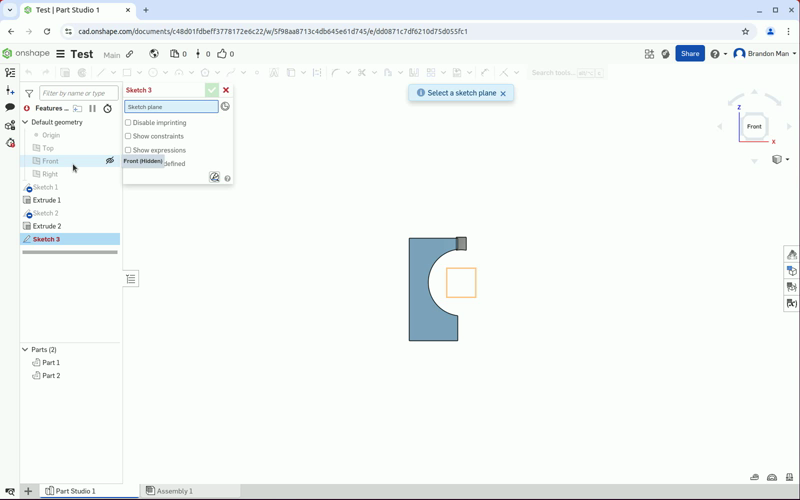
click(73, 163)
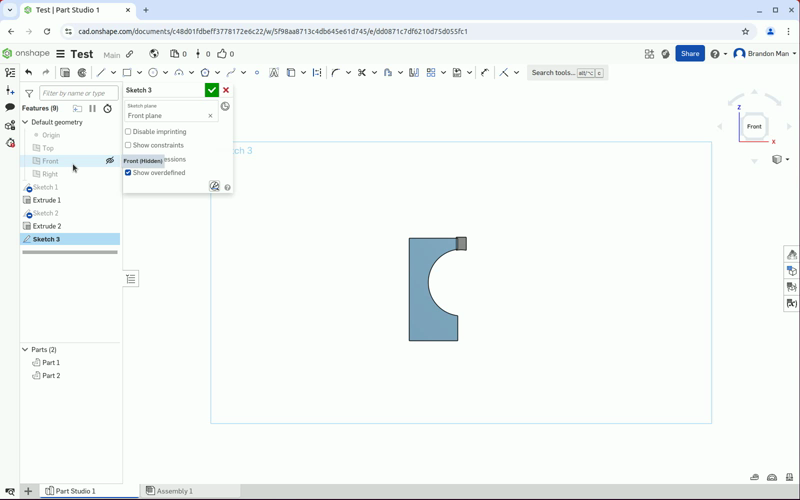
mouse_move(73, 352)
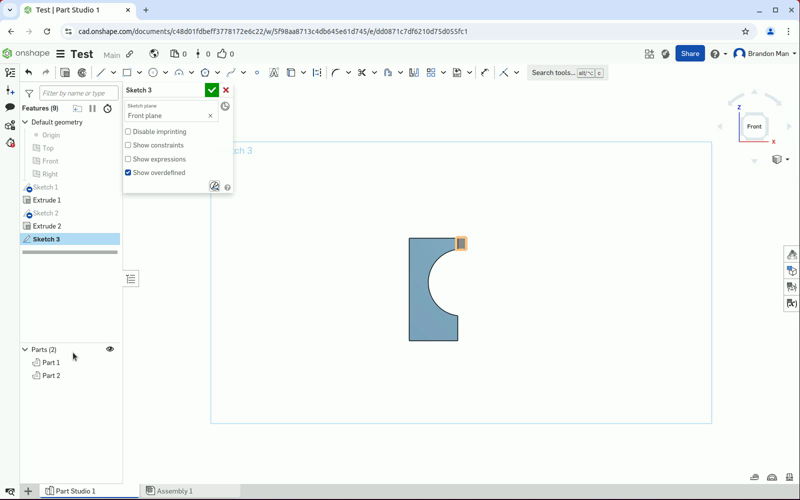
key(y)
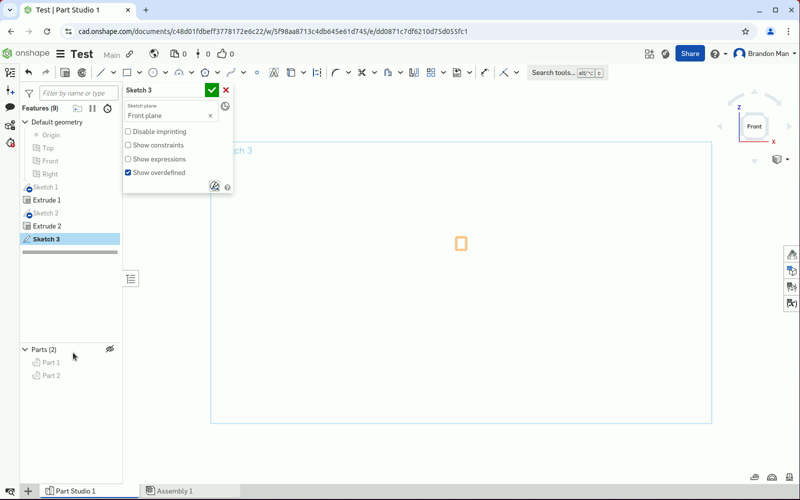
key(l)
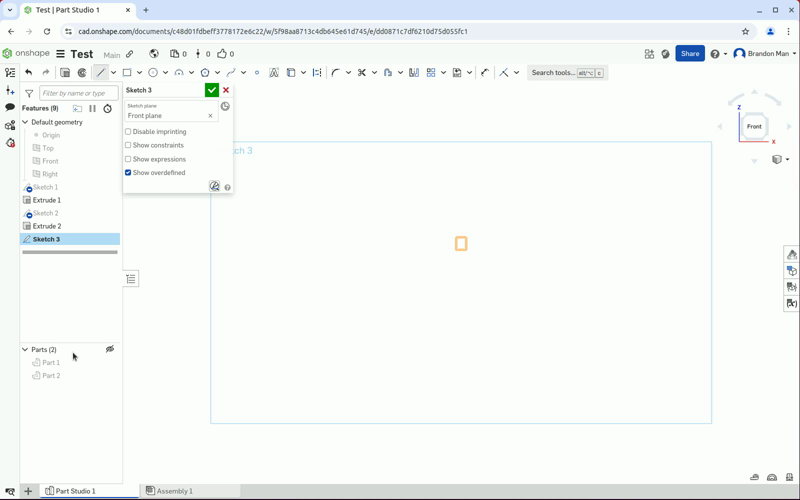
key_down(shift)
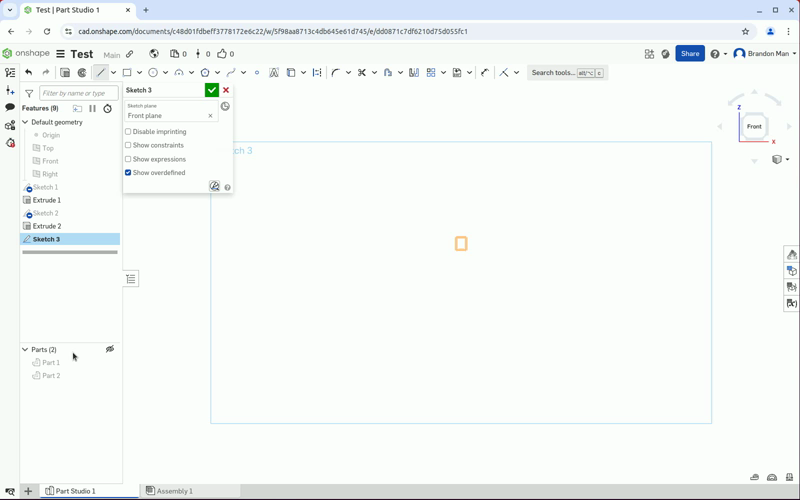
mouse_move(465, 340)
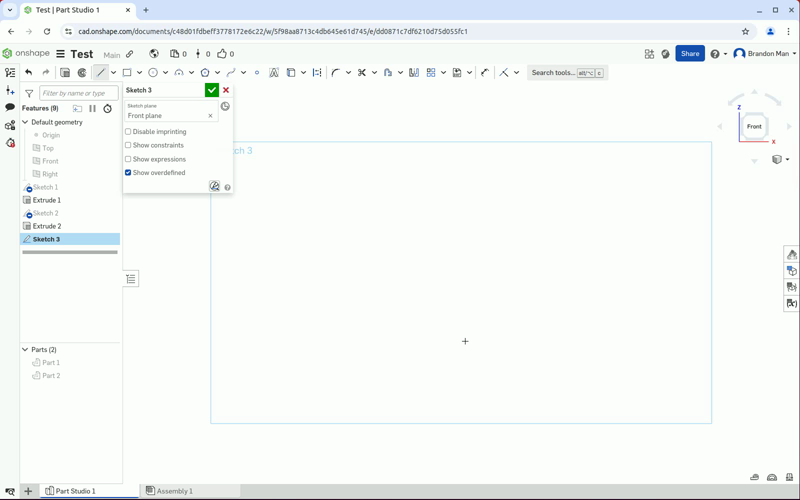
click(465, 340)
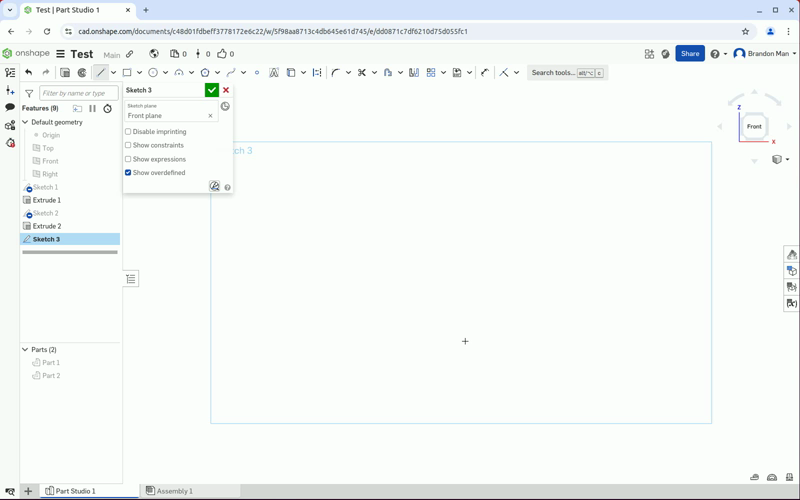
key_up(shift)
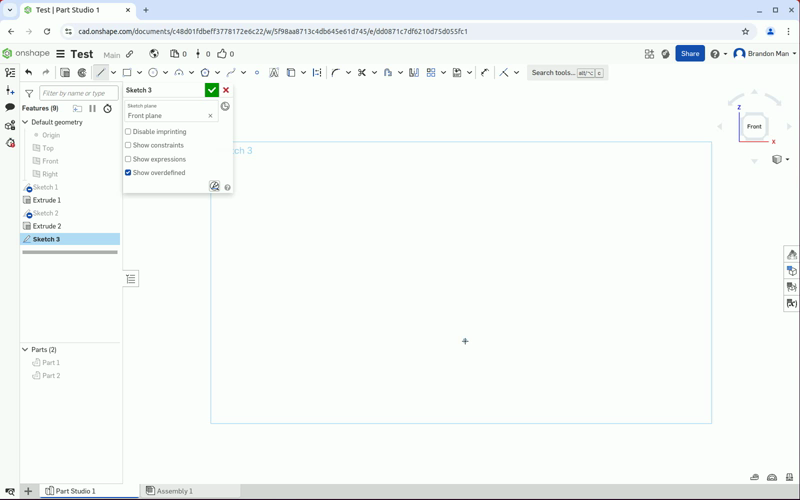
key_down(shift)
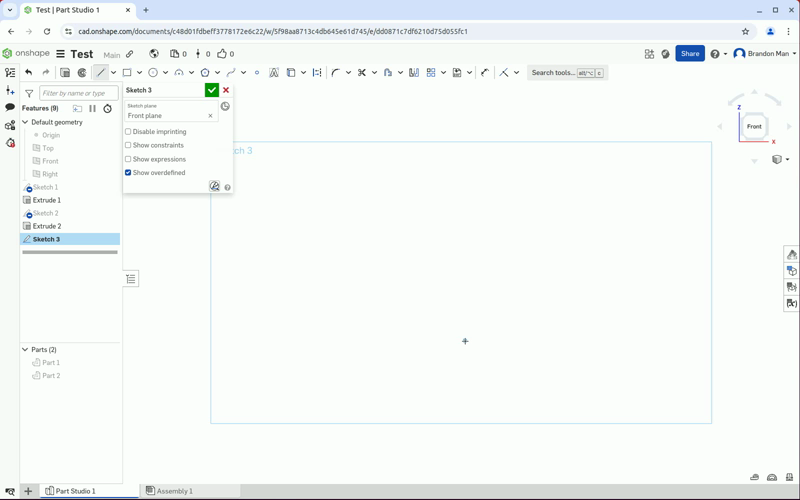
mouse_move(495, 340)
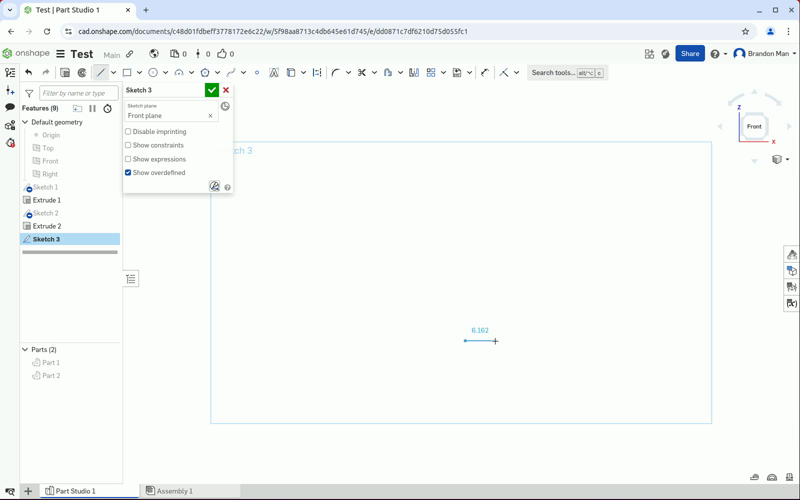
mouse_move(514, 340)
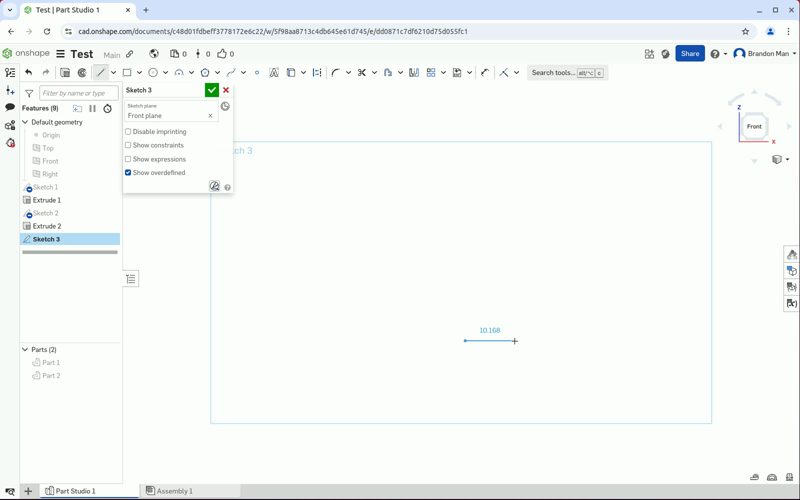
click(514, 340)
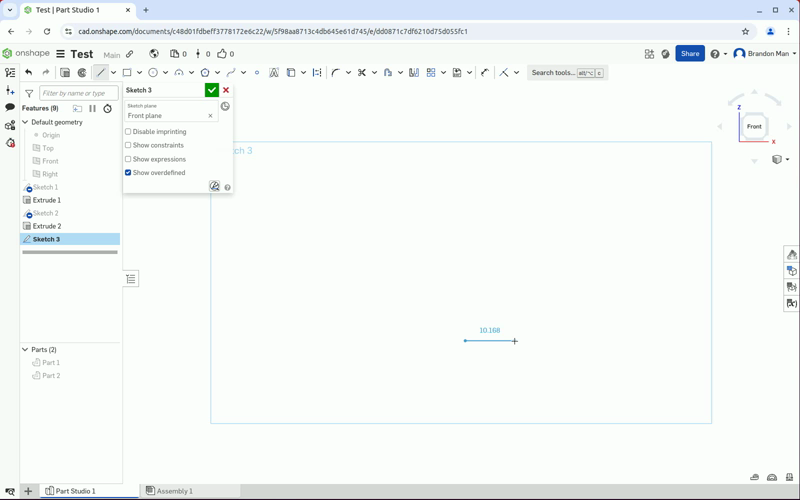
key_up(shift)
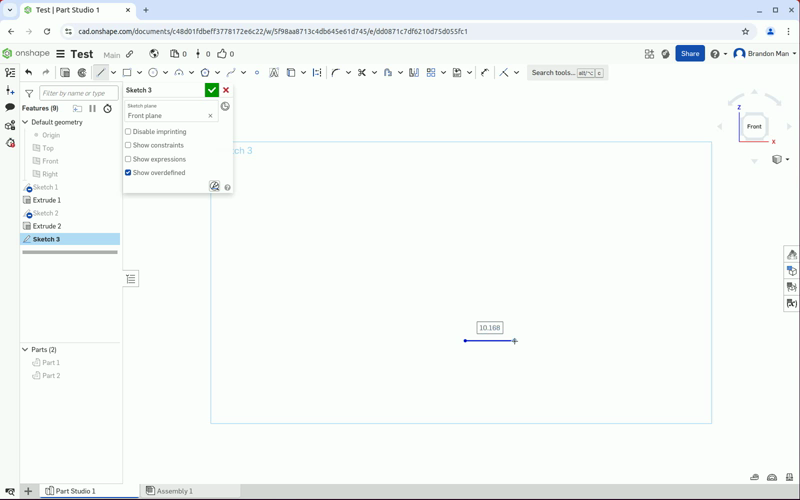
key_down(shift)
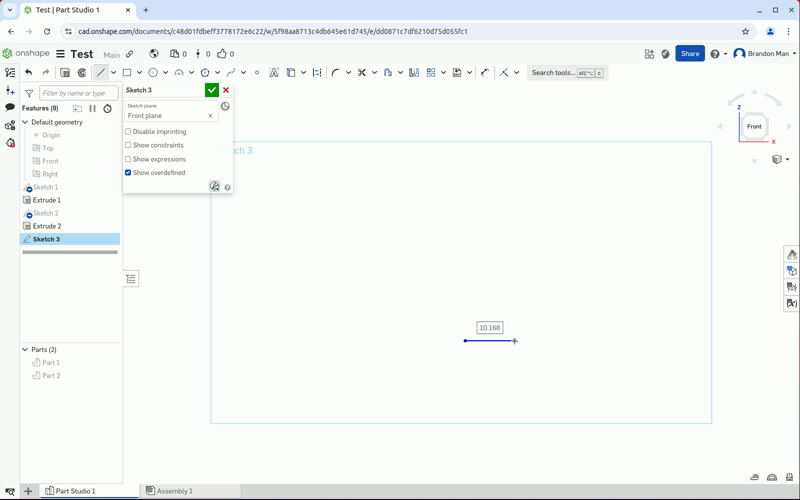
mouse_move(514, 238)
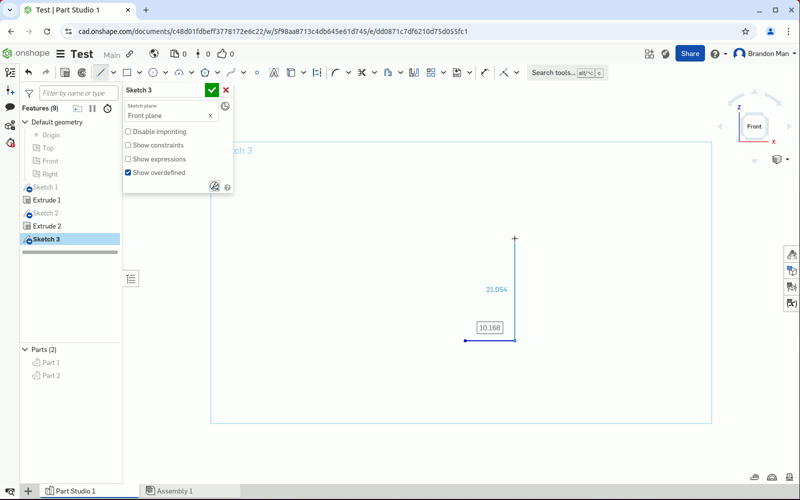
click(514, 238)
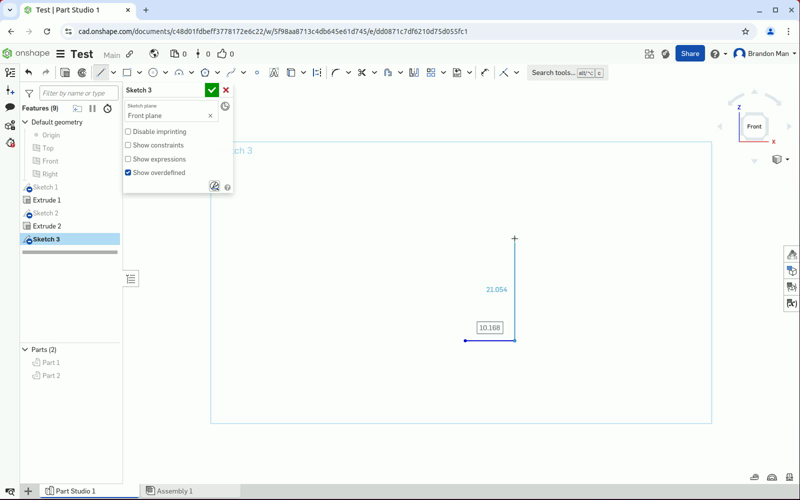
key_up(shift)
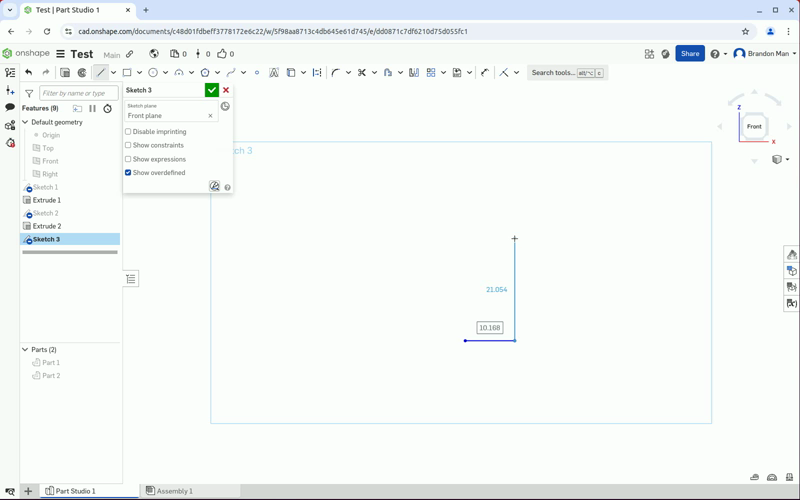
key_down(shift)
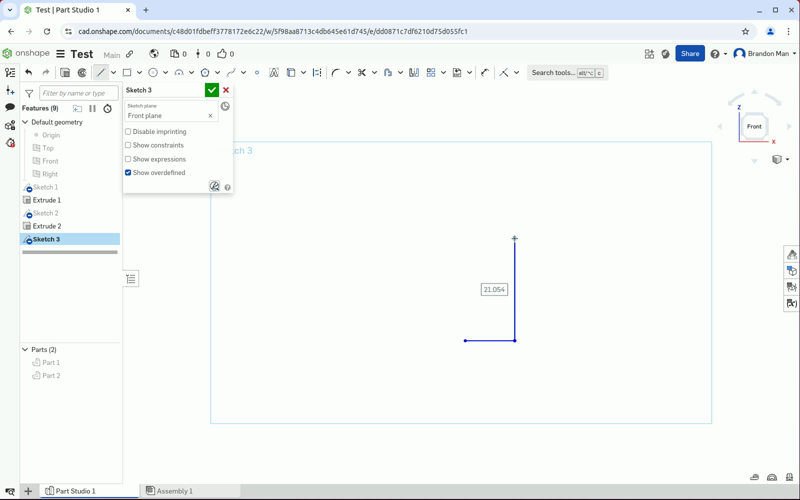
mouse_move(544, 238)
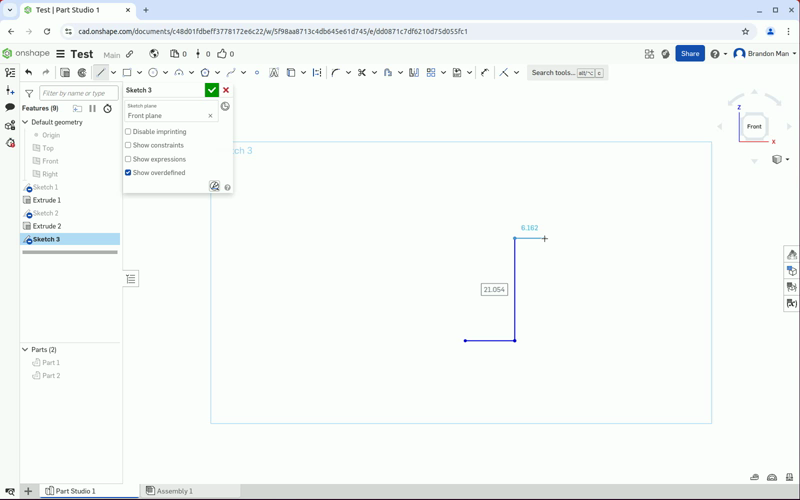
mouse_move(465, 238)
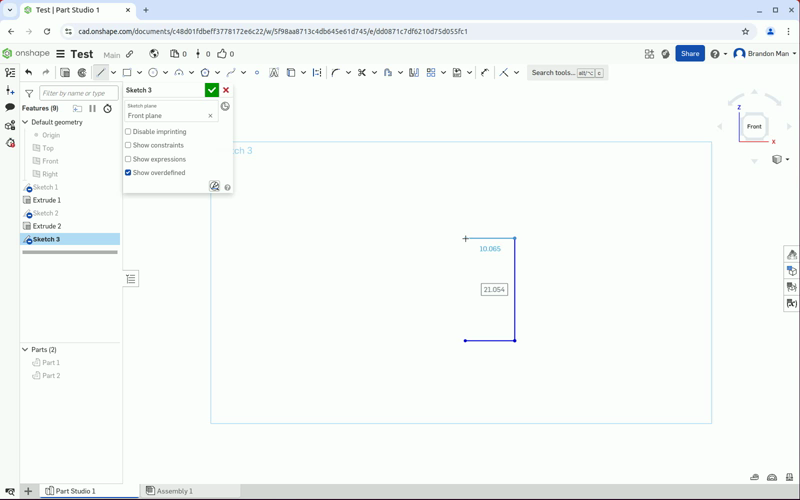
click(465, 238)
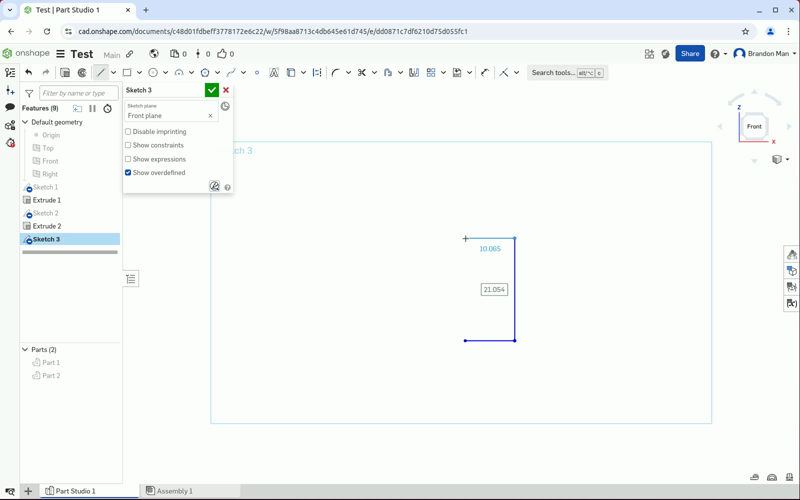
key_up(shift)
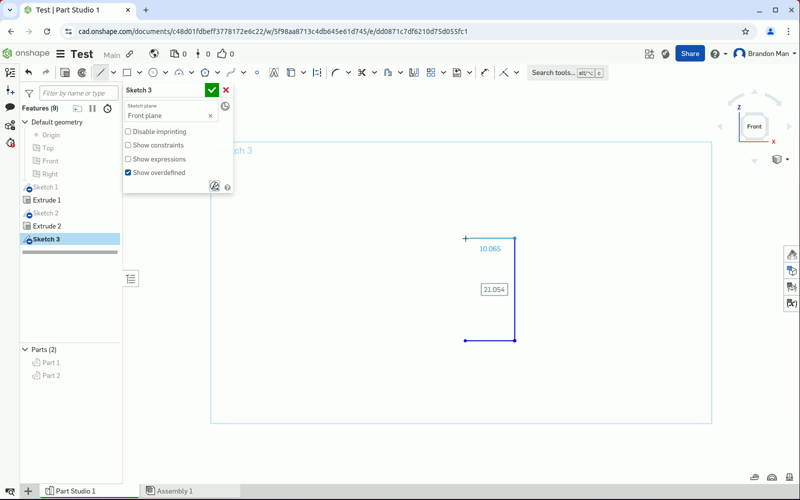
key_down(shift)
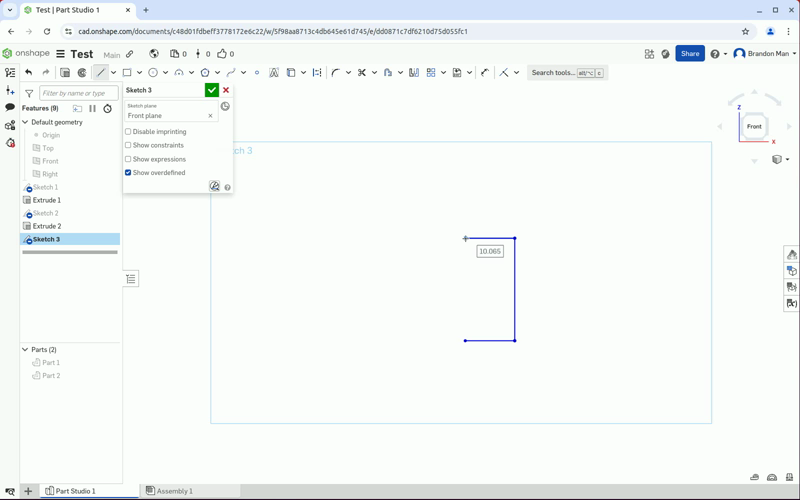
mouse_move(495, 238)
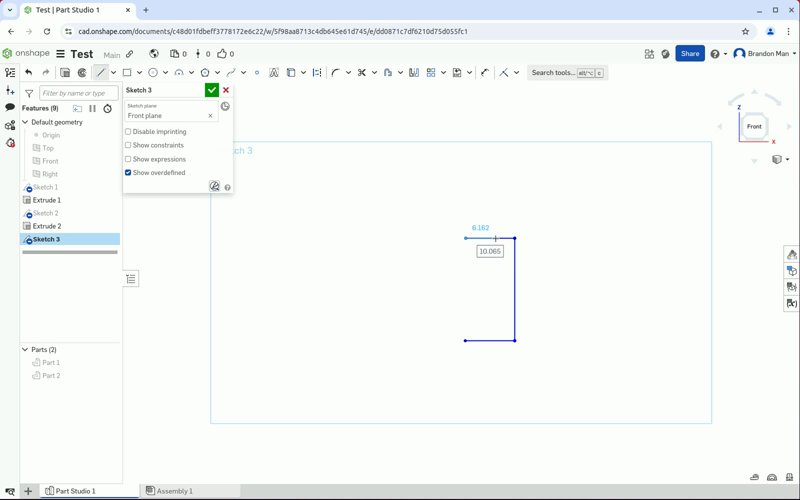
mouse_move(465, 249)
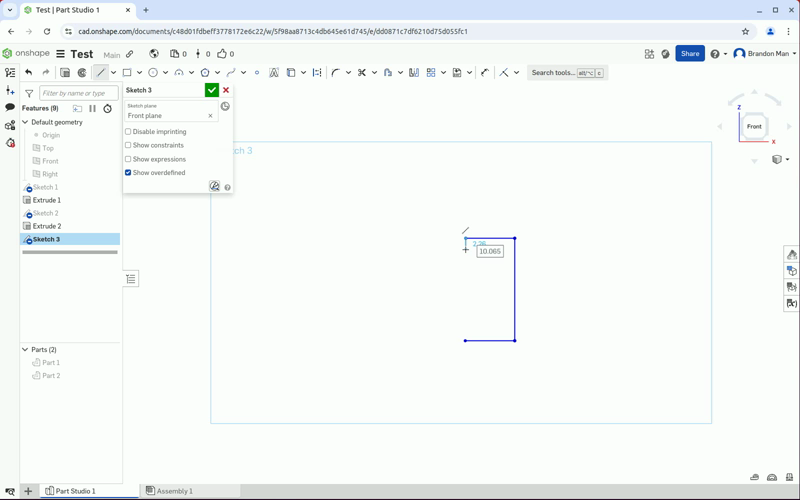
click(465, 249)
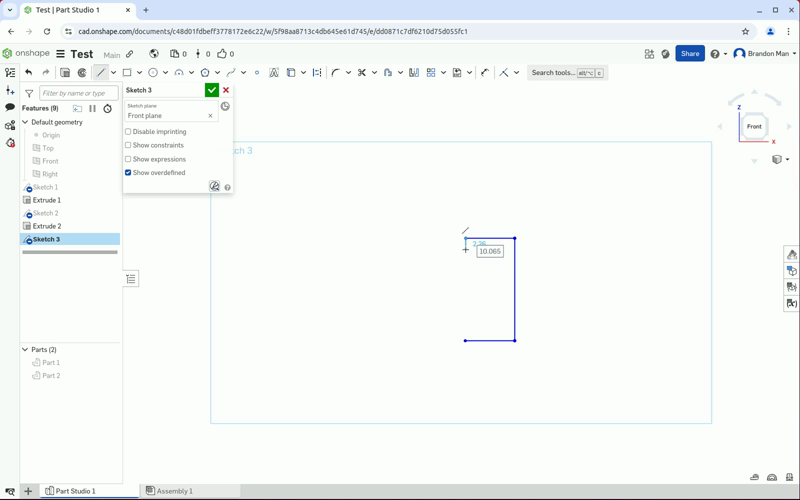
key_up(shift)
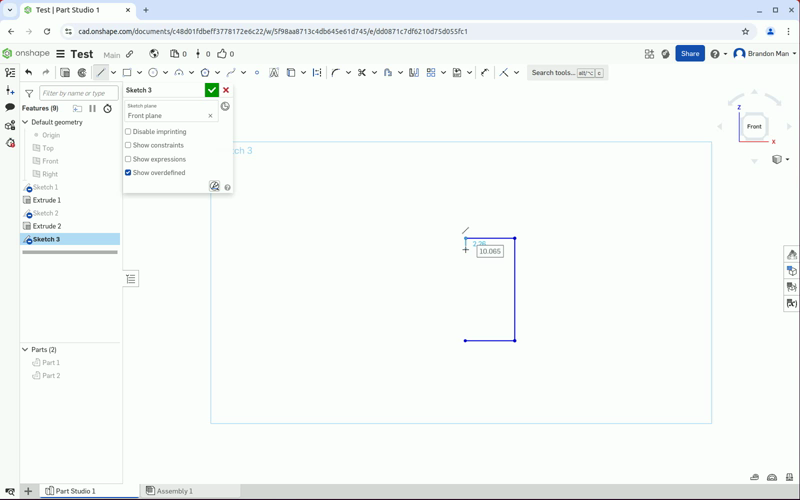
key(esc)
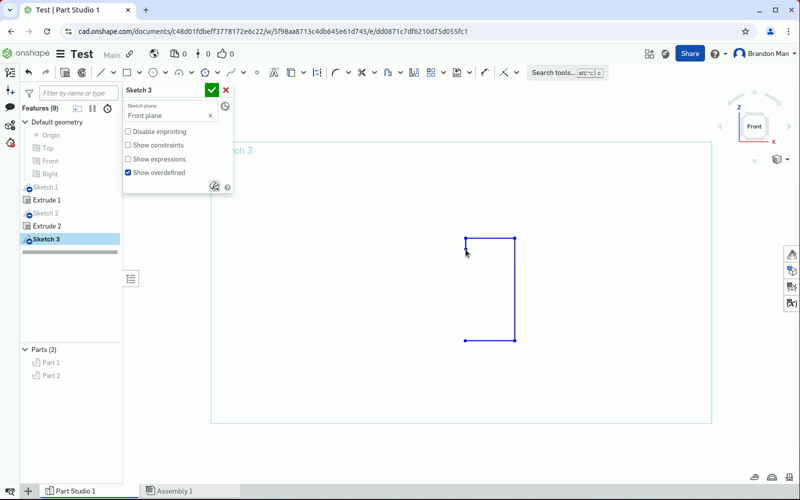
key(a)
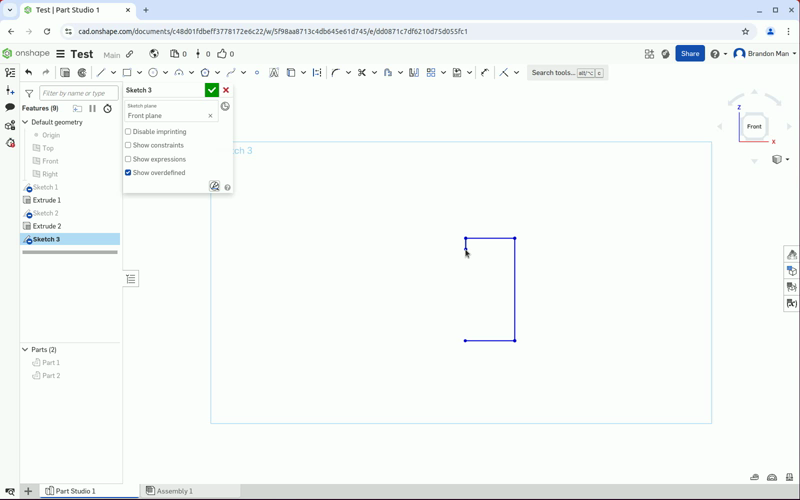
mouse_move(465, 249)
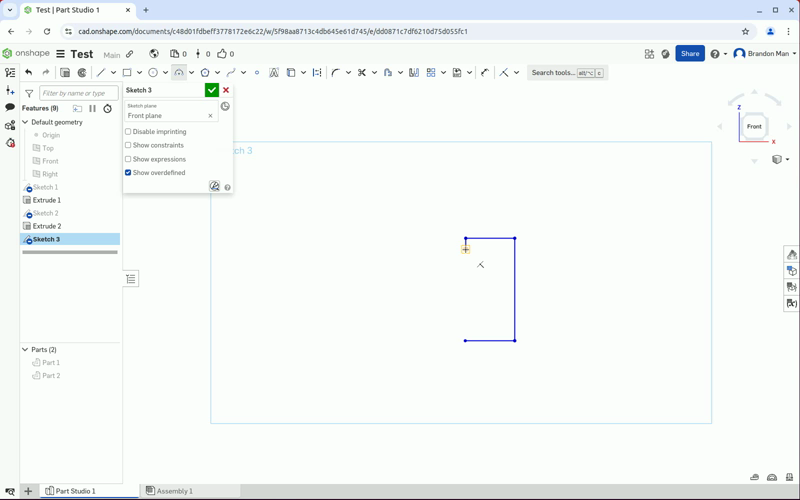
click(465, 249)
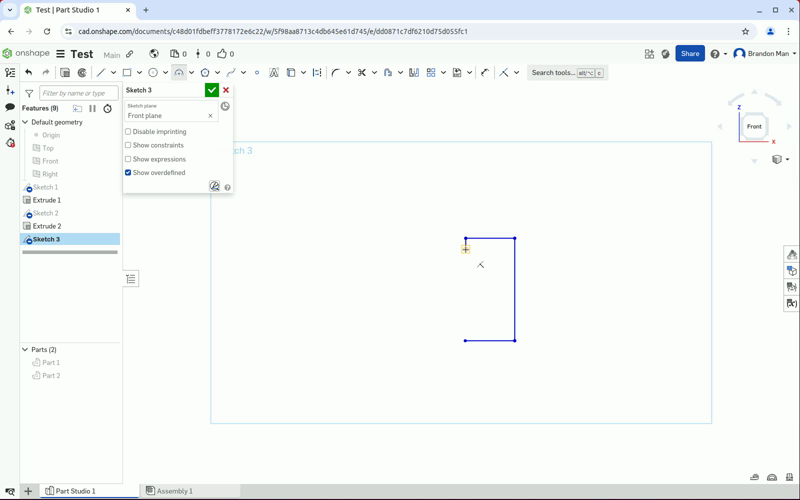
key_down(shift)
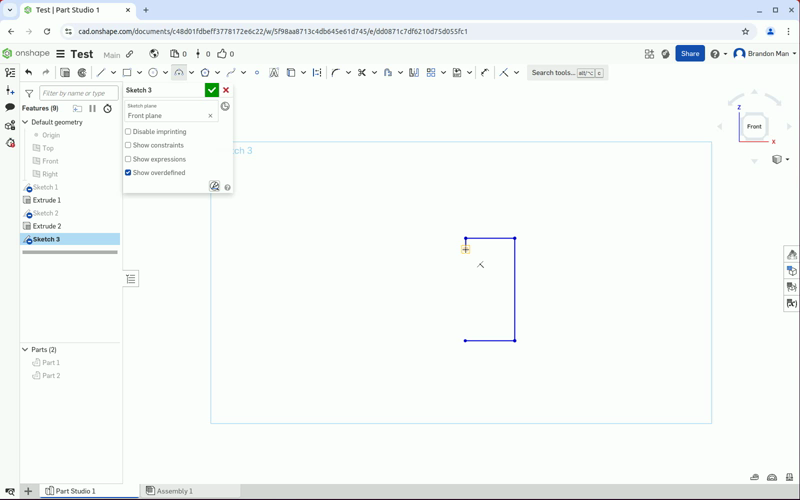
mouse_move(465, 315)
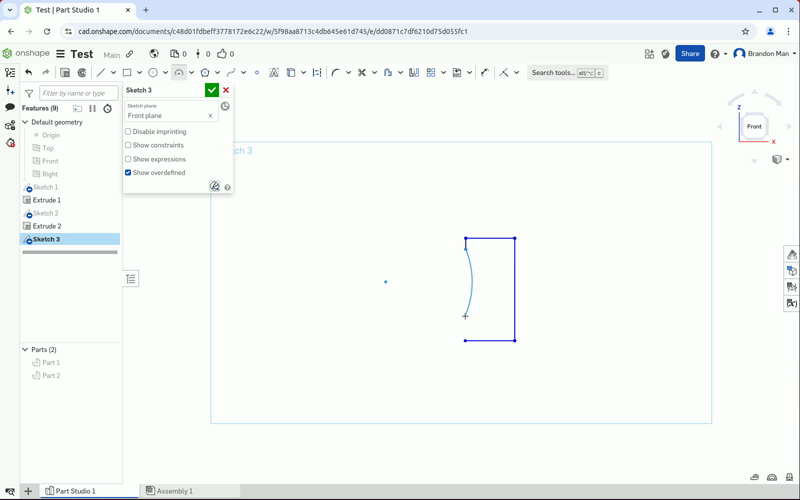
click(465, 315)
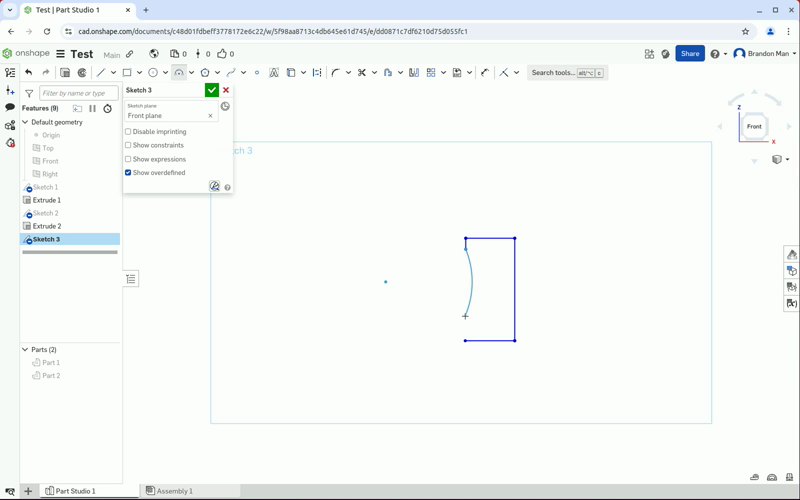
mouse_move(494, 282)
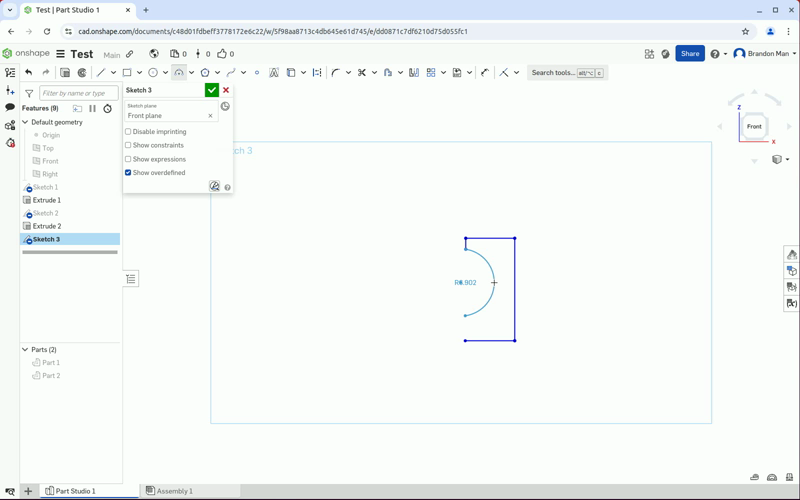
click(494, 282)
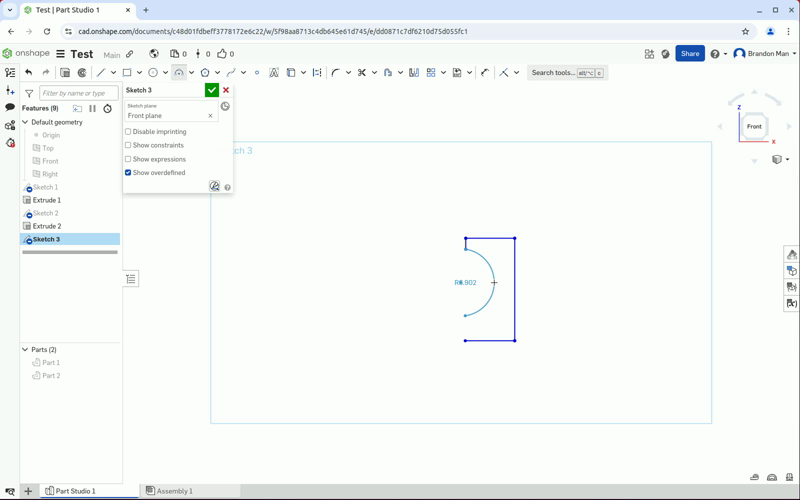
key_up(shift)
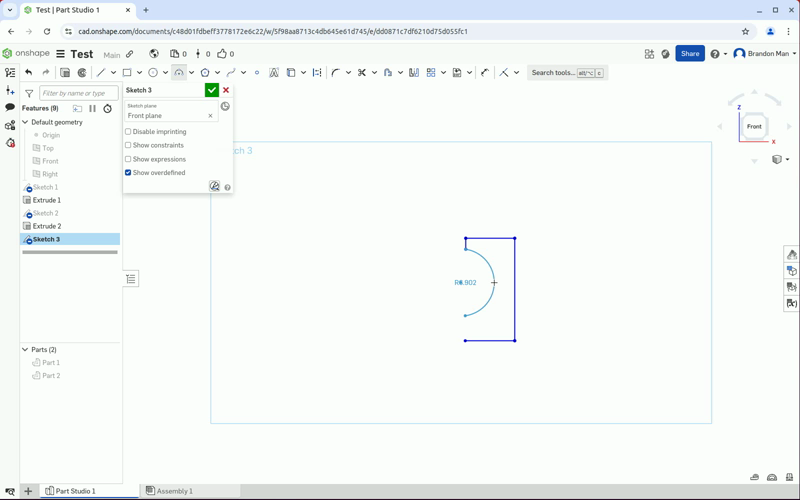
key(esc)
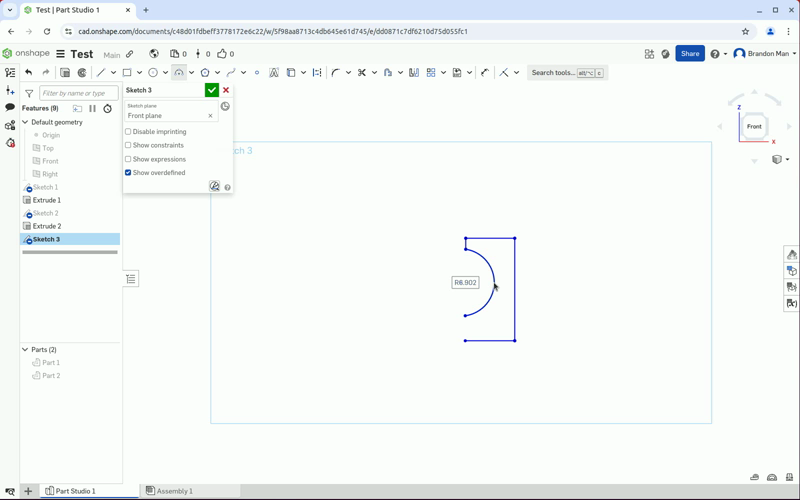
key(l)
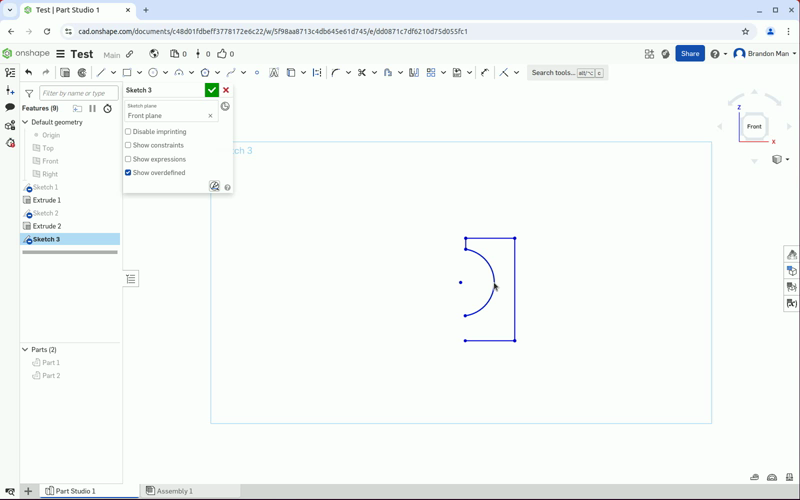
mouse_move(465, 315)
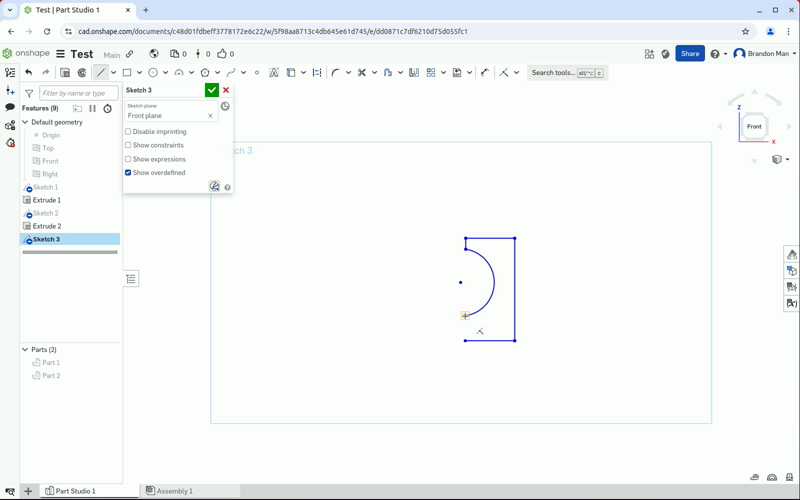
click(465, 315)
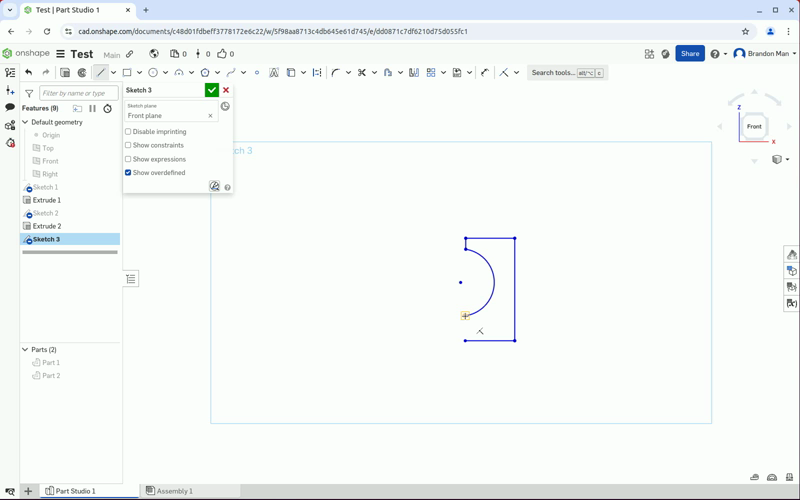
mouse_move(495, 315)
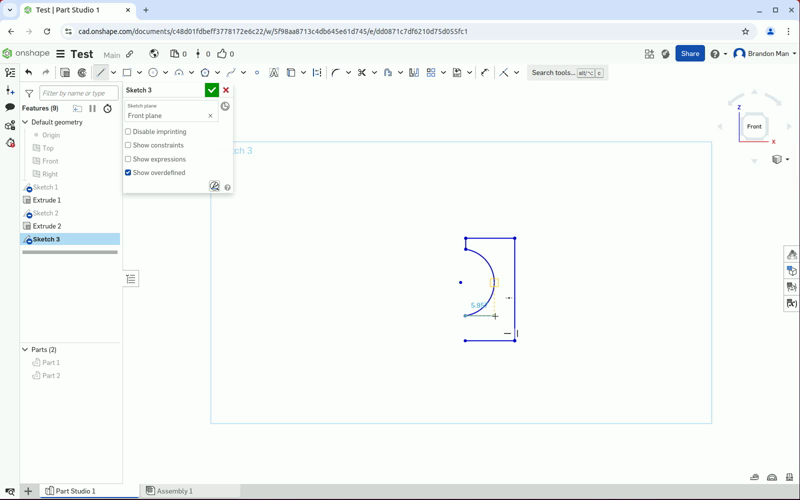
key_down(shift)
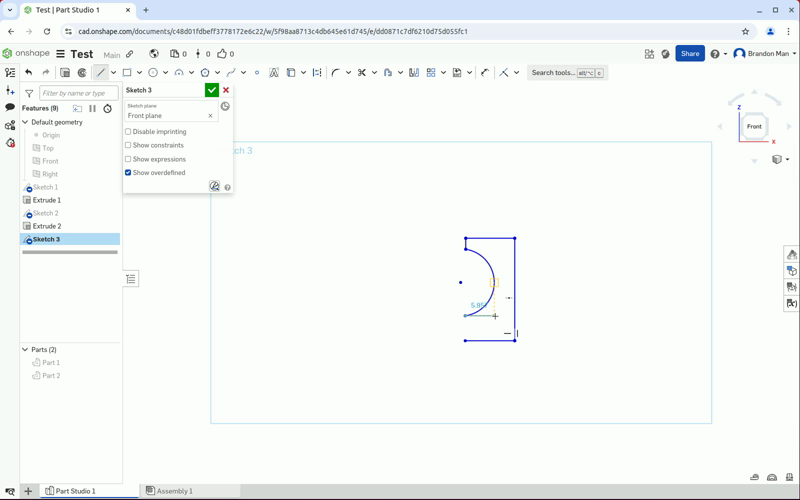
mouse_move(465, 340)
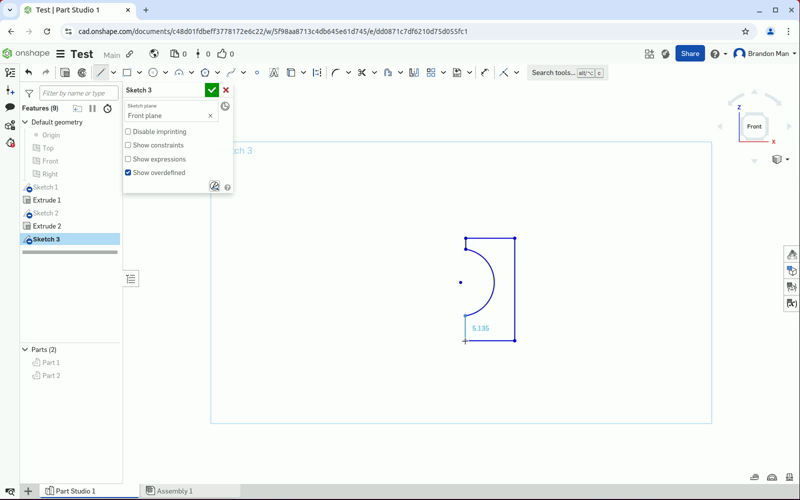
key_up(shift)
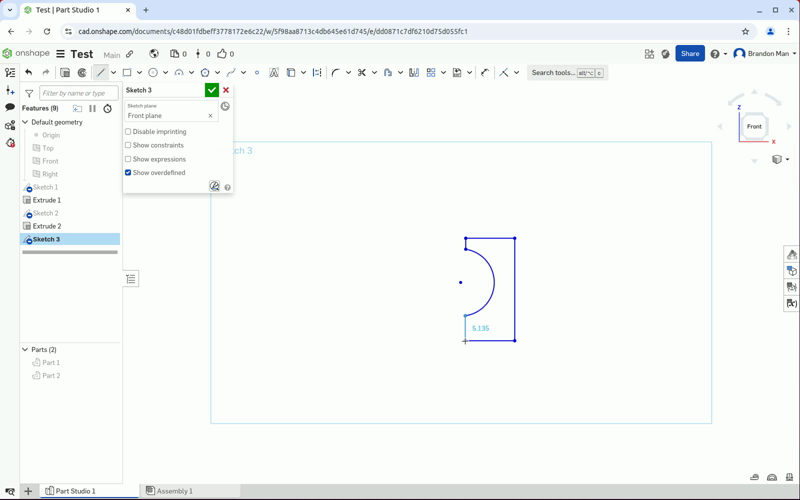
click(465, 340)
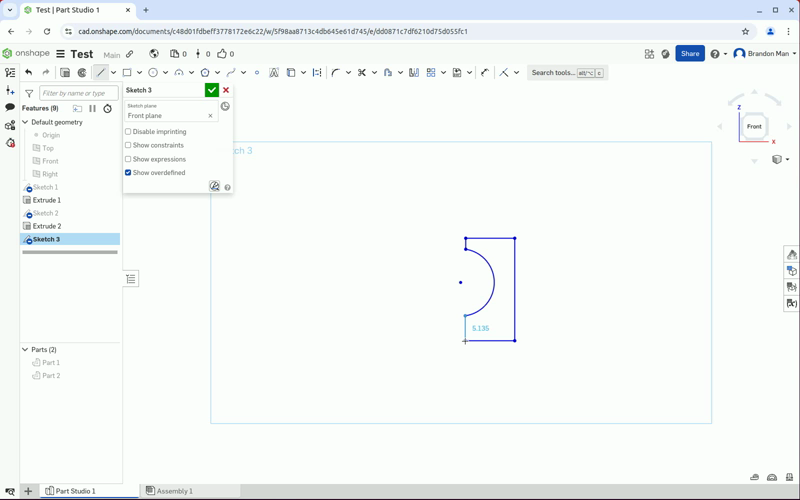
key(esc)
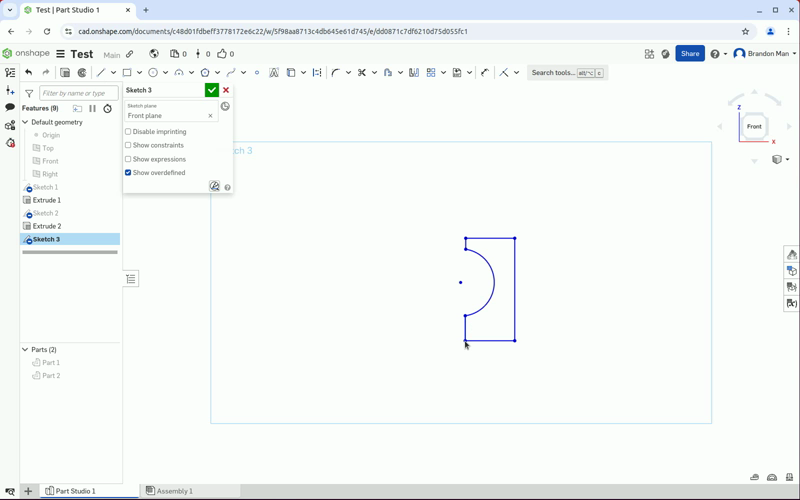
mouse_move(500, 252)
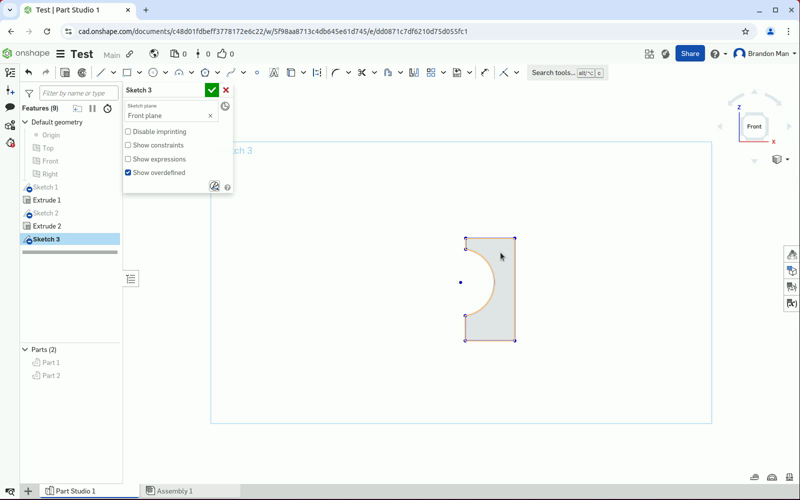
click(500, 252)
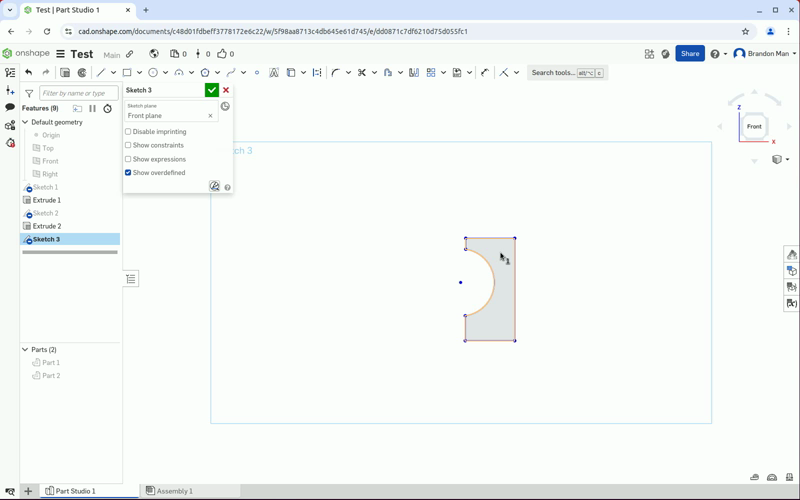
mouse_move(73, 352)
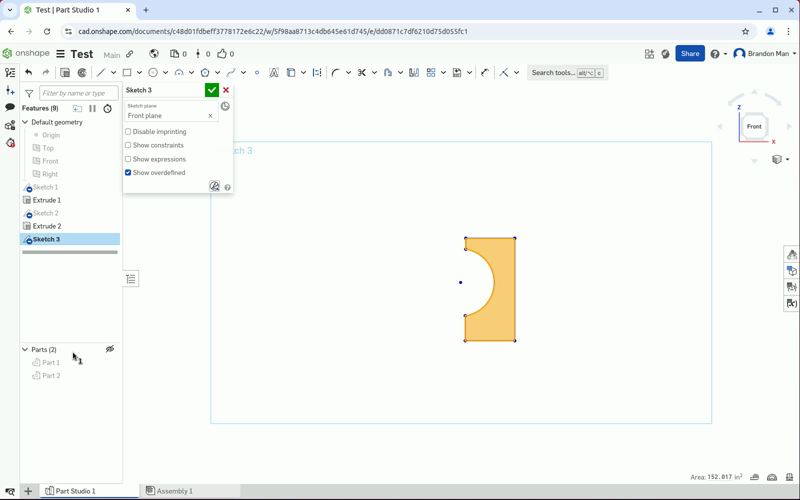
key(shift+y)
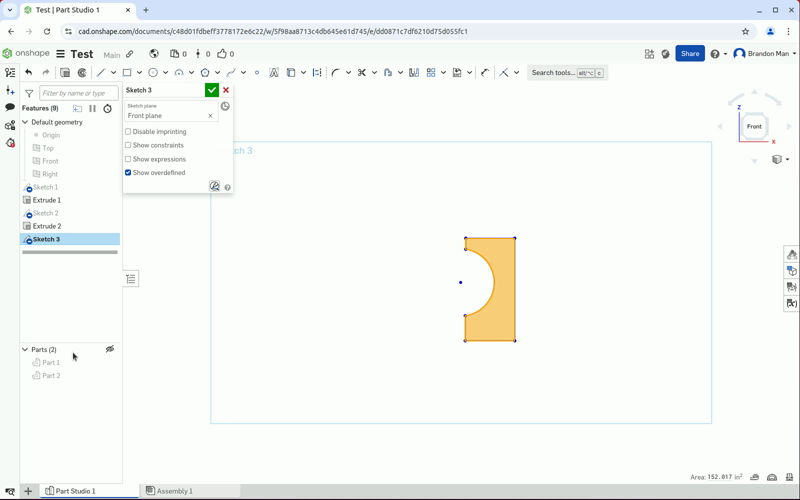
key(shift+e)
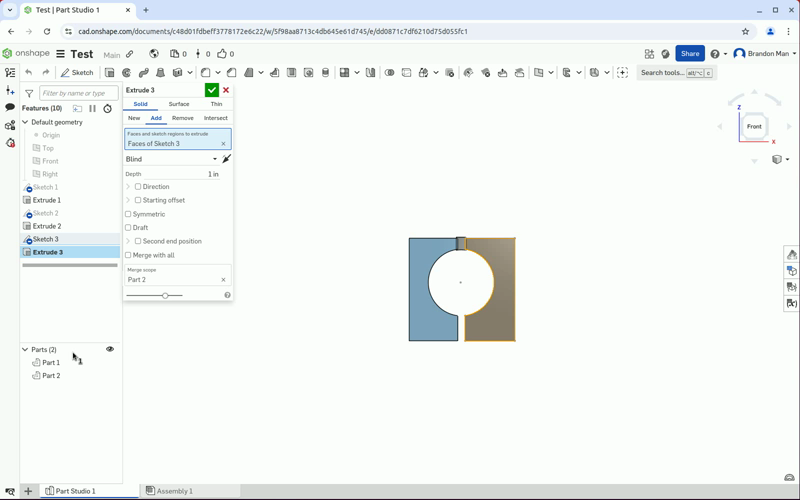
mouse_move(143, 106)
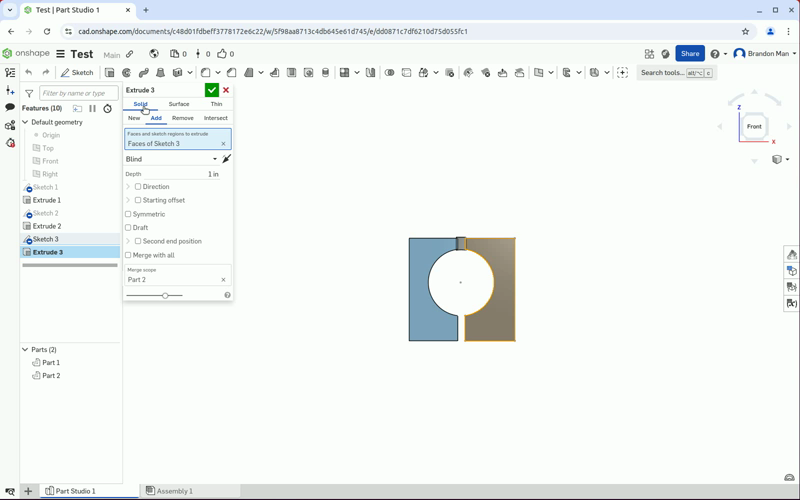
click(143, 106)
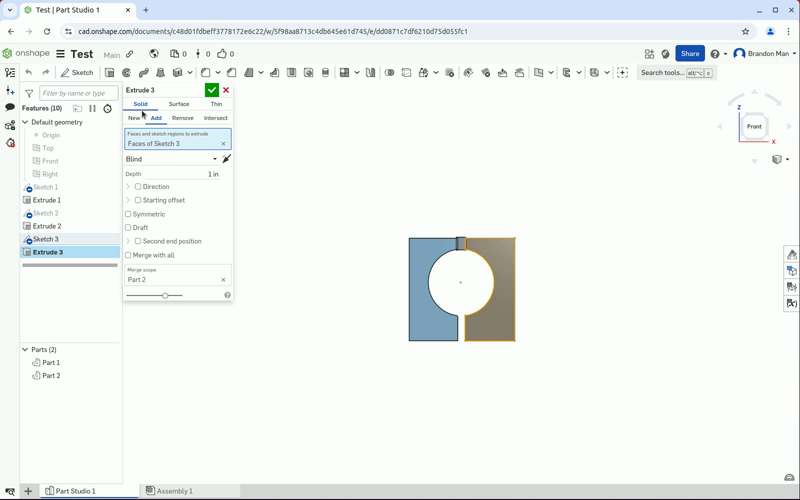
mouse_move(137, 120)
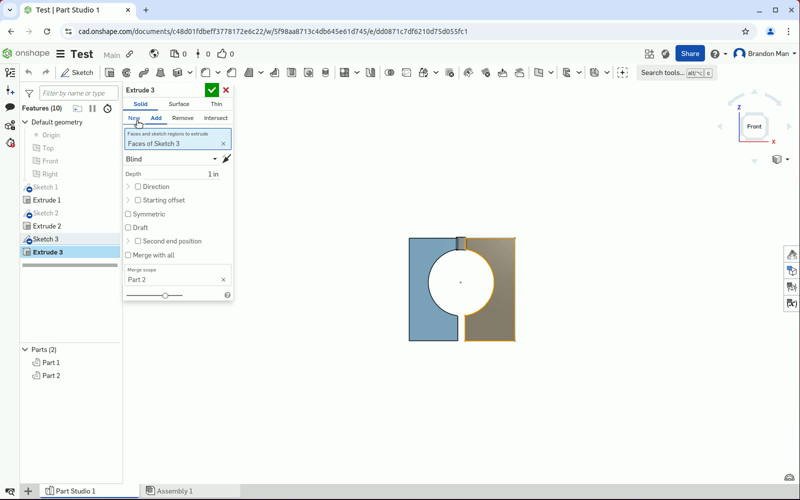
click(137, 120)
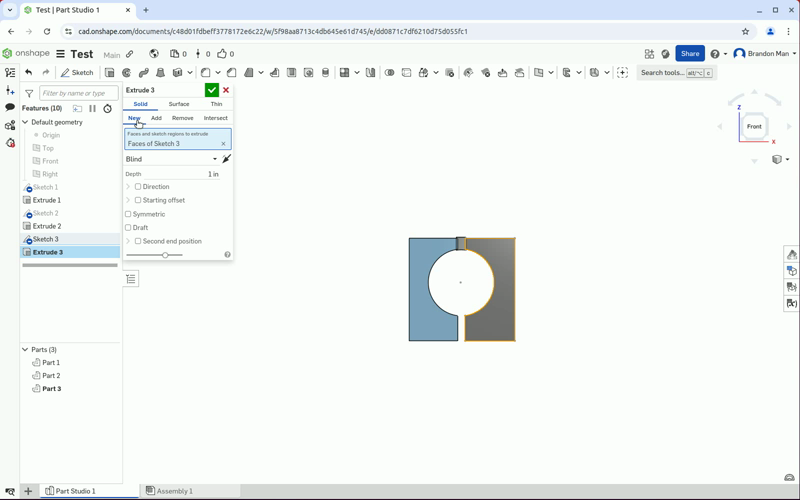
key(tab, 4)
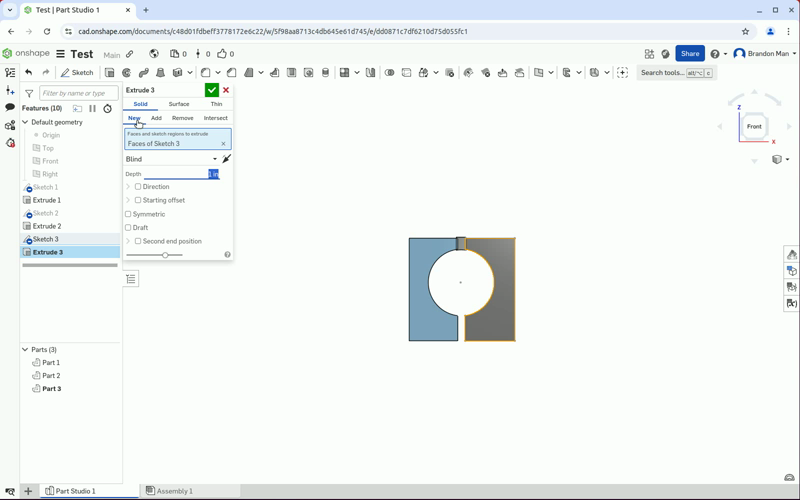
text(23.108)
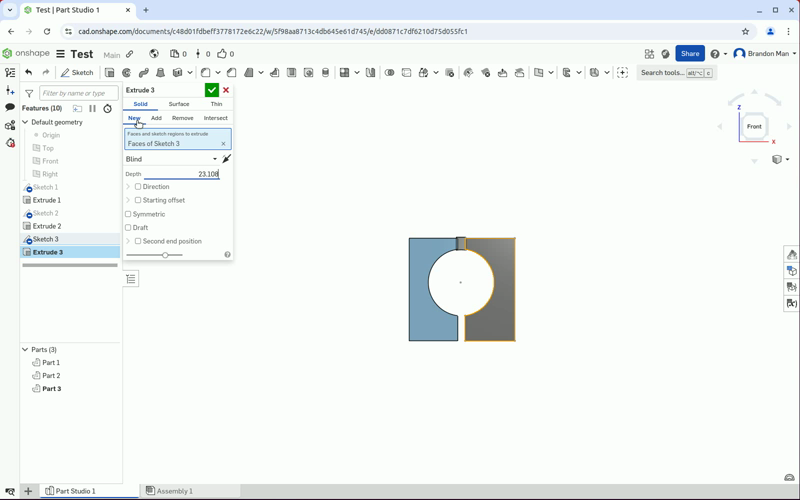
key(enter)
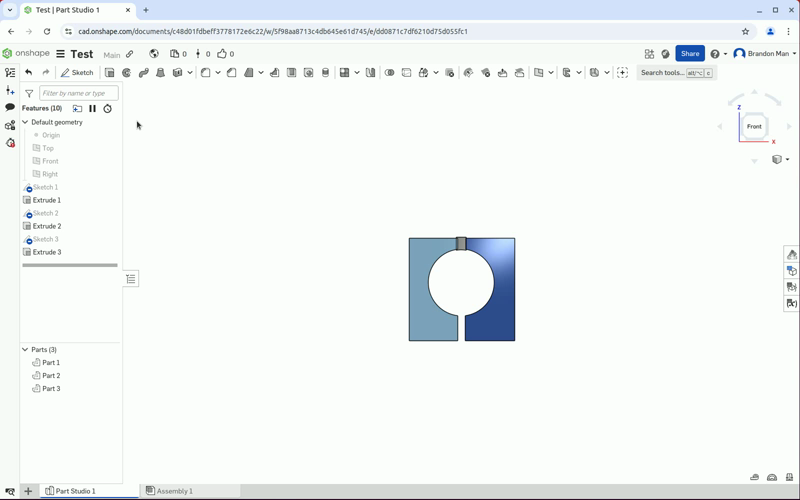
key(shift+h)
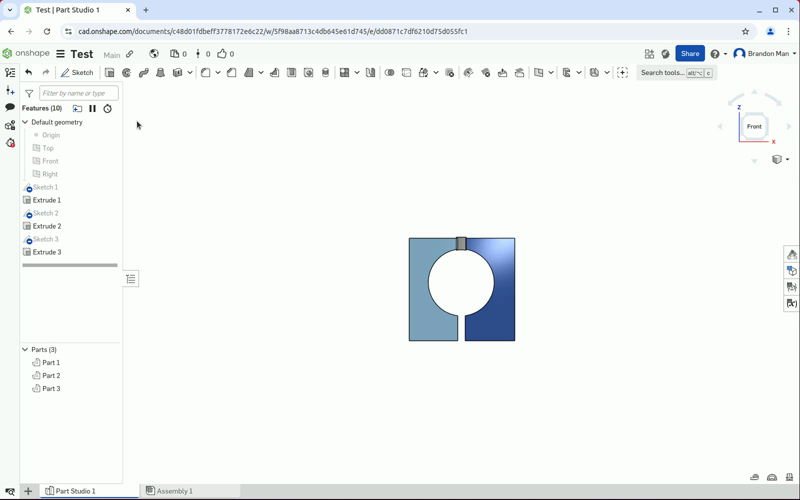
key(shift+h)
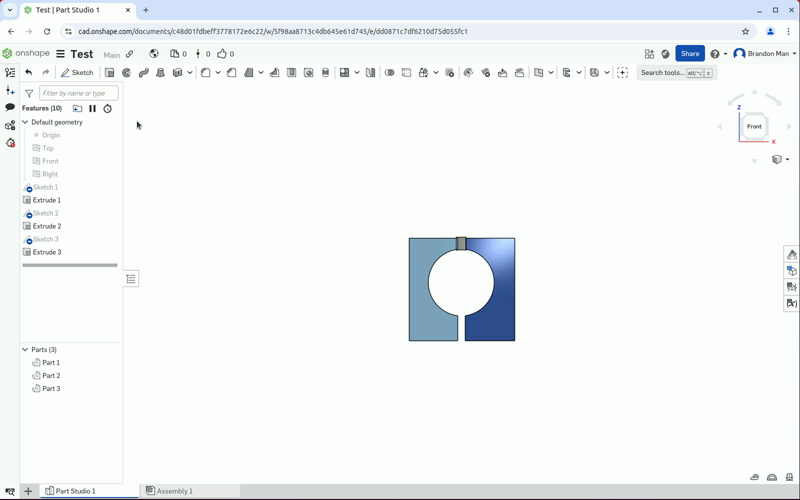
mouse_move(73, 189)
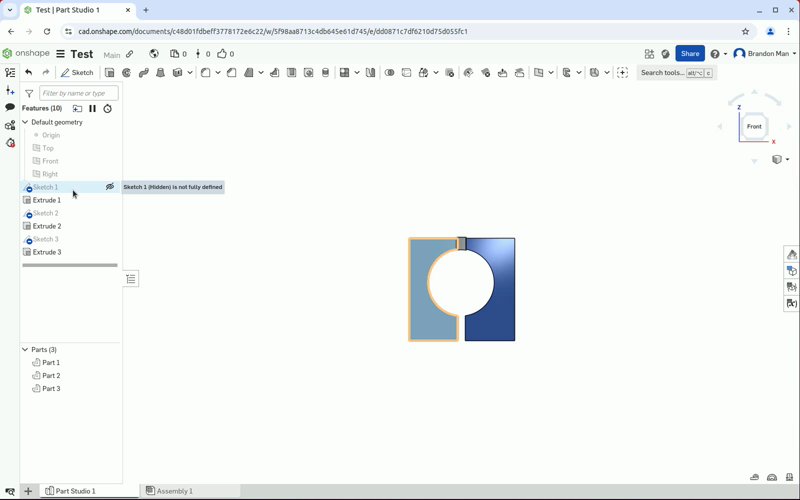
click(73, 189)
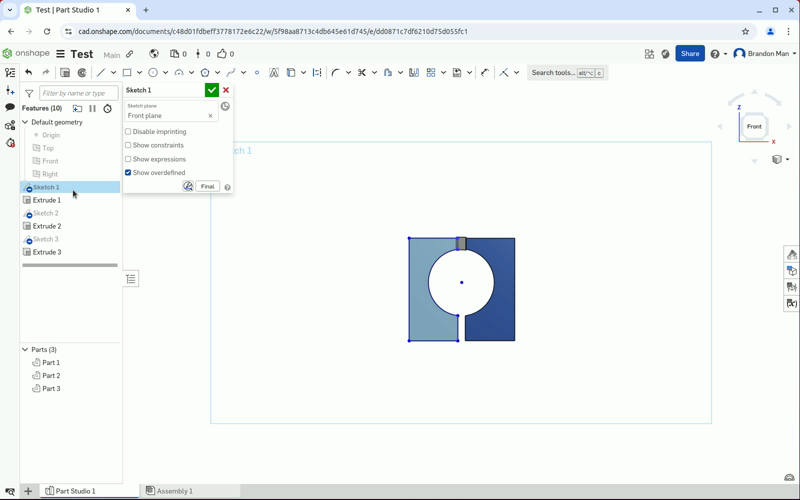
mouse_move(229, 92)
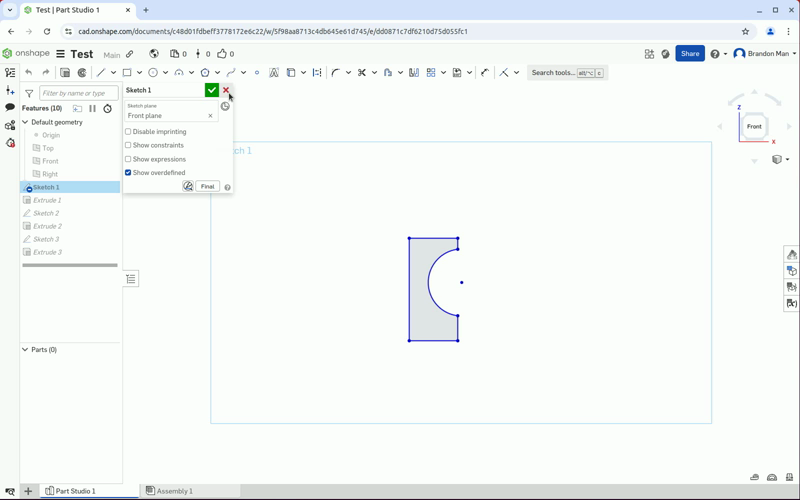
click(229, 92)
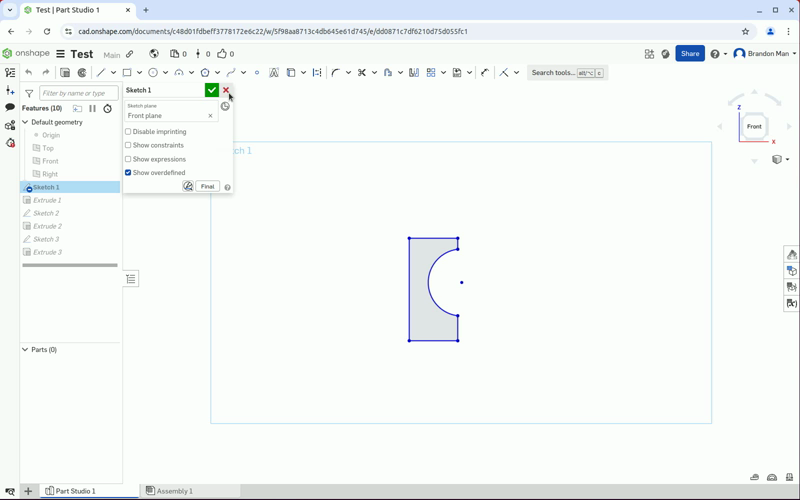
key(shift+s)
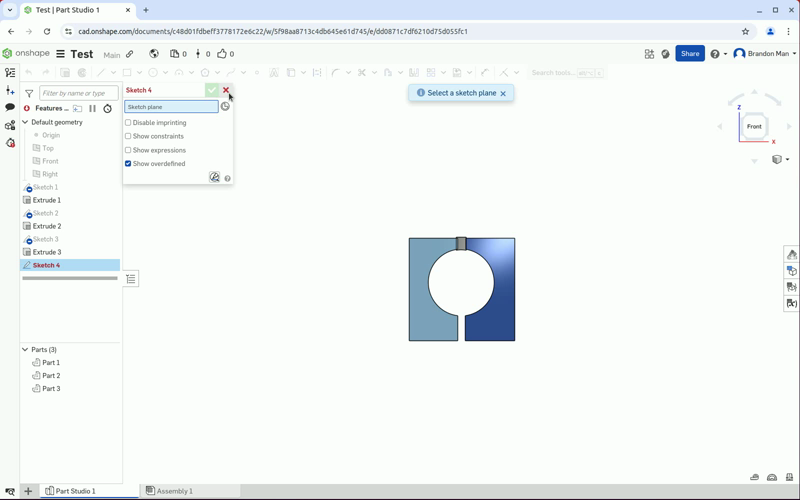
mouse_move(73, 163)
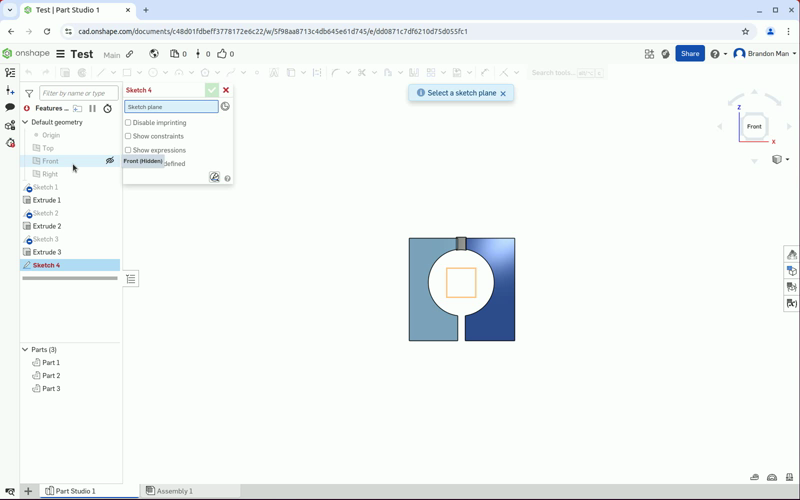
click(73, 163)
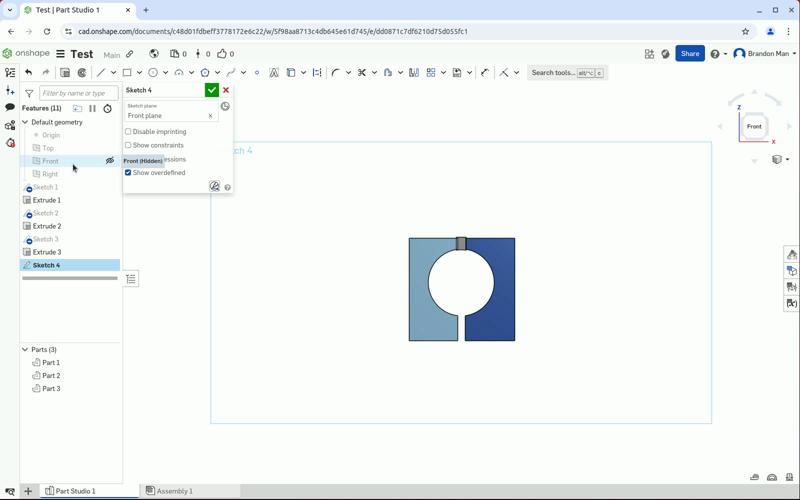
mouse_move(73, 352)
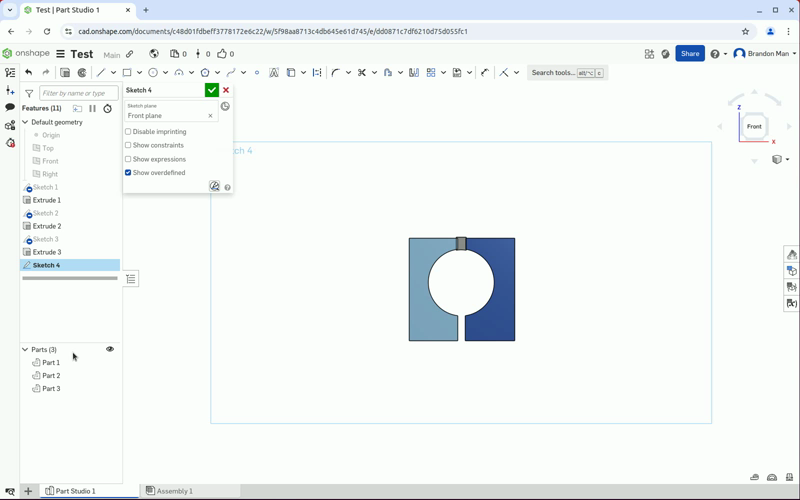
key(y)
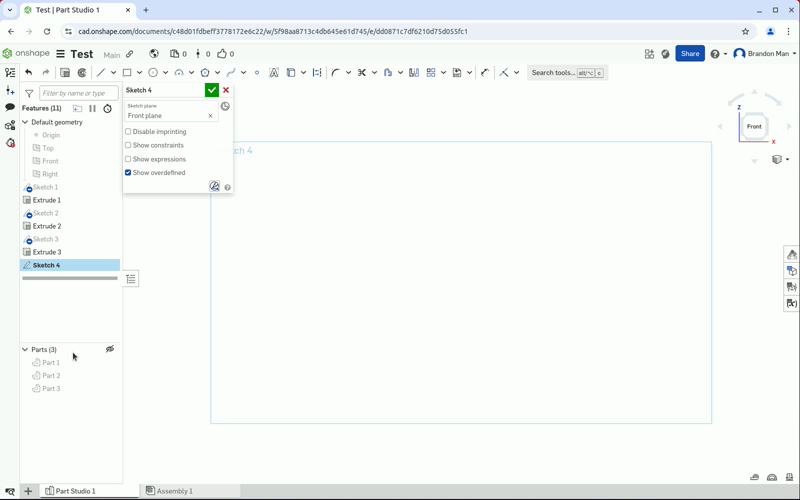
key(l)
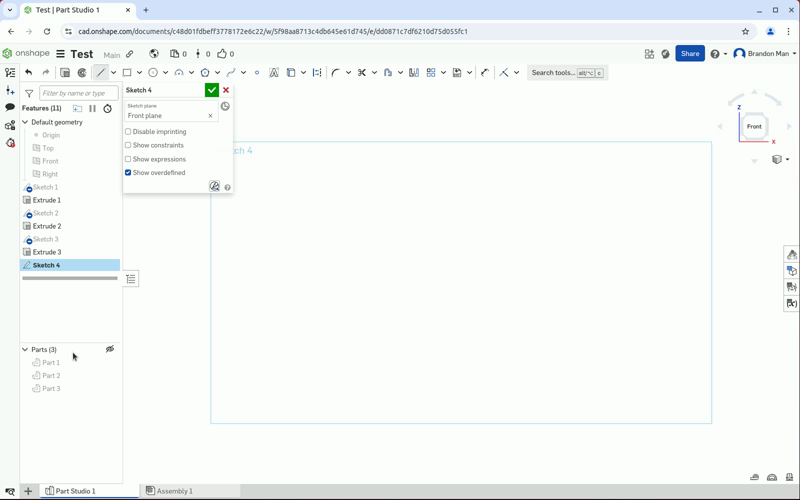
key_down(shift)
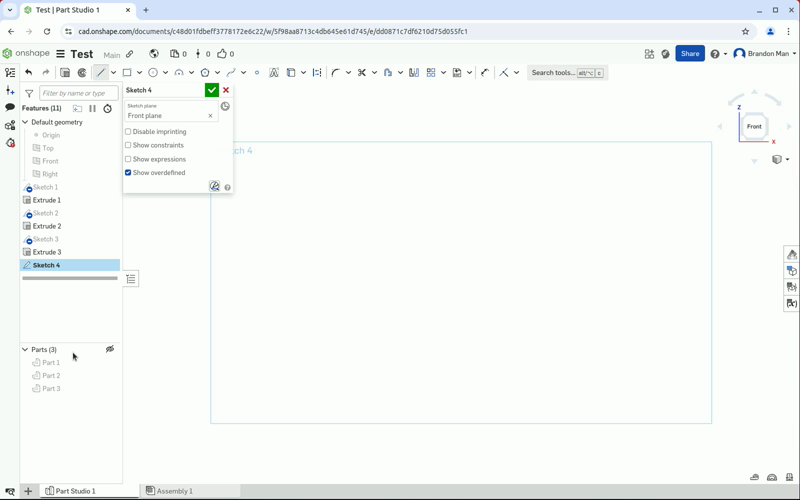
mouse_move(456, 340)
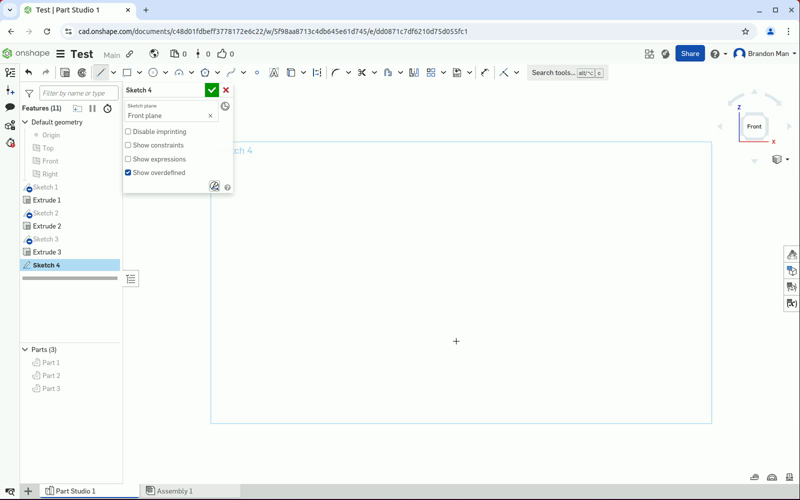
click(456, 340)
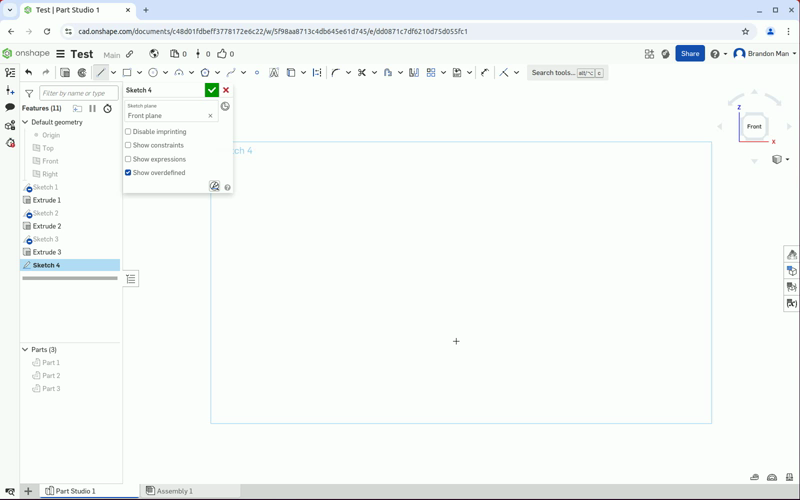
key_up(shift)
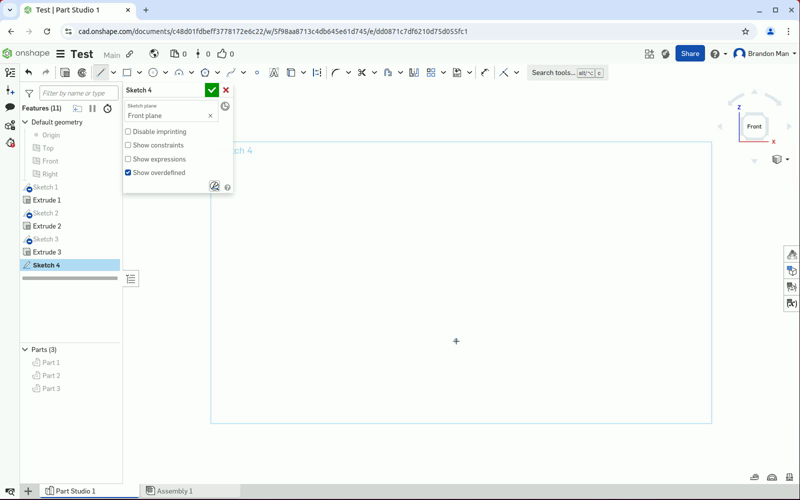
key_down(shift)
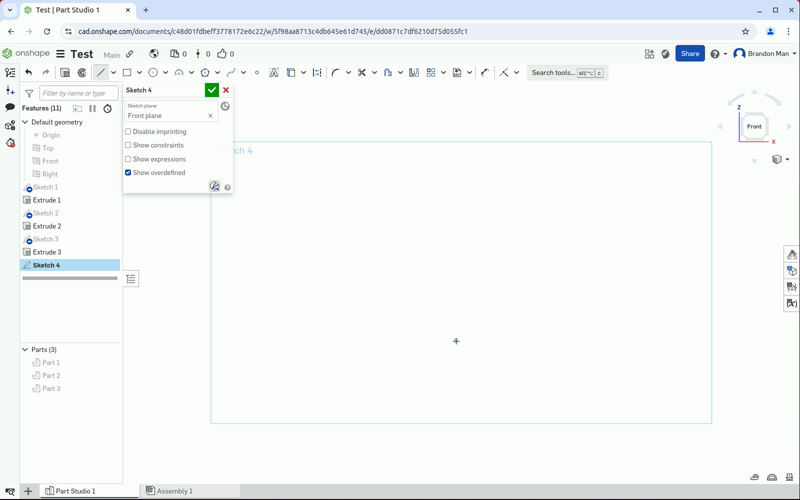
mouse_move(486, 340)
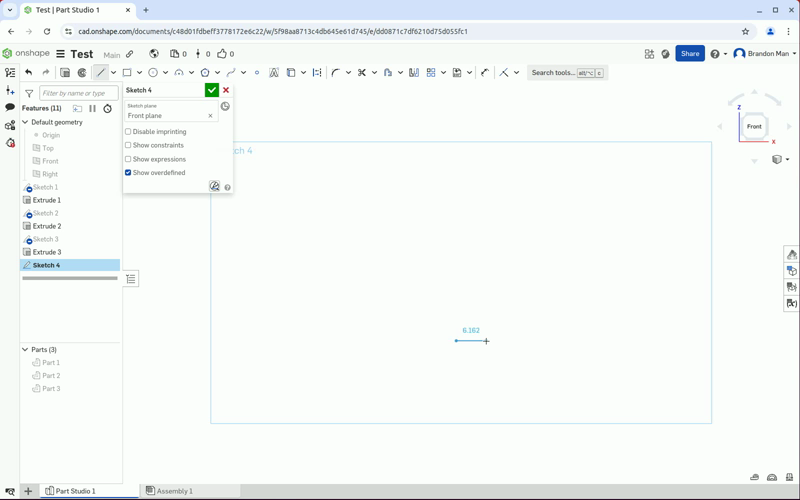
mouse_move(460, 340)
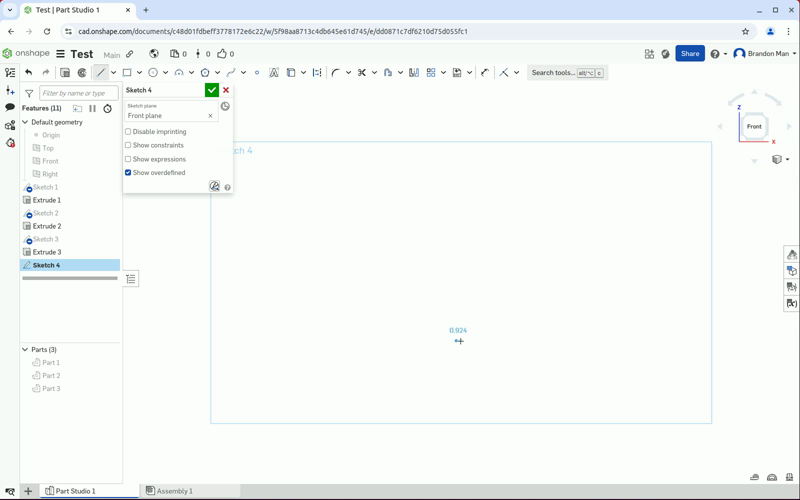
scroll(6)
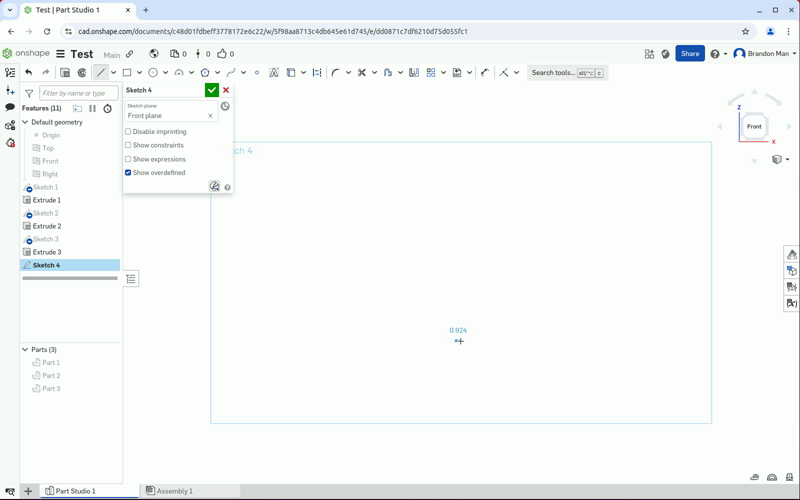
scroll(6)
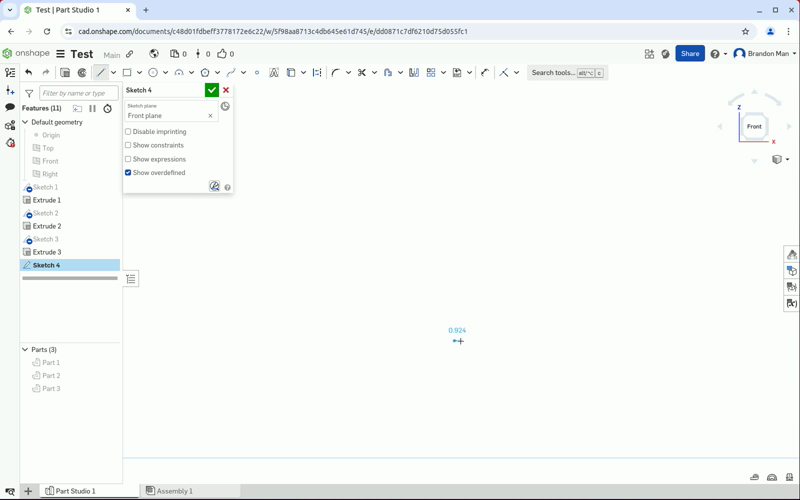
scroll(6)
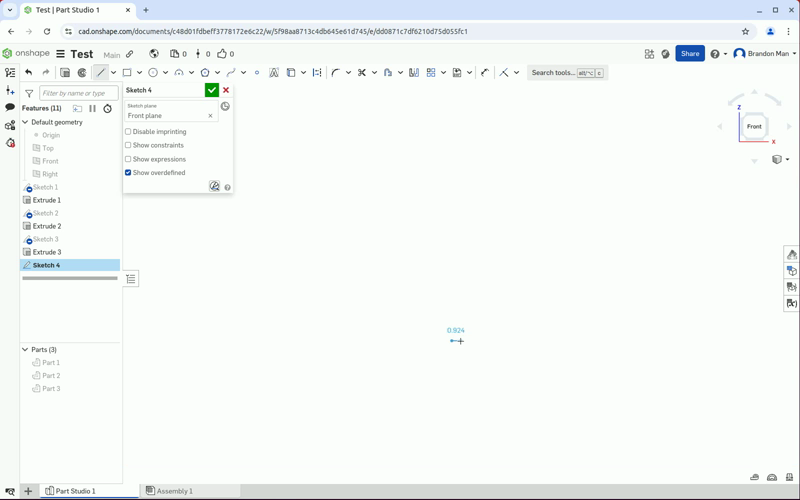
scroll(6)
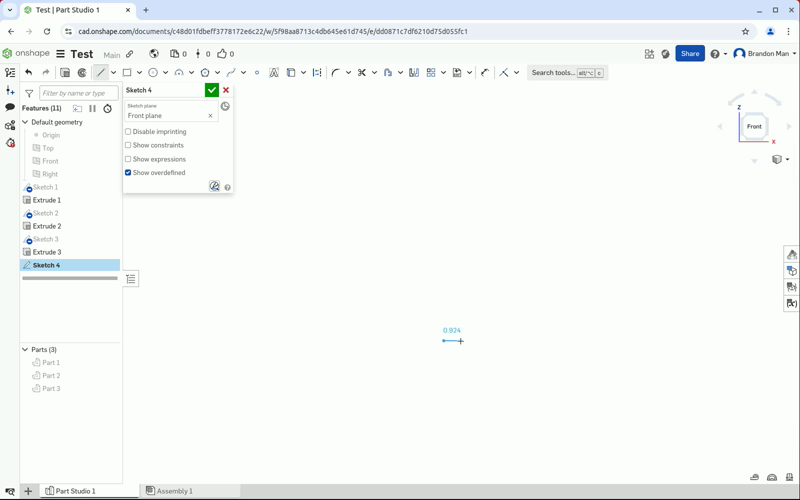
scroll(6)
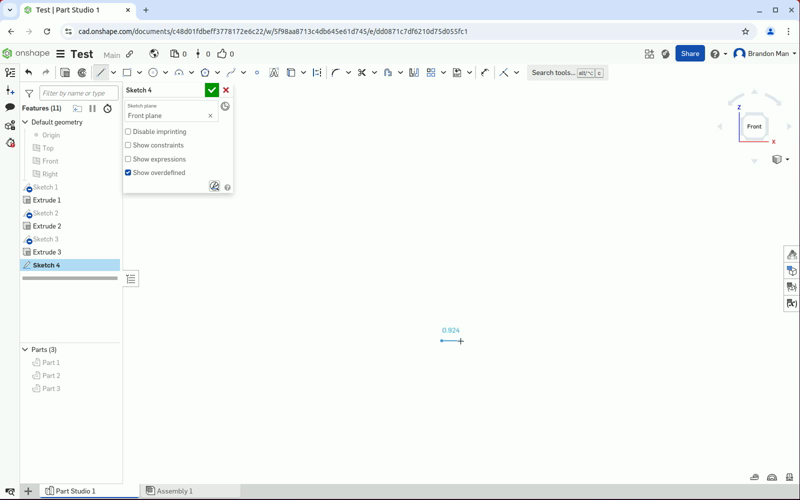
scroll(6)
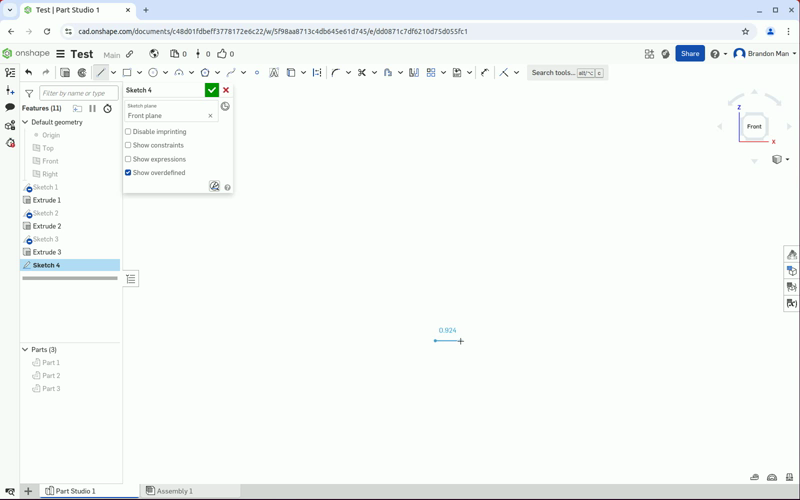
scroll(6)
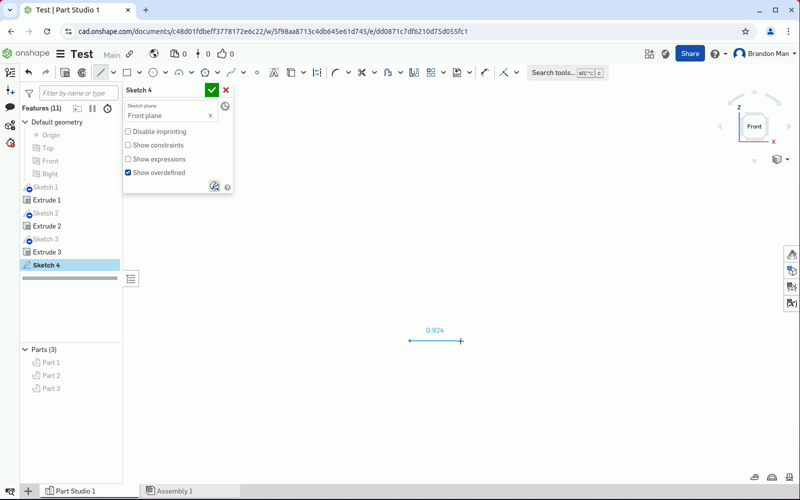
click(460, 340)
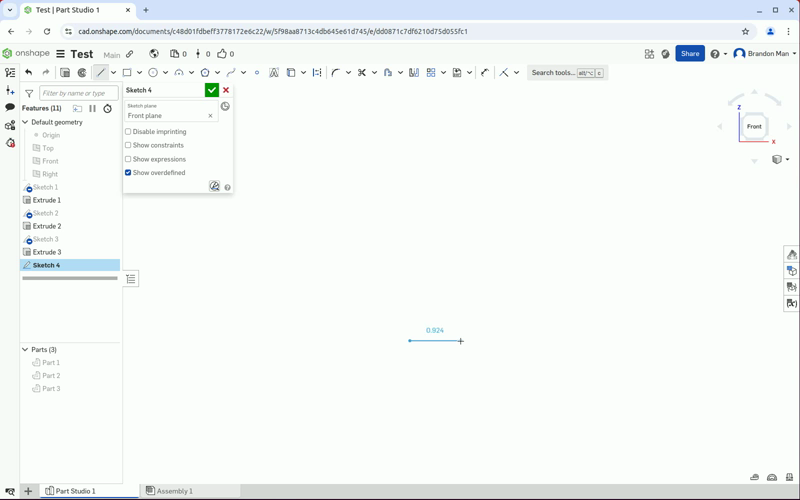
scroll(-6)
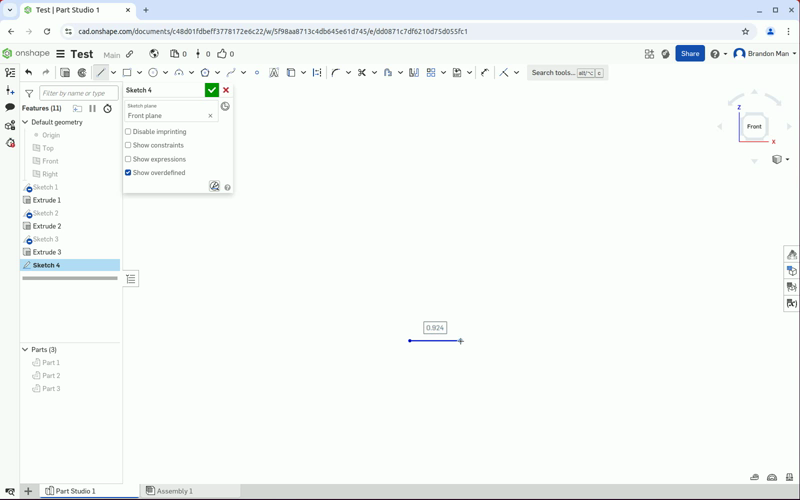
scroll(-6)
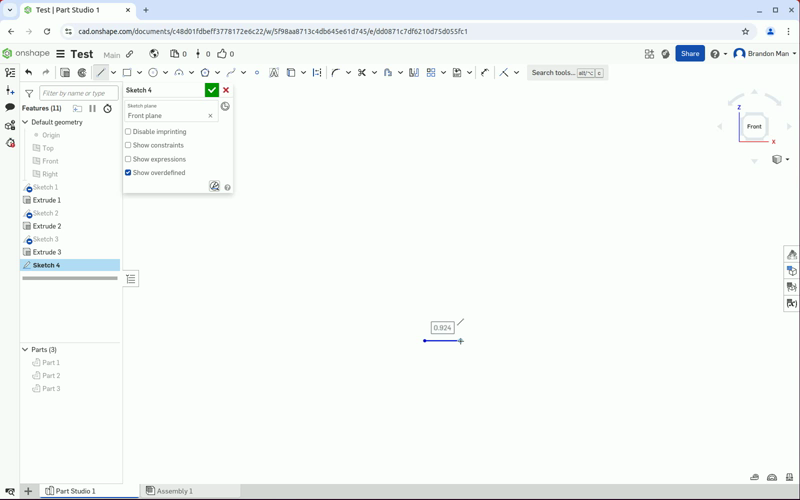
scroll(-6)
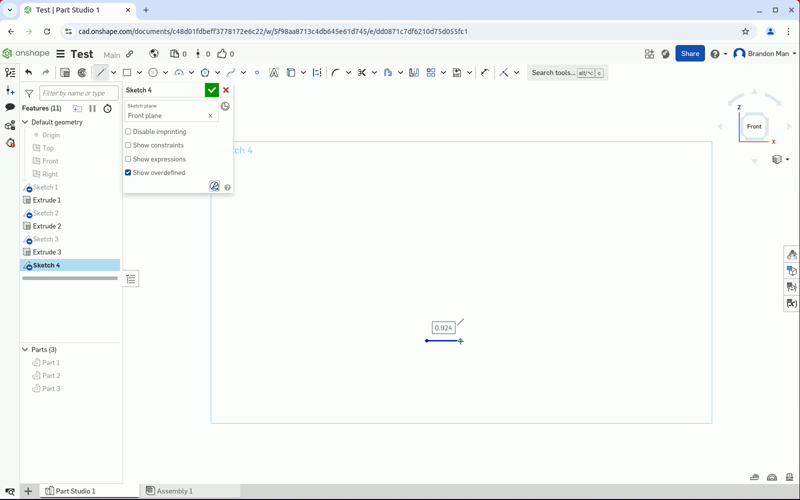
scroll(-6)
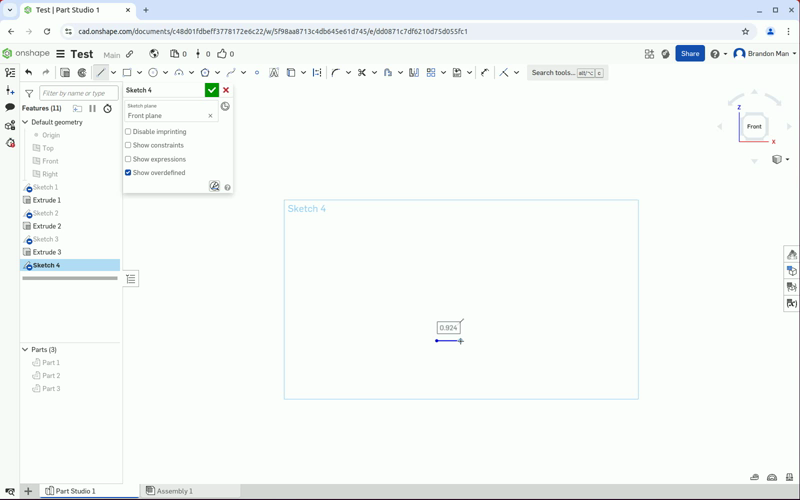
scroll(-6)
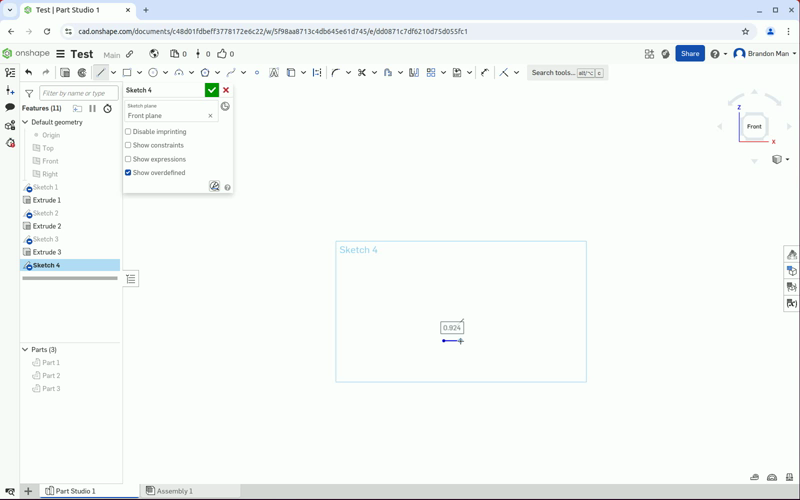
scroll(-6)
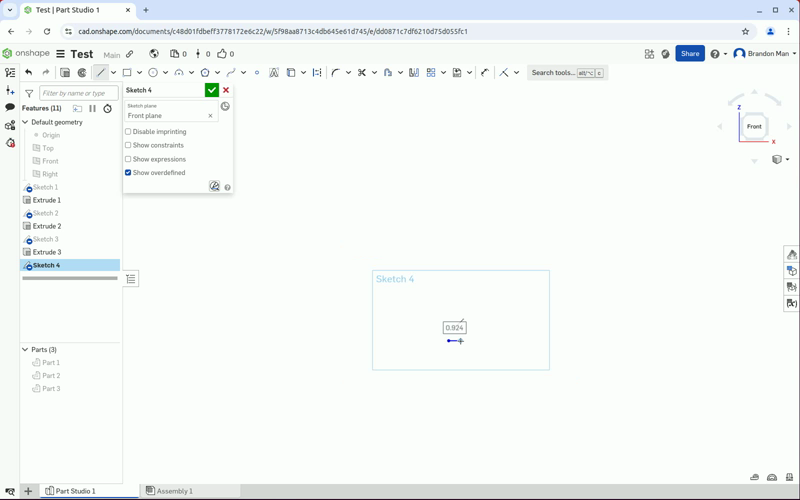
scroll(-6)
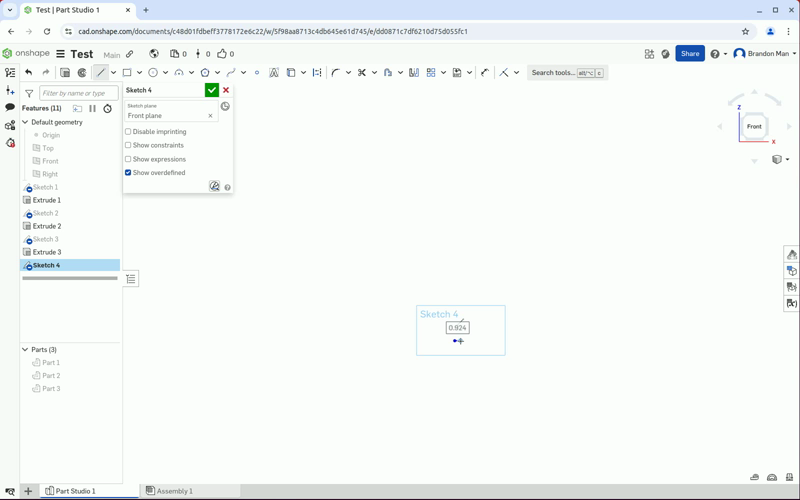
key_up(shift)
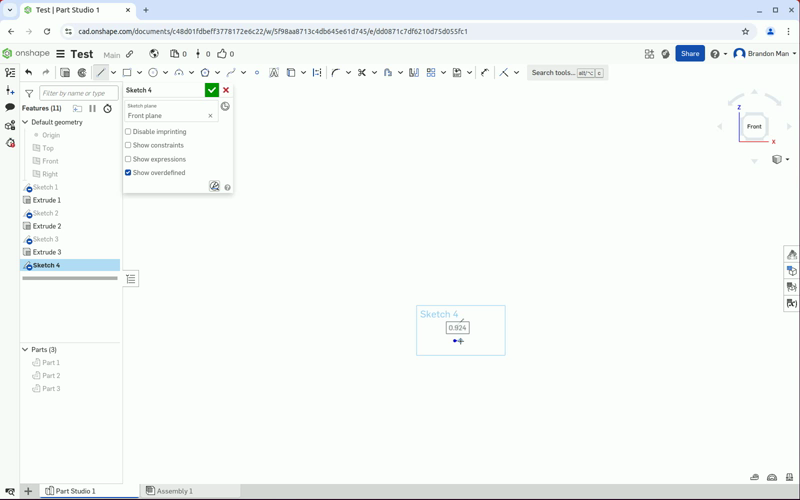
key_down(shift)
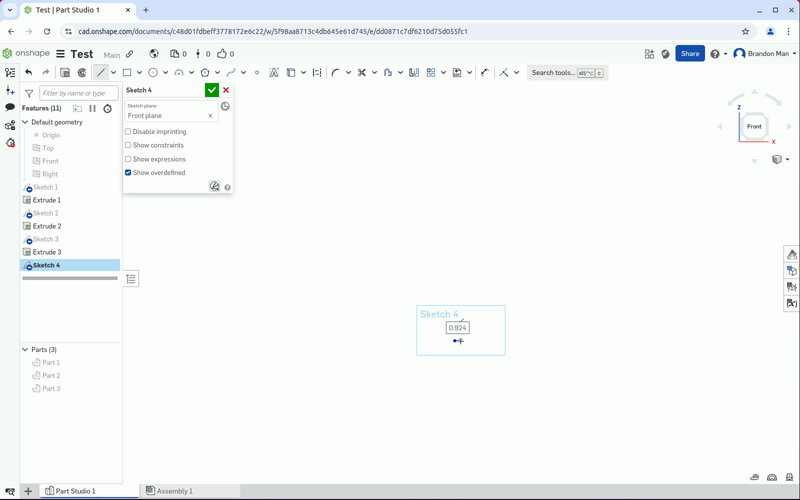
mouse_move(490, 340)
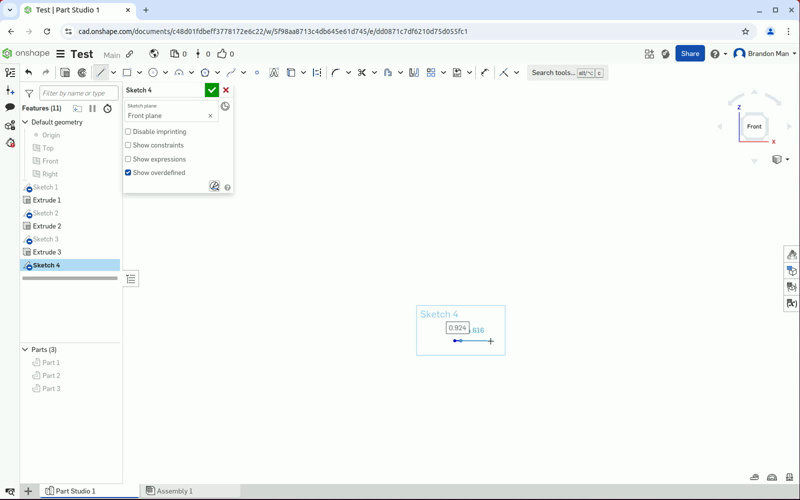
mouse_move(464, 340)
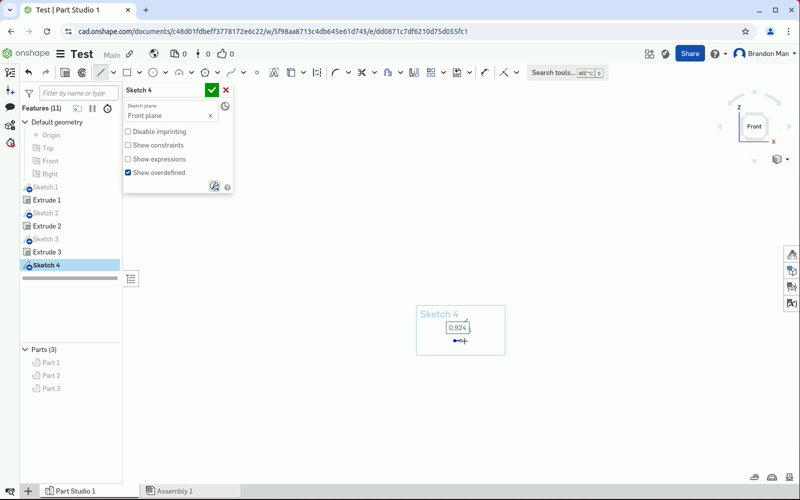
scroll(6)
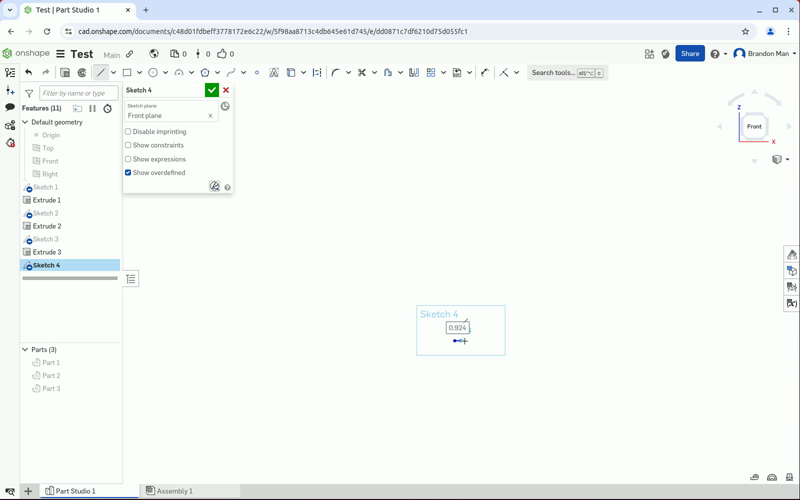
scroll(6)
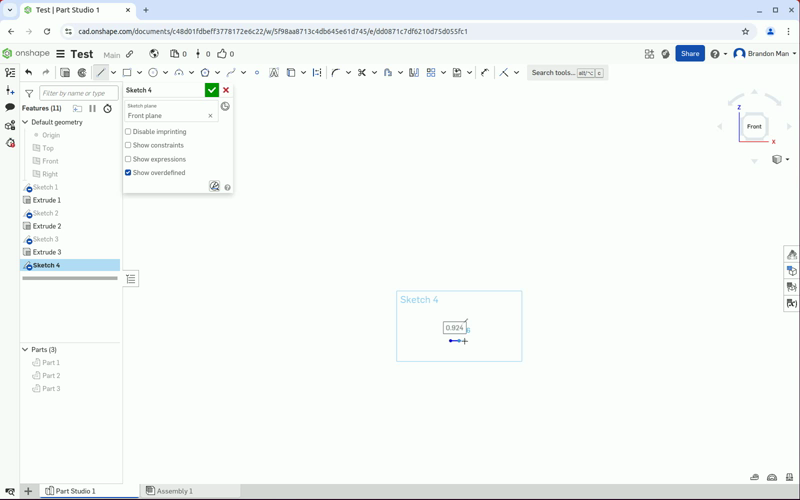
scroll(6)
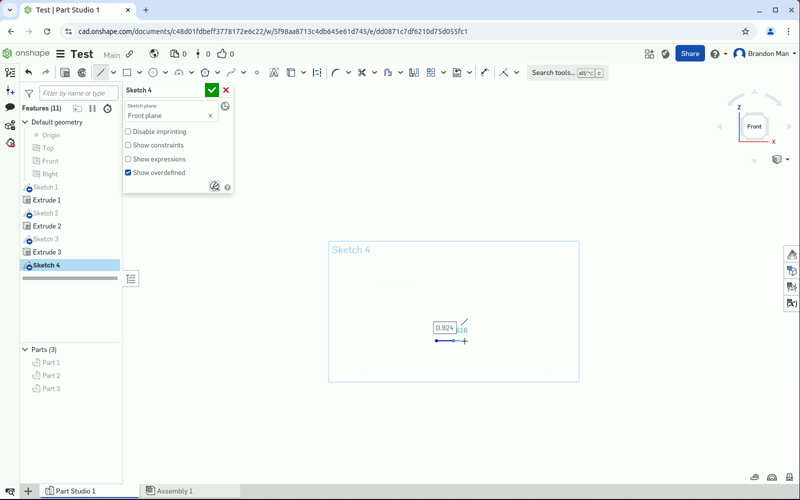
scroll(6)
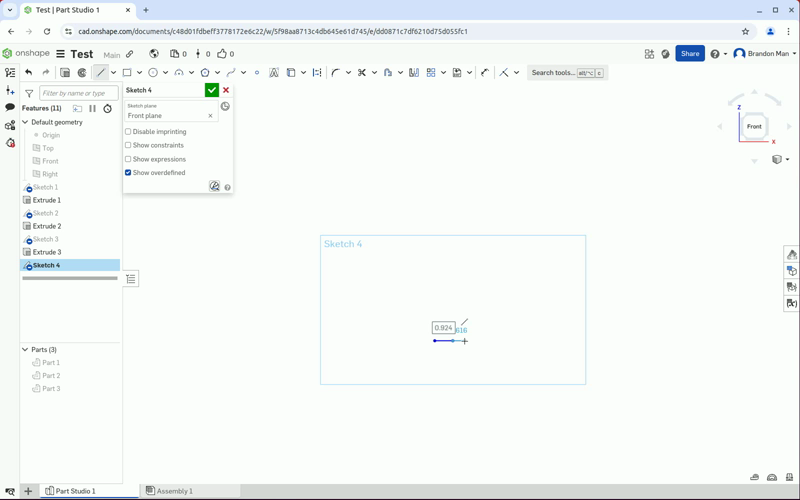
scroll(6)
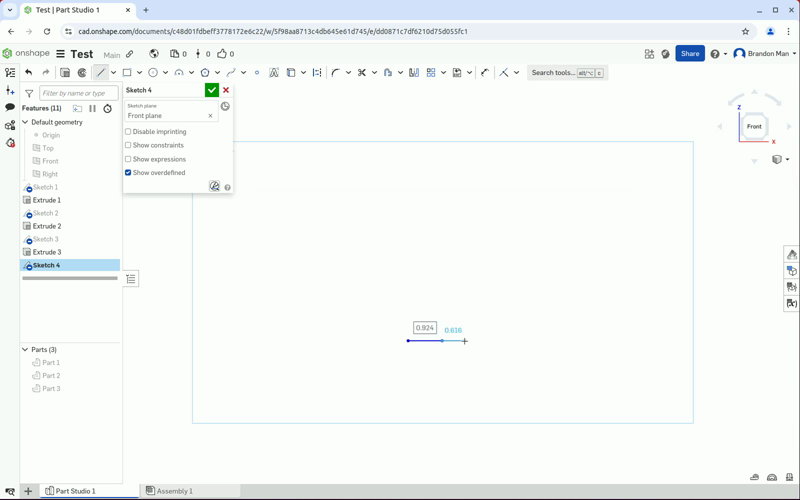
scroll(6)
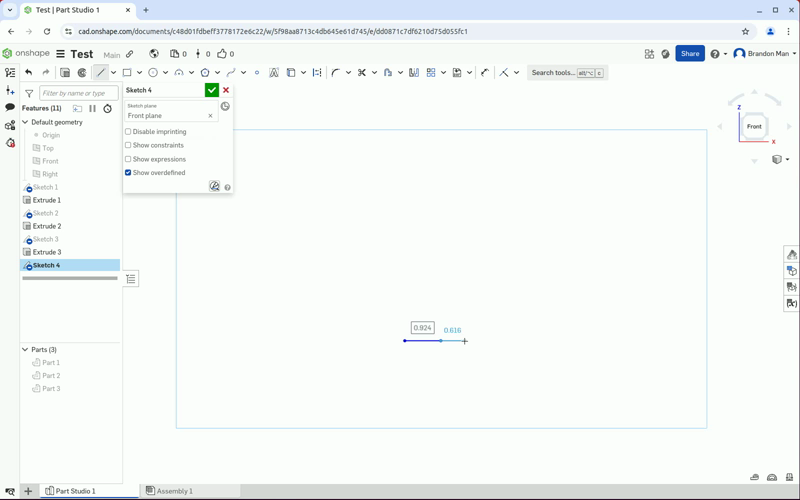
scroll(6)
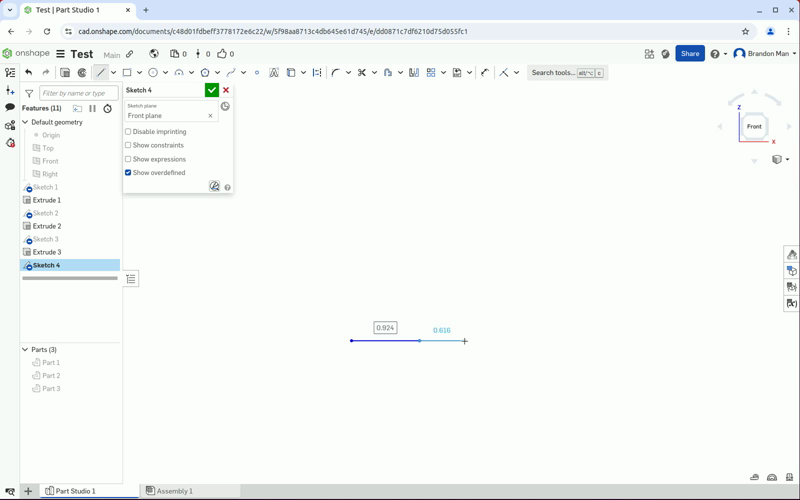
click(464, 340)
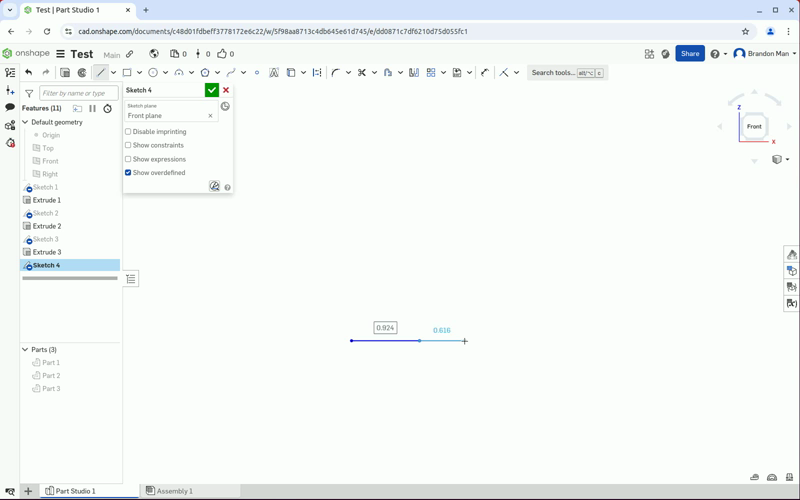
scroll(-6)
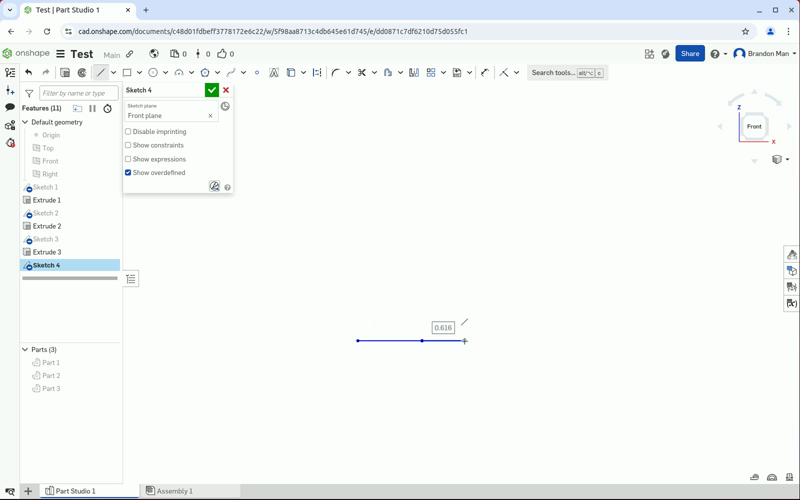
scroll(-6)
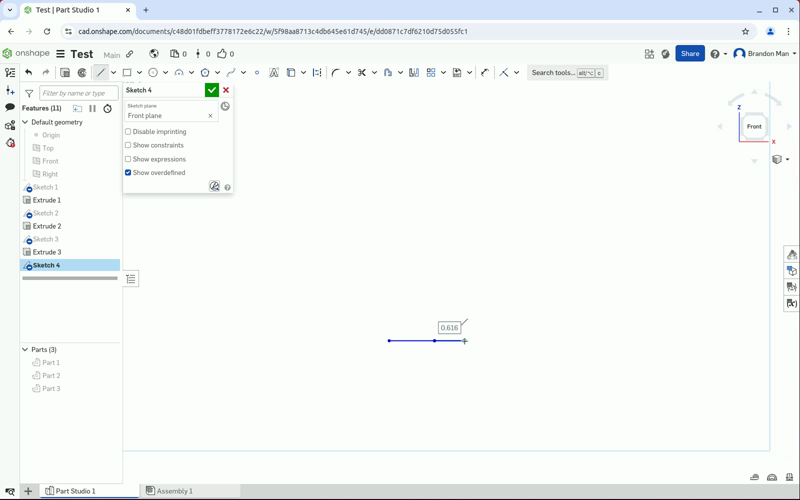
scroll(-6)
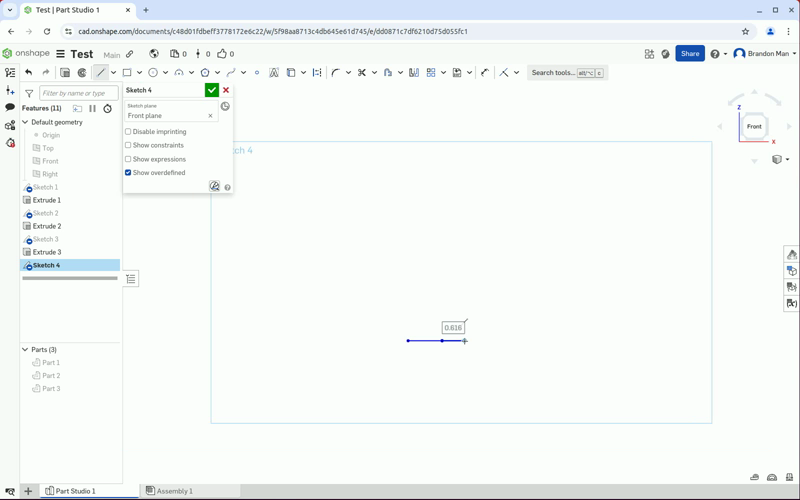
scroll(-6)
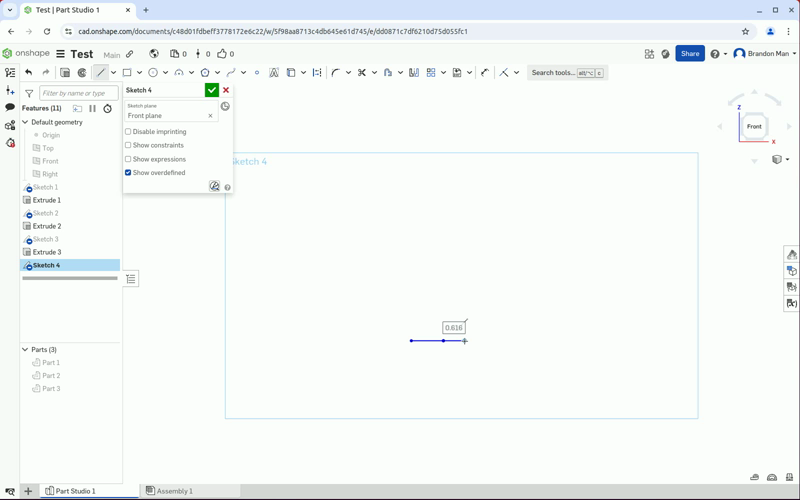
scroll(-6)
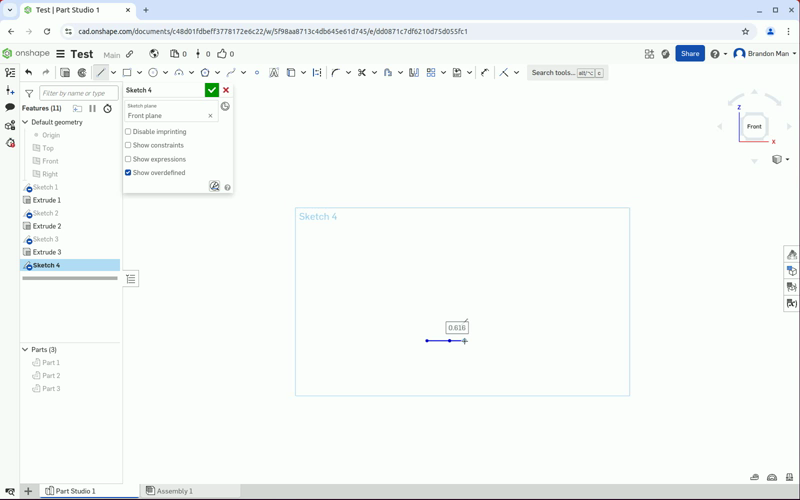
scroll(-6)
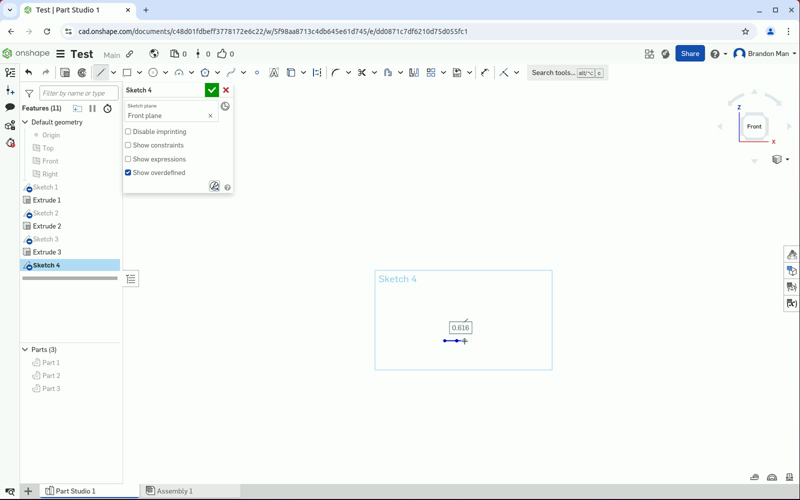
scroll(-6)
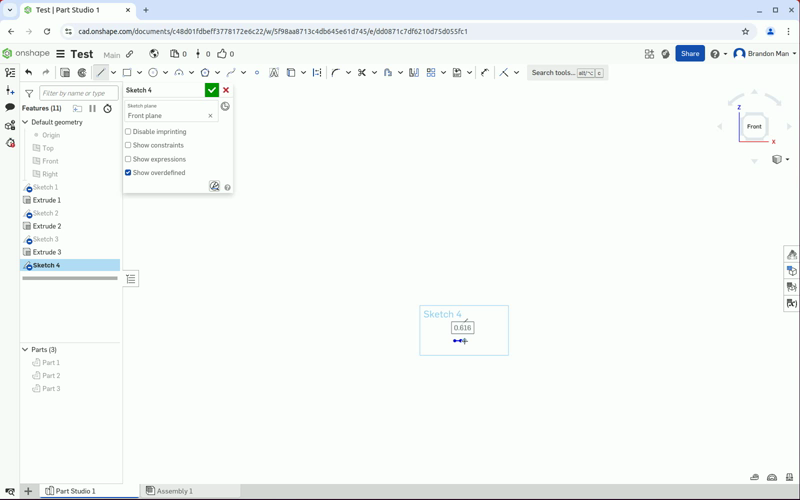
key_up(shift)
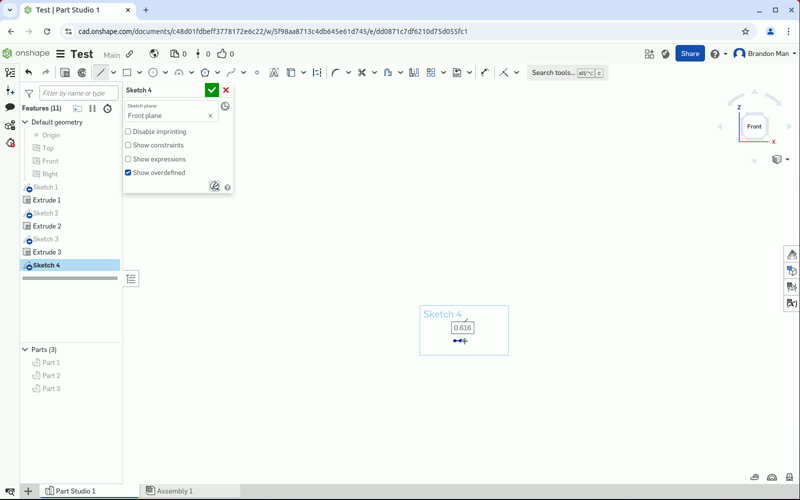
key_down(shift)
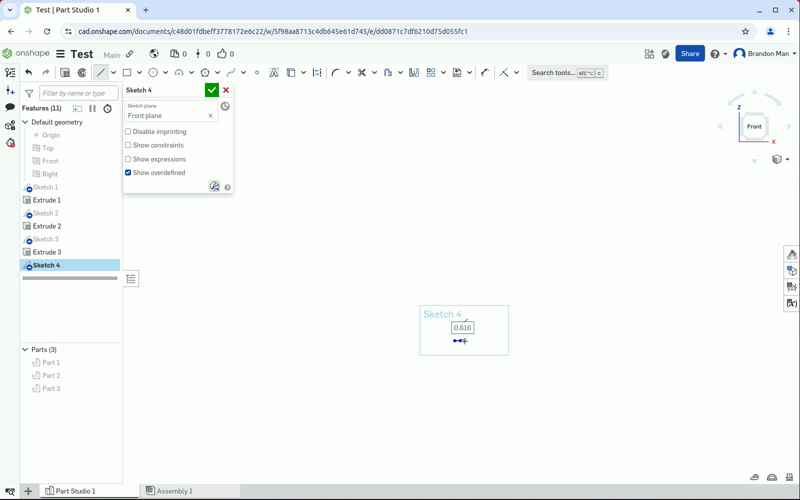
mouse_move(495, 340)
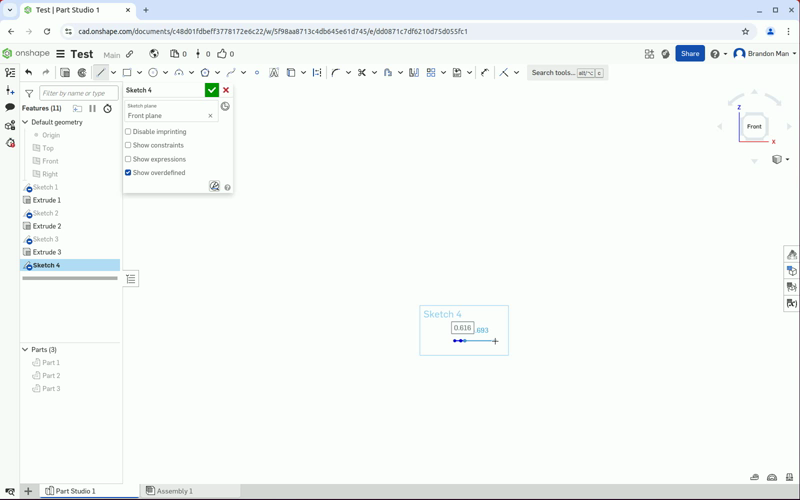
mouse_move(464, 314)
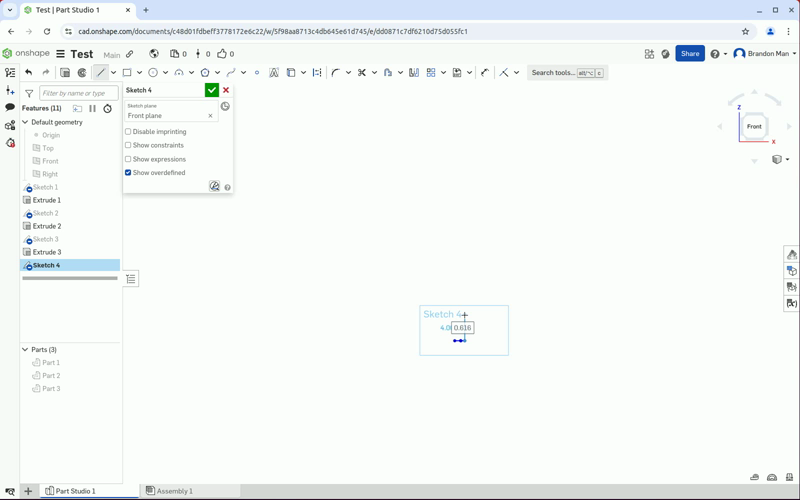
click(464, 314)
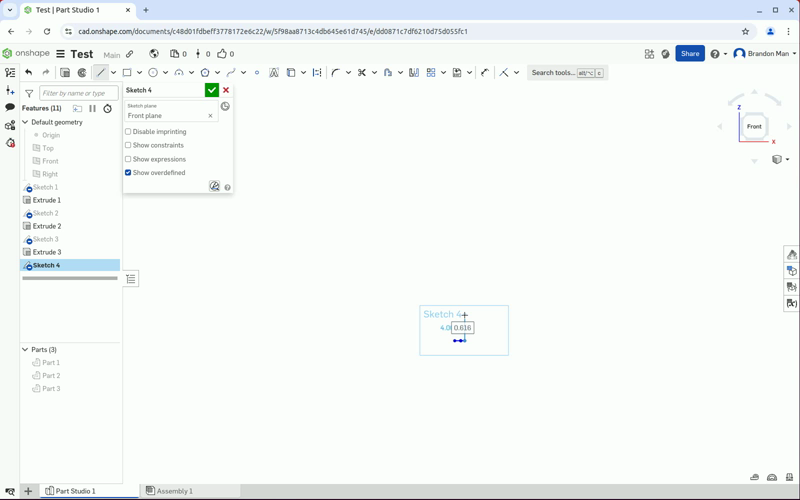
key_up(shift)
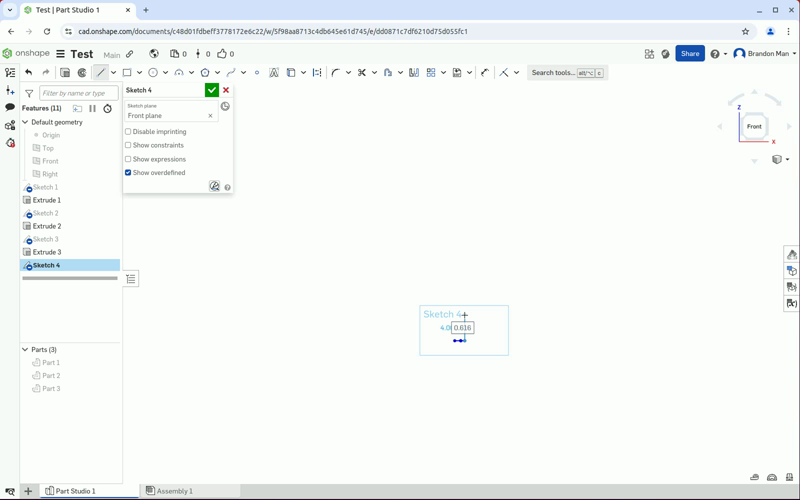
key(esc)
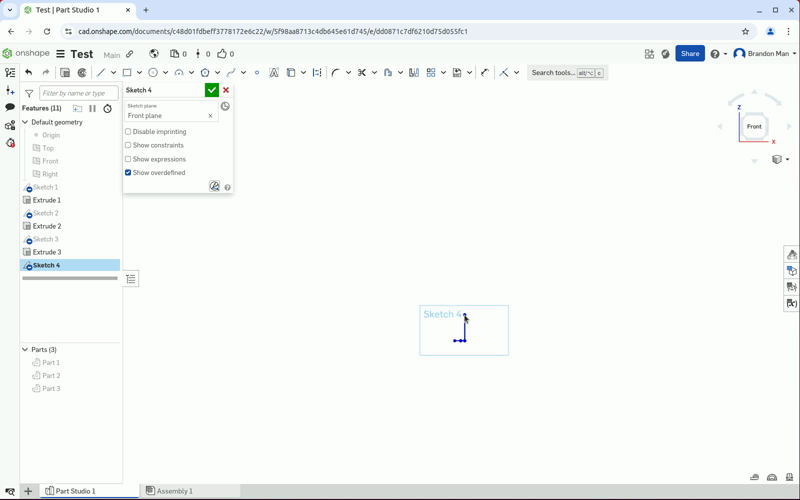
key(a)
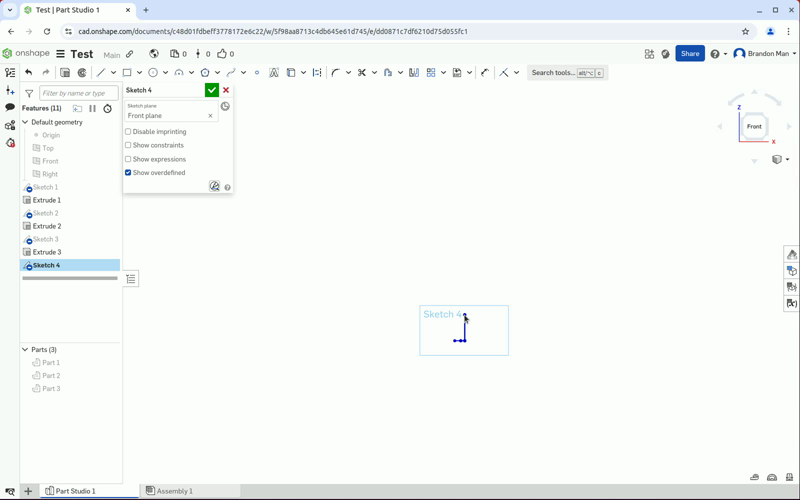
mouse_move(464, 314)
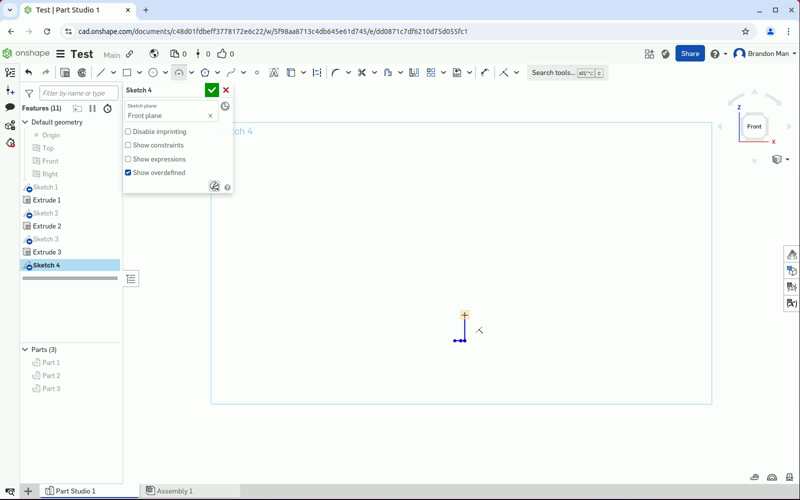
click(464, 314)
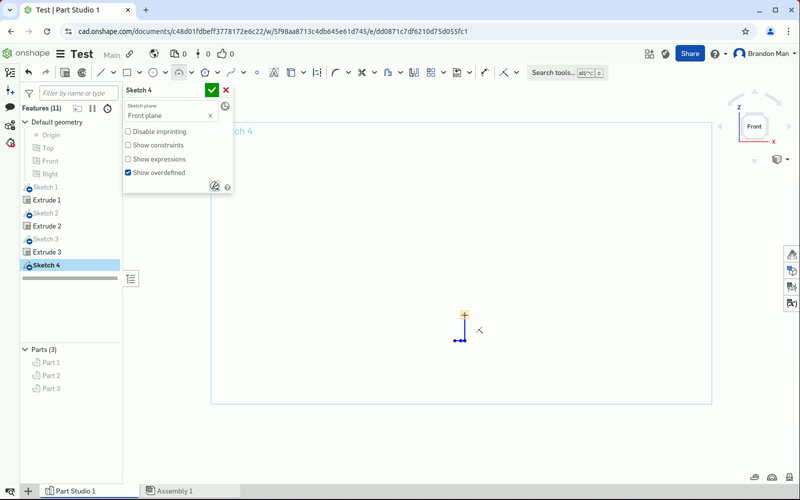
key_down(shift)
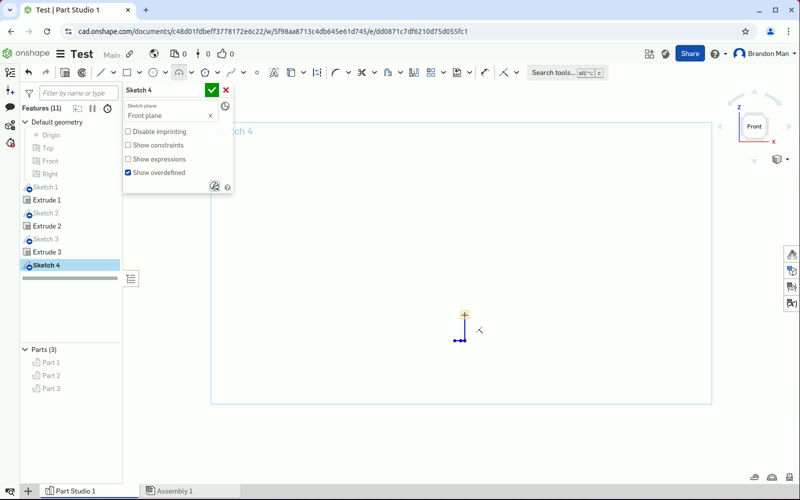
mouse_move(456, 314)
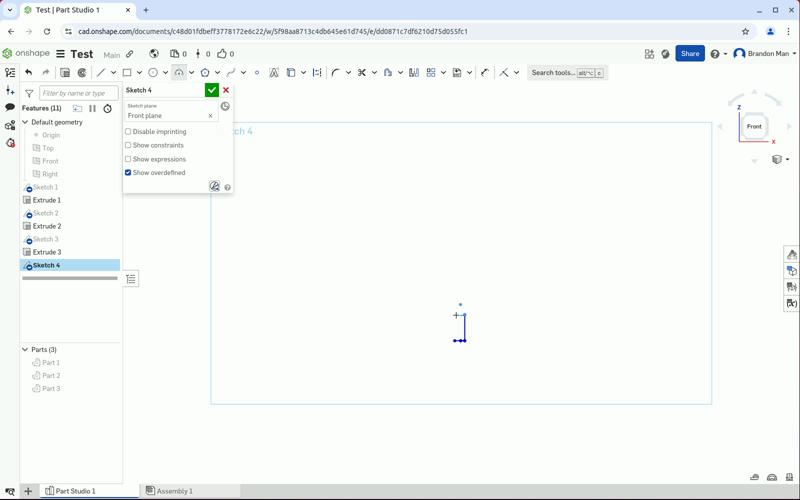
click(456, 314)
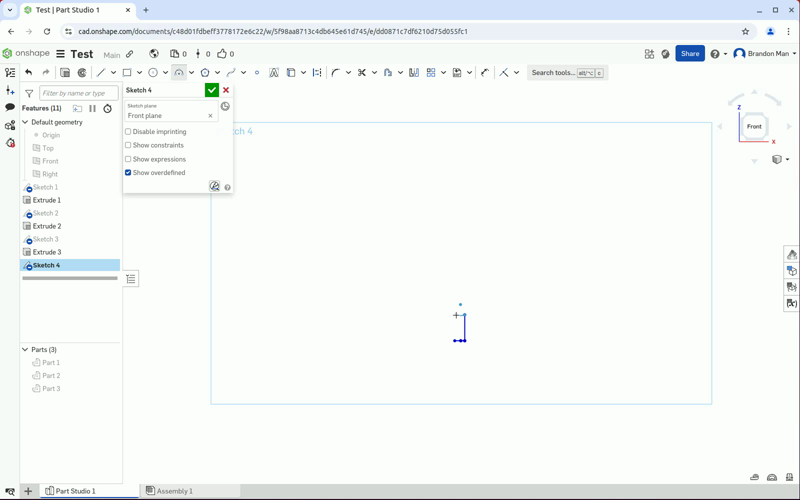
mouse_move(460, 315)
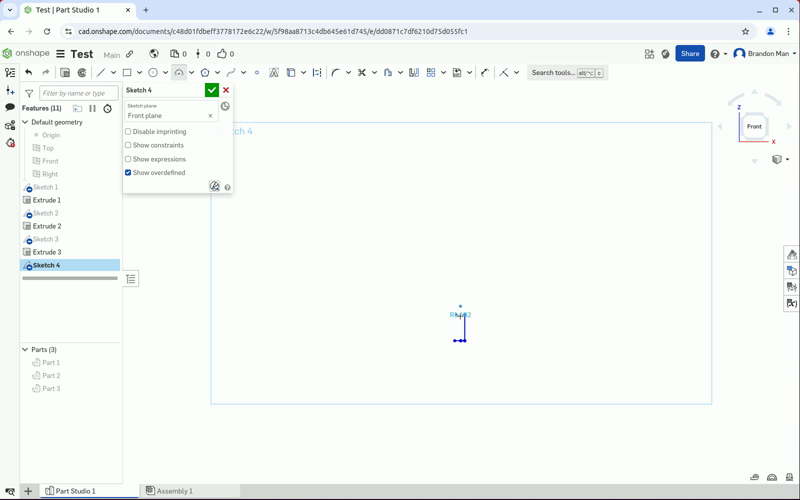
click(460, 315)
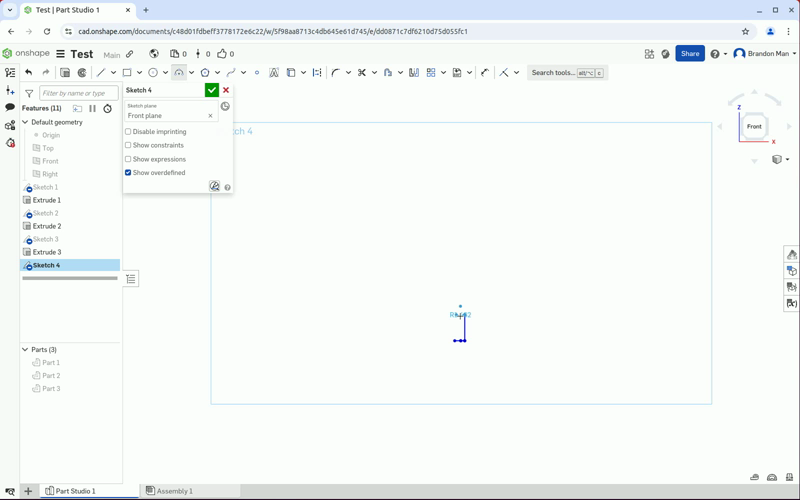
key_up(shift)
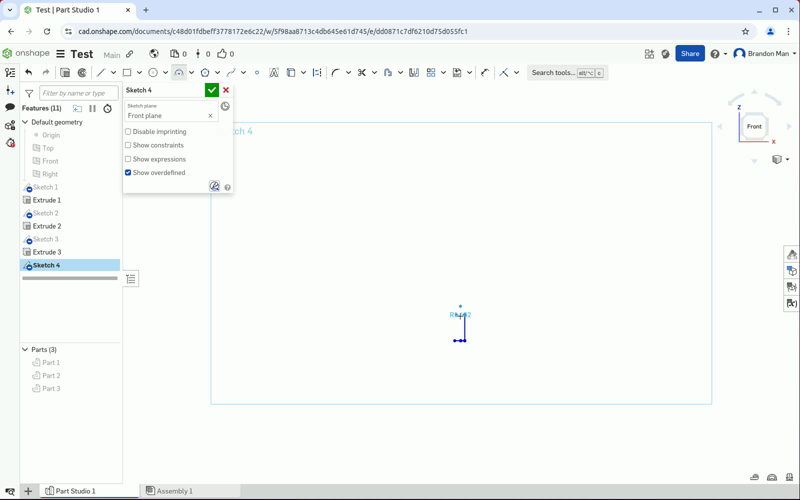
key(esc)
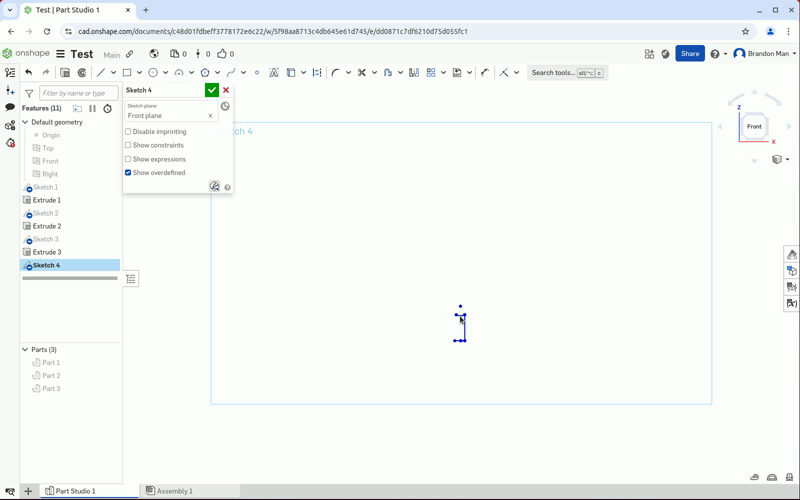
key(l)
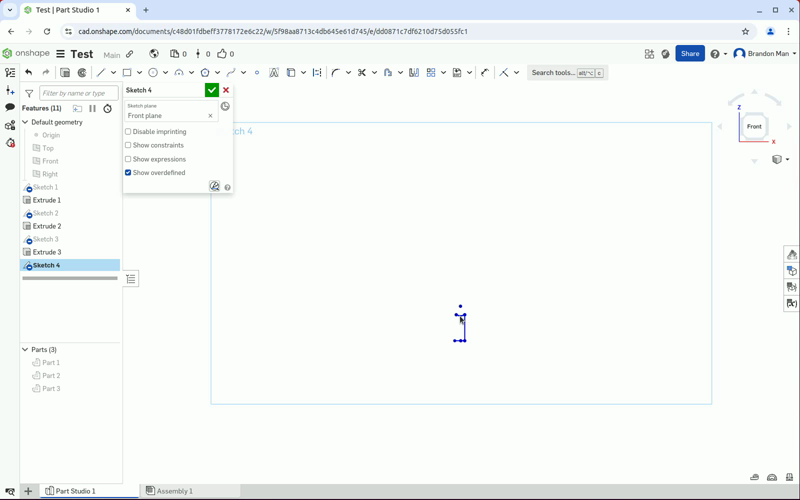
mouse_move(456, 314)
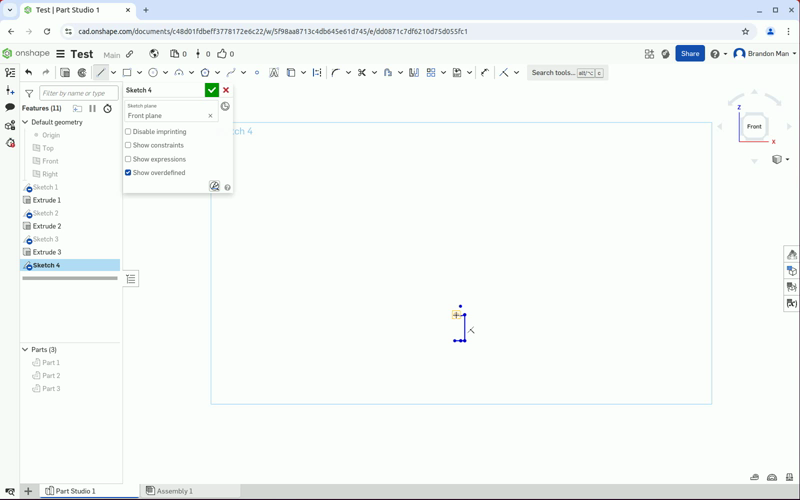
click(456, 314)
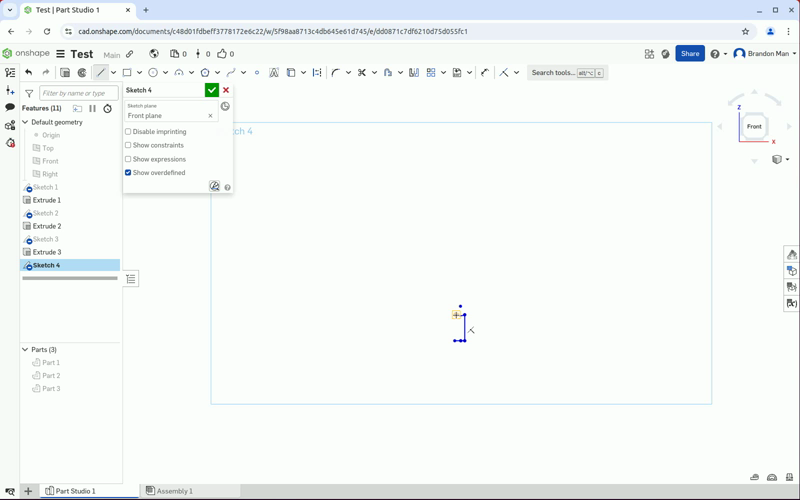
mouse_move(486, 314)
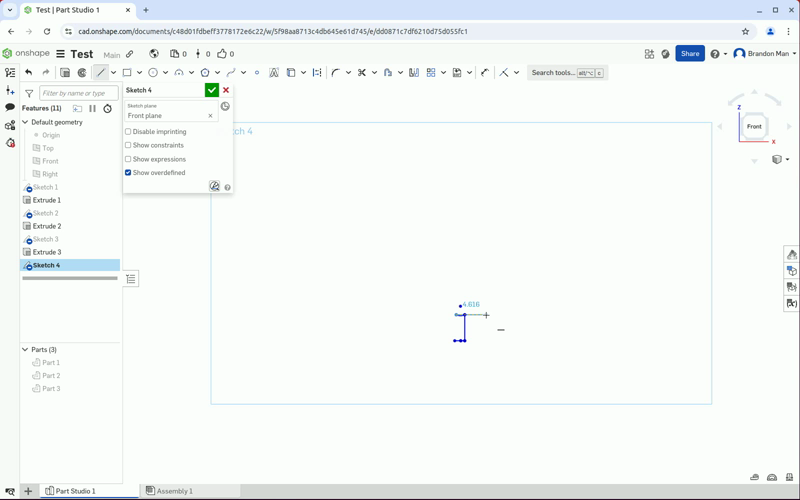
key_down(shift)
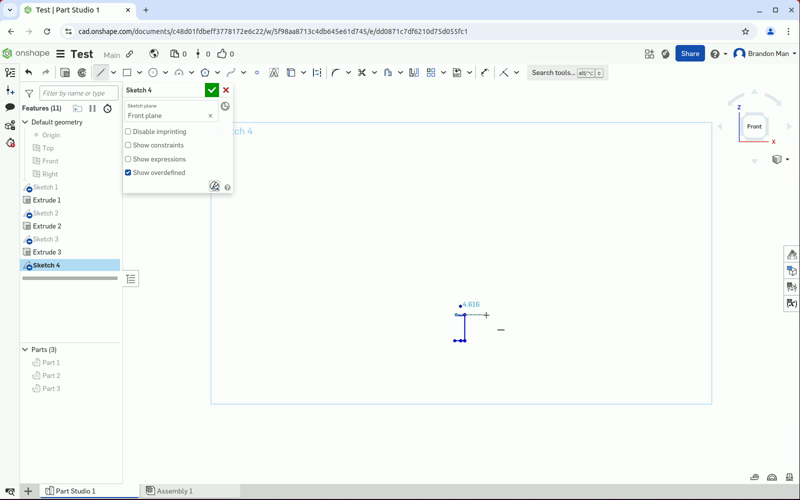
mouse_move(456, 340)
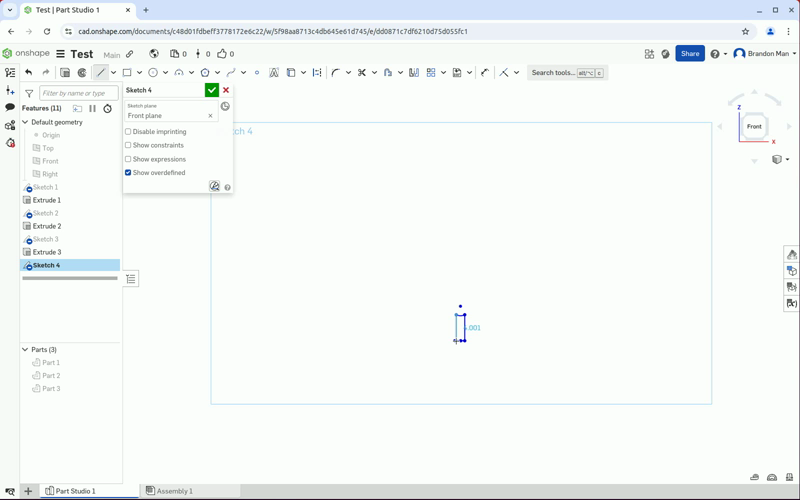
key_up(shift)
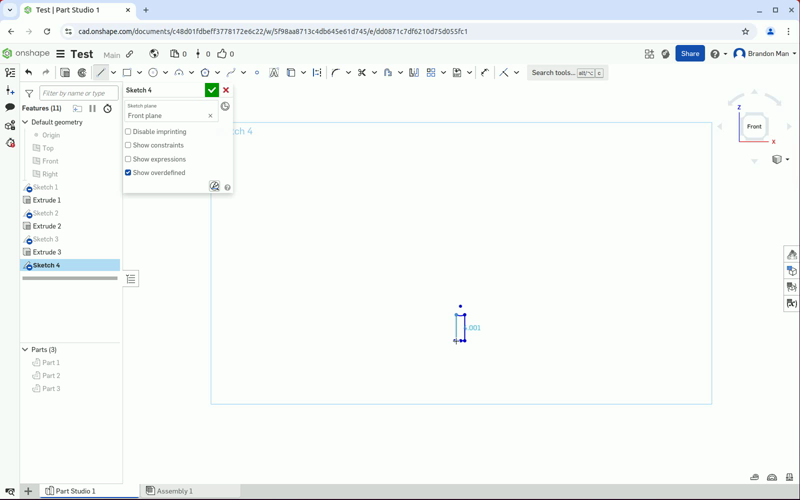
click(456, 340)
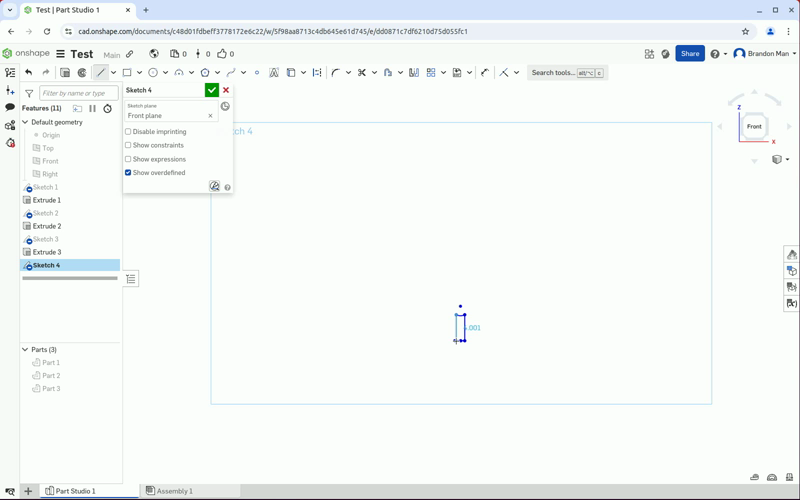
key(esc)
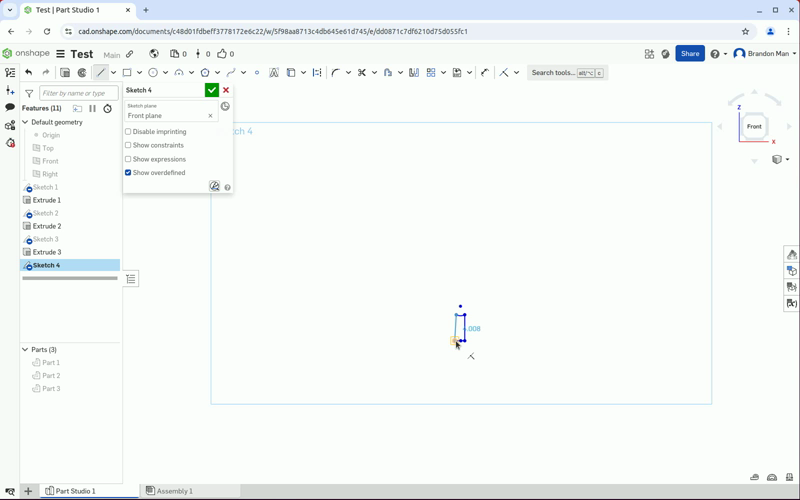
mouse_move(464, 325)
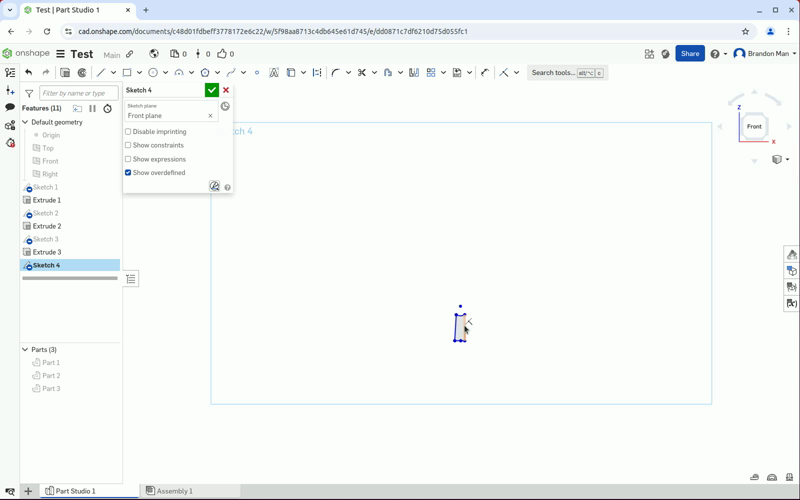
scroll(6)
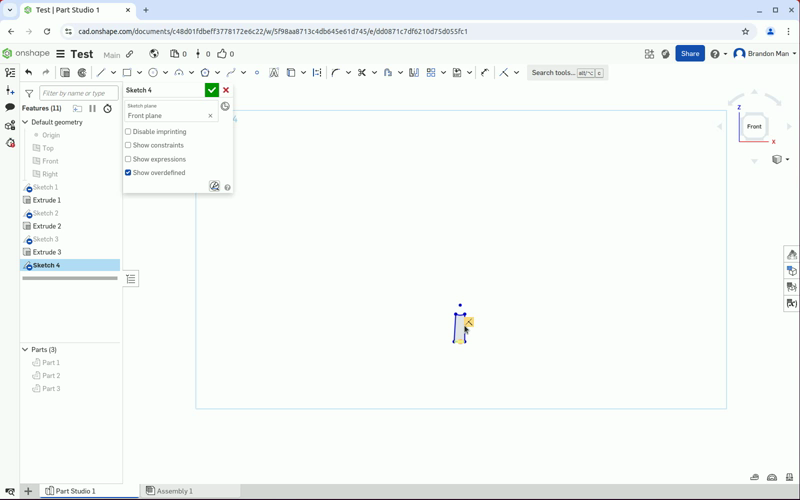
scroll(6)
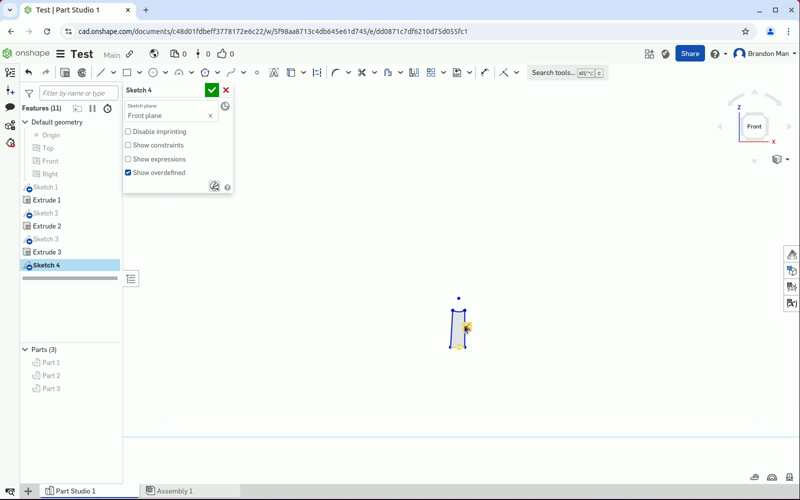
scroll(6)
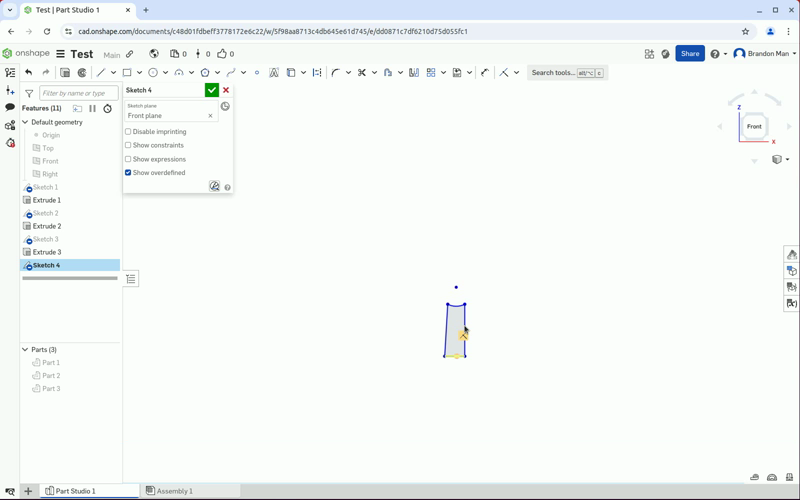
scroll(6)
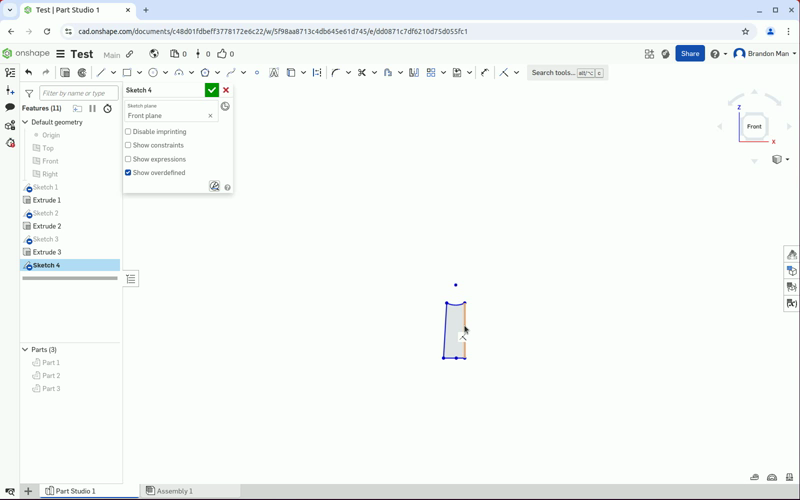
scroll(6)
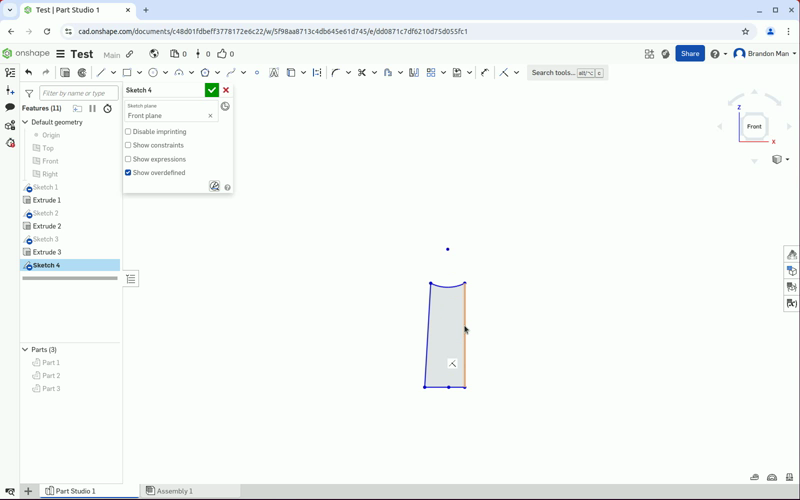
scroll(6)
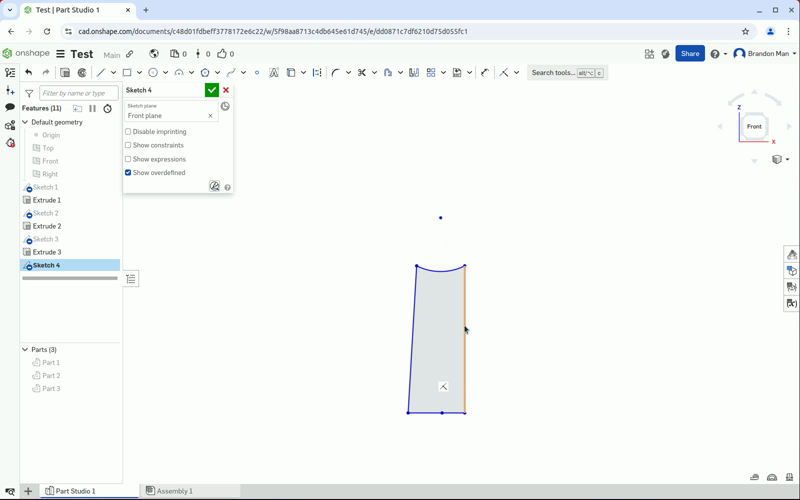
scroll(6)
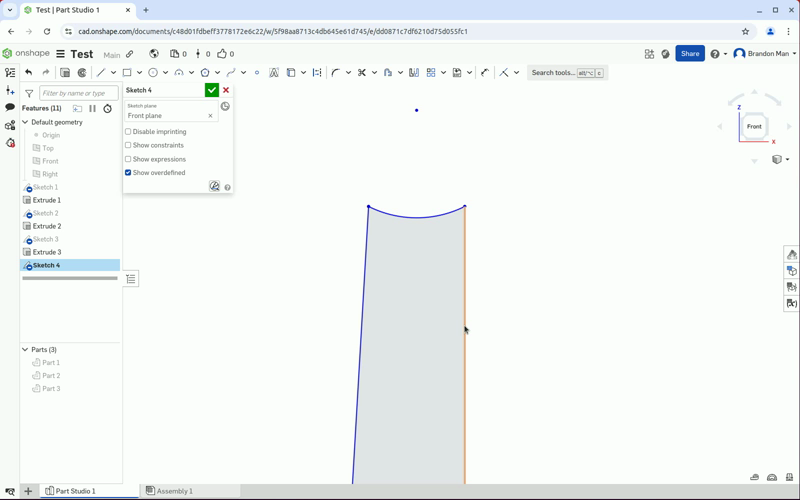
click(464, 325)
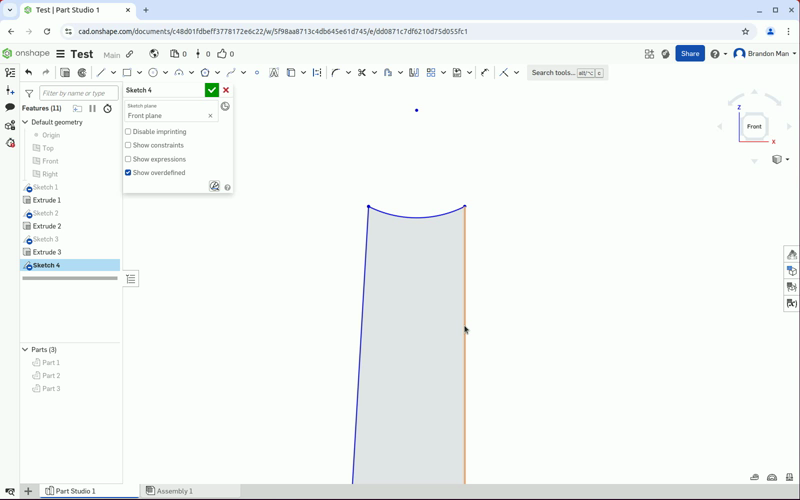
scroll(-6)
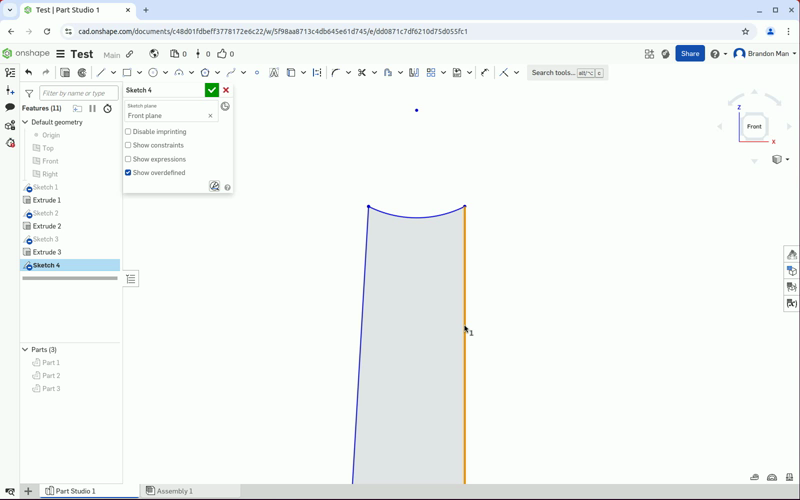
scroll(-6)
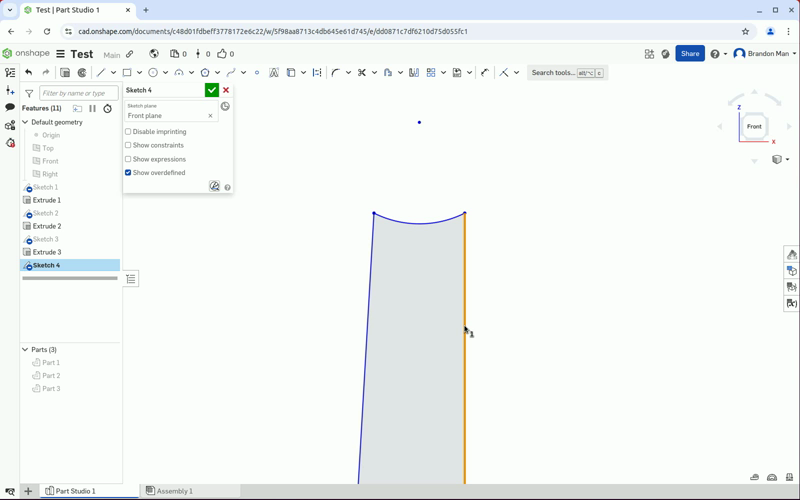
scroll(-6)
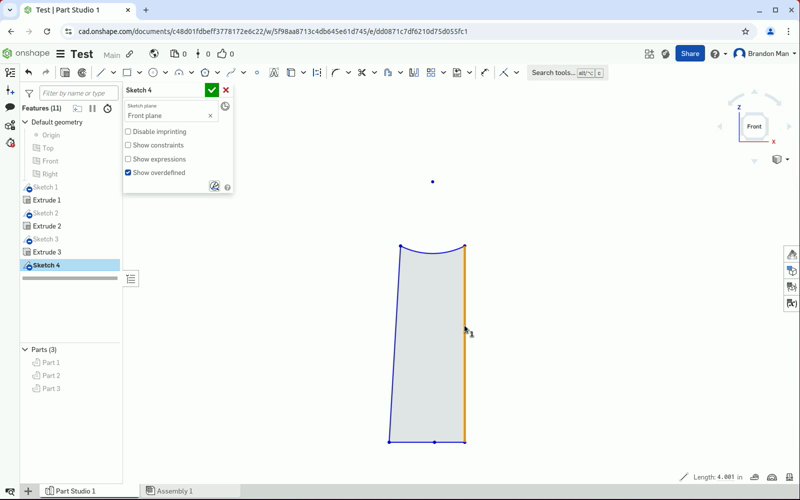
scroll(-6)
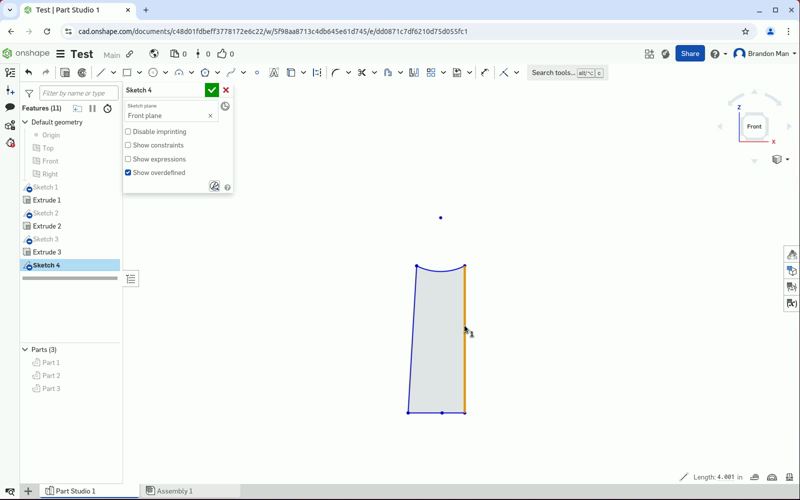
scroll(-6)
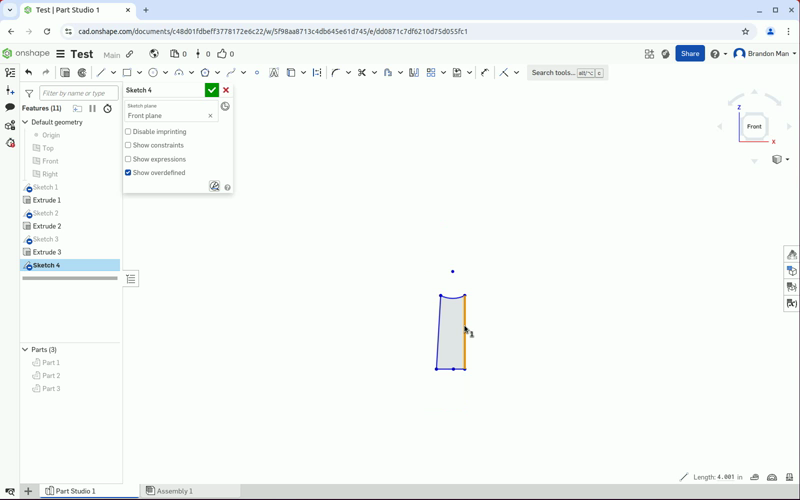
scroll(-6)
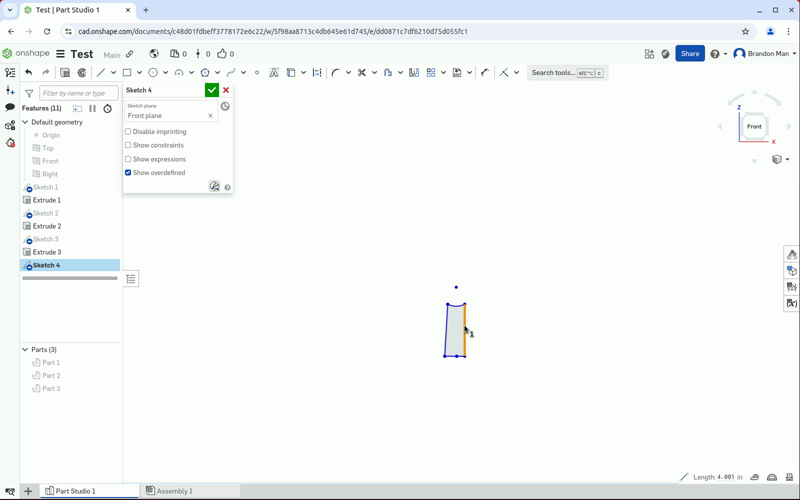
scroll(-6)
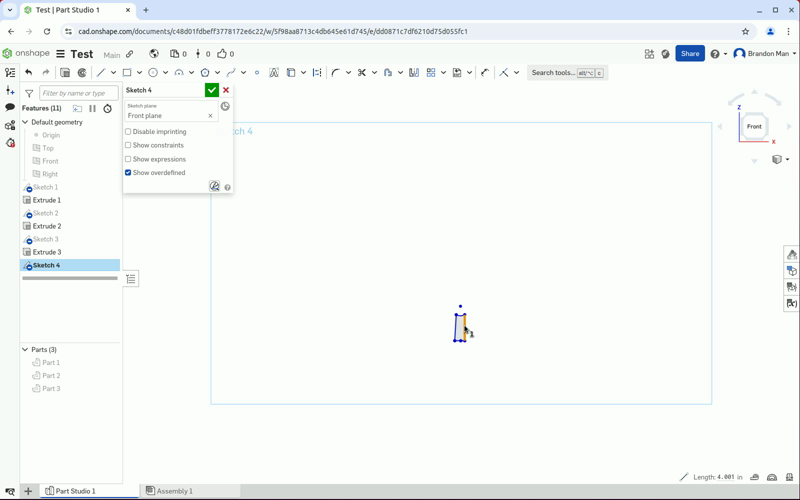
mouse_move(73, 352)
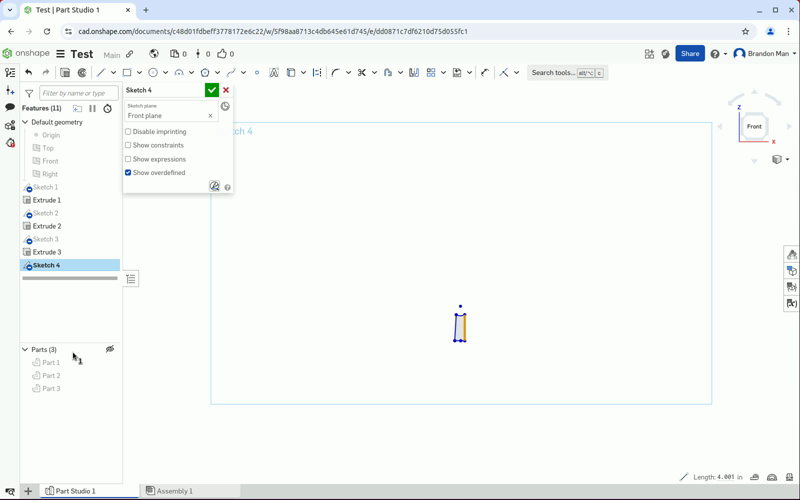
key(shift+y)
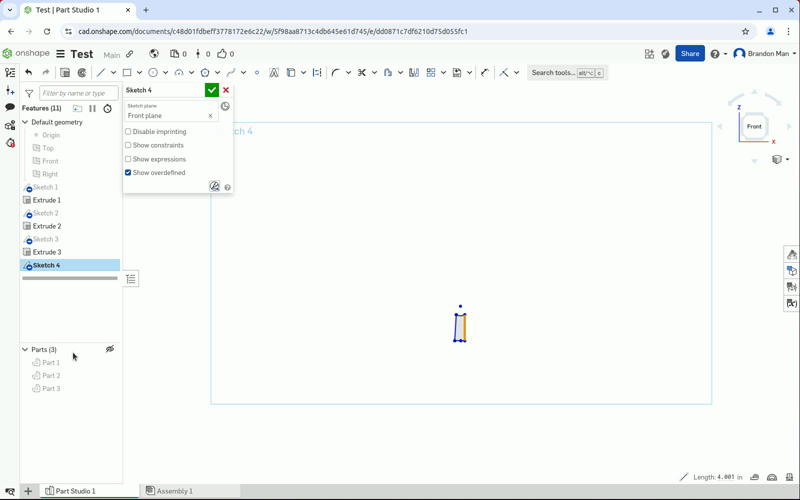
key(shift+e)
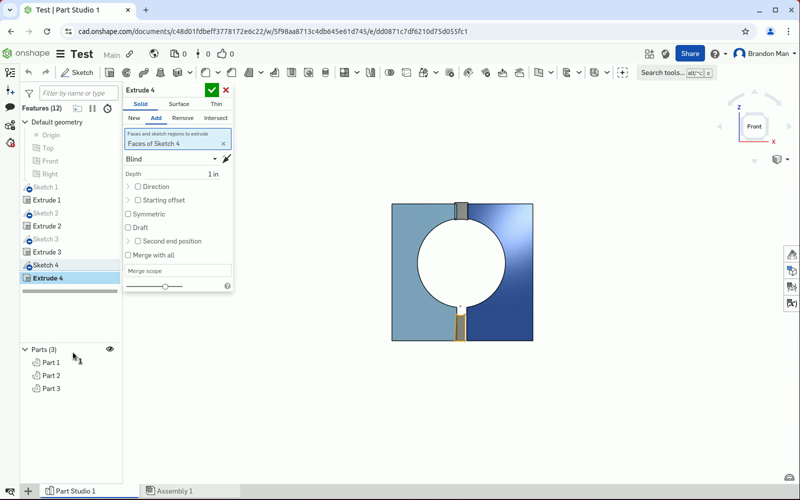
mouse_move(143, 106)
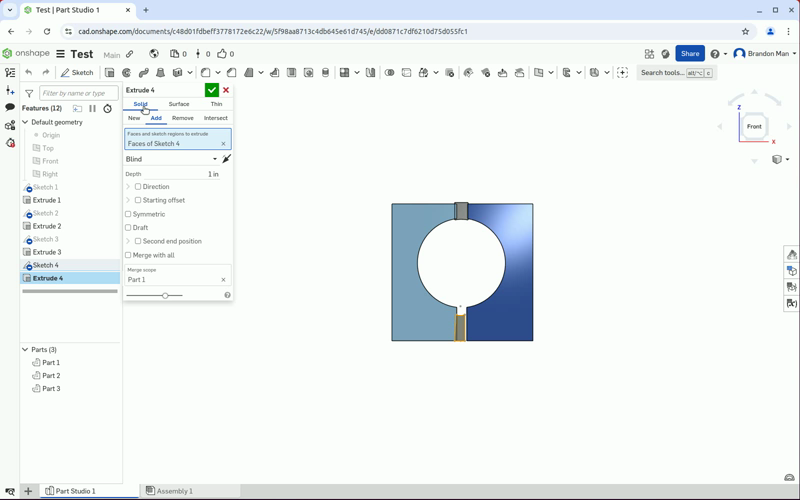
click(143, 106)
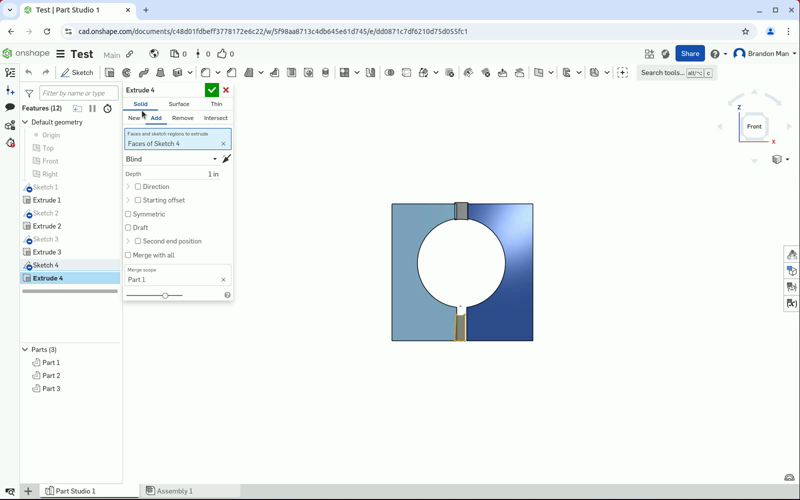
mouse_move(137, 120)
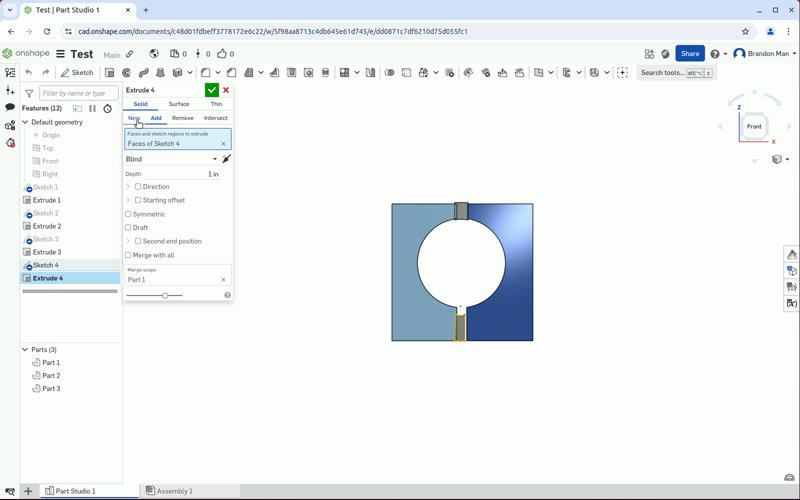
click(137, 120)
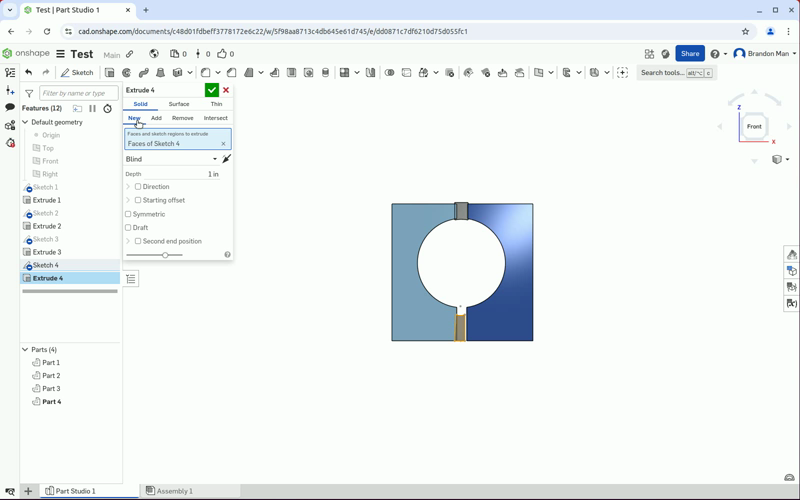
key(tab, 4)
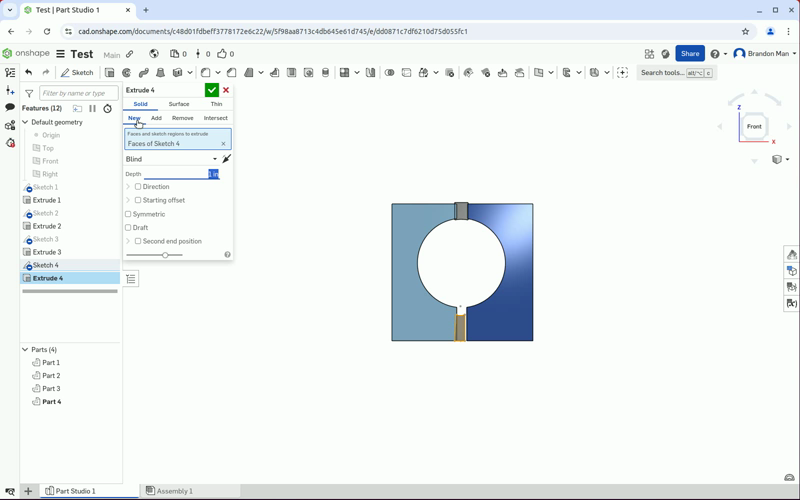
text(23.108)
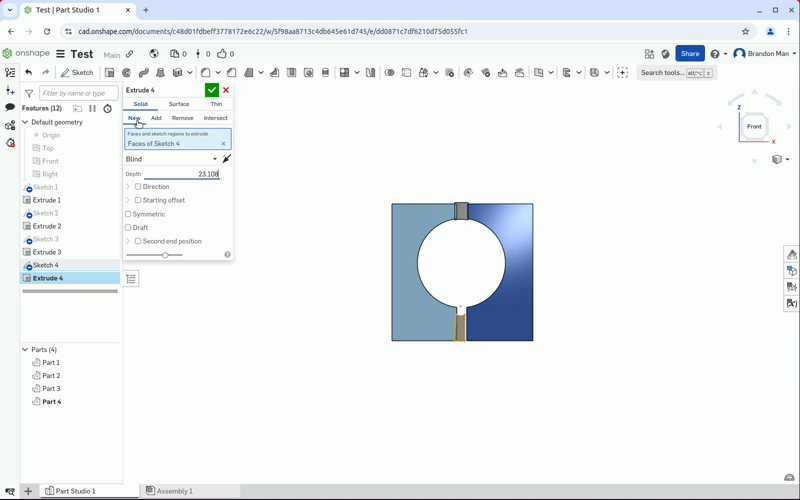
key(enter)
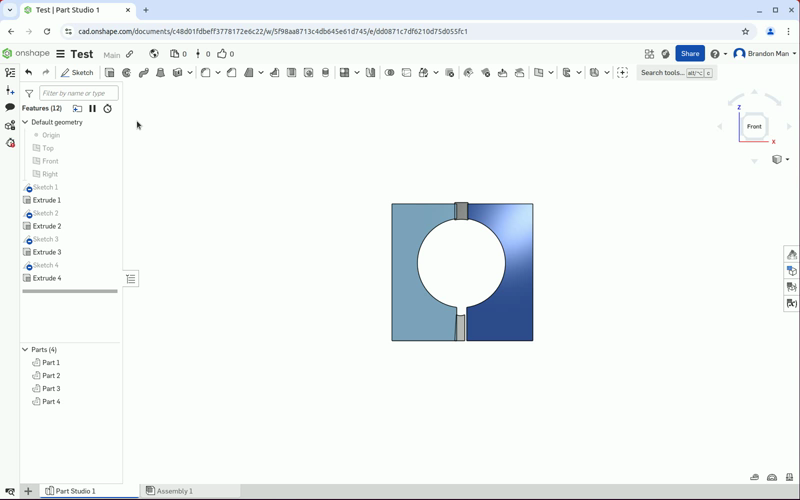
key(shift+h)
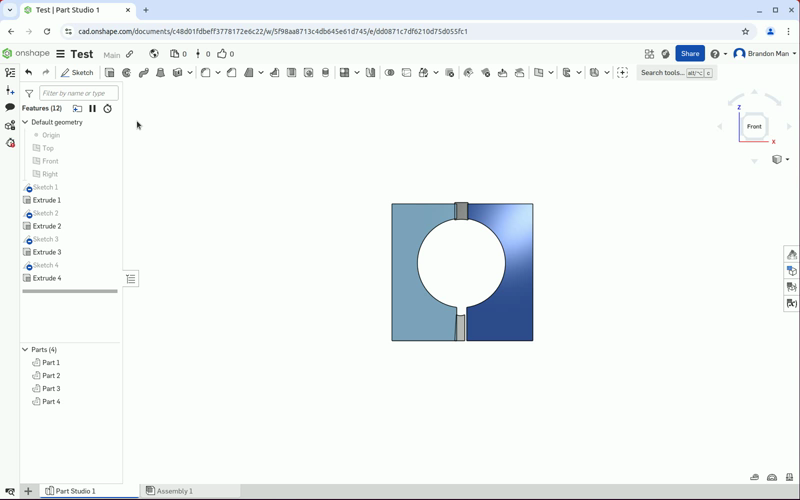
key(shift+h)
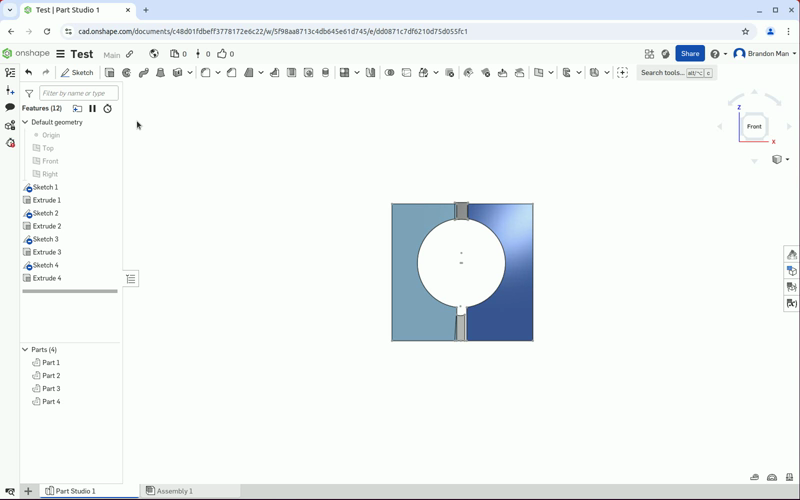
key(shift+7)
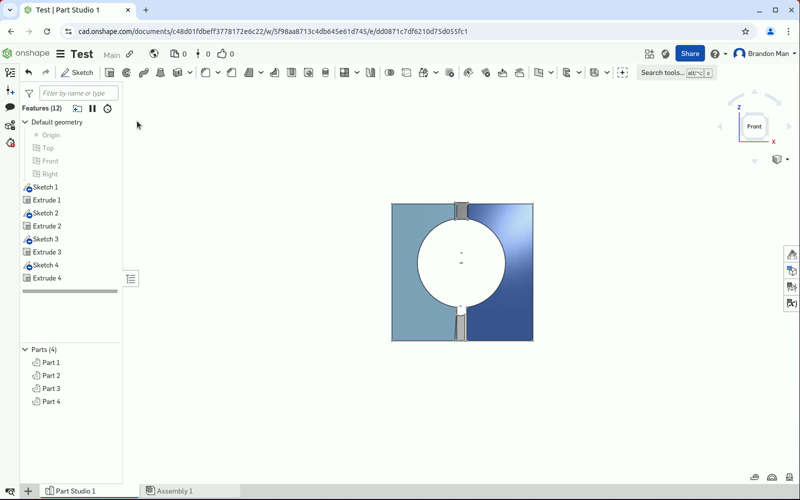
key(left, 2)
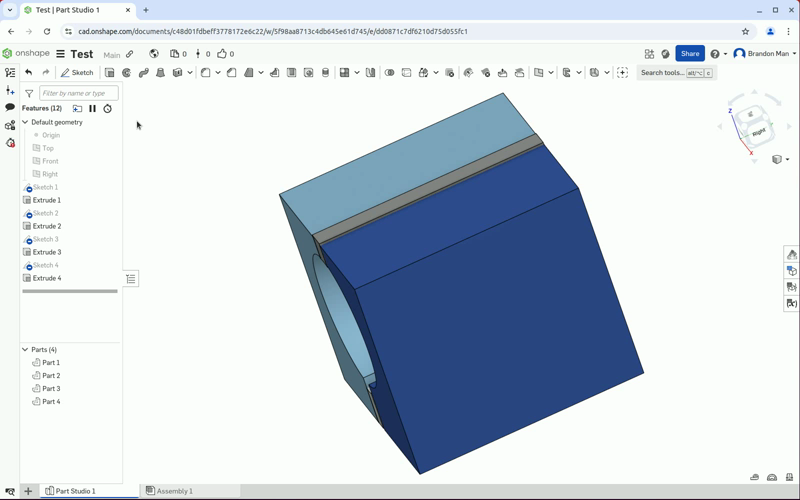
key(down, 2)
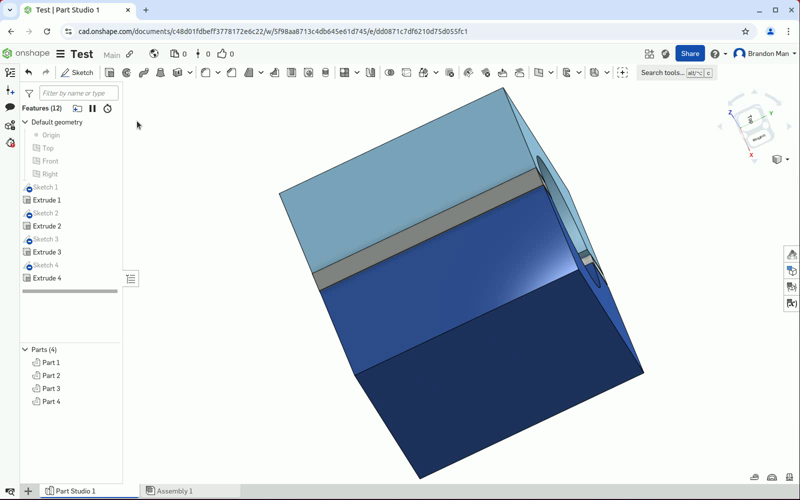
key(up, 2)
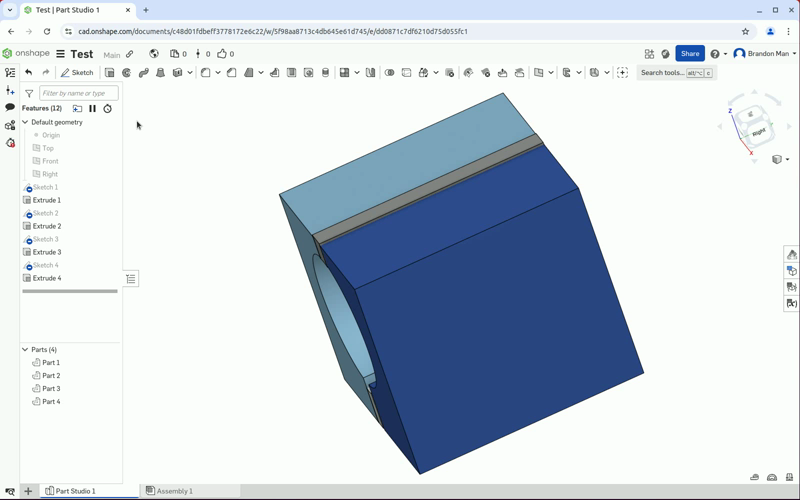
key(right, 2)
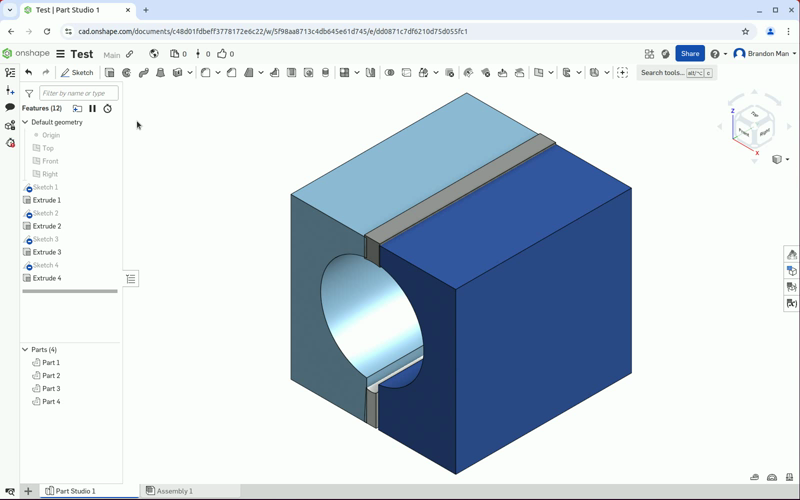
mouse_move(73, 189)
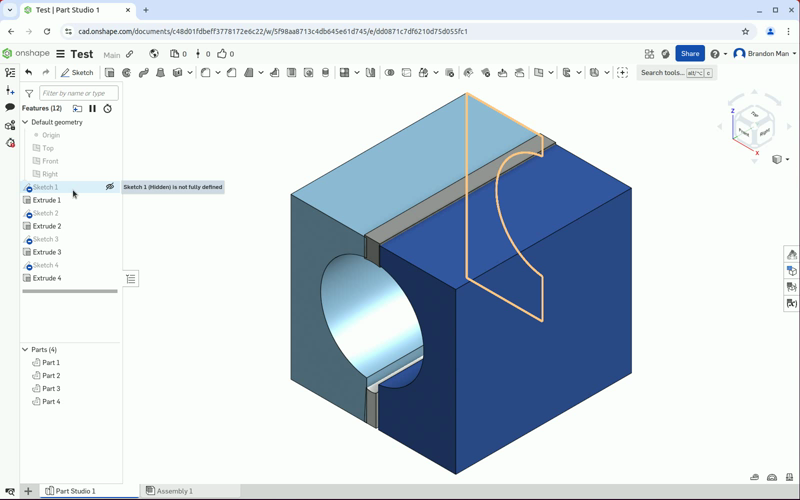
click(73, 189)